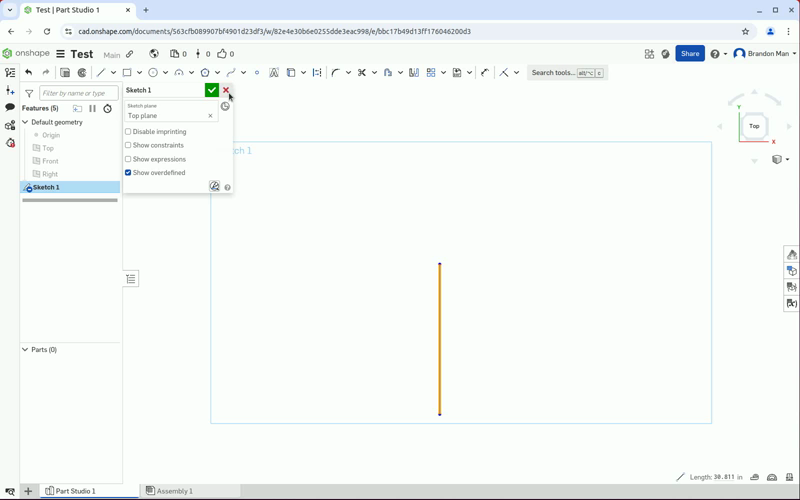
key(shift+h)
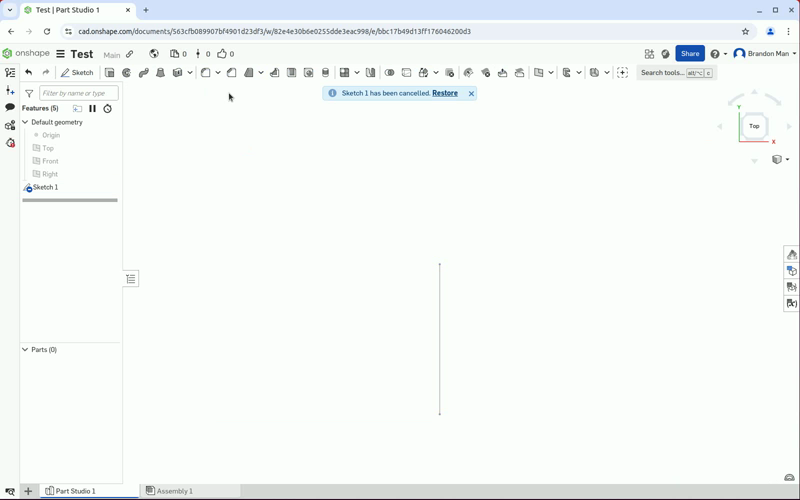
key(shift+s)
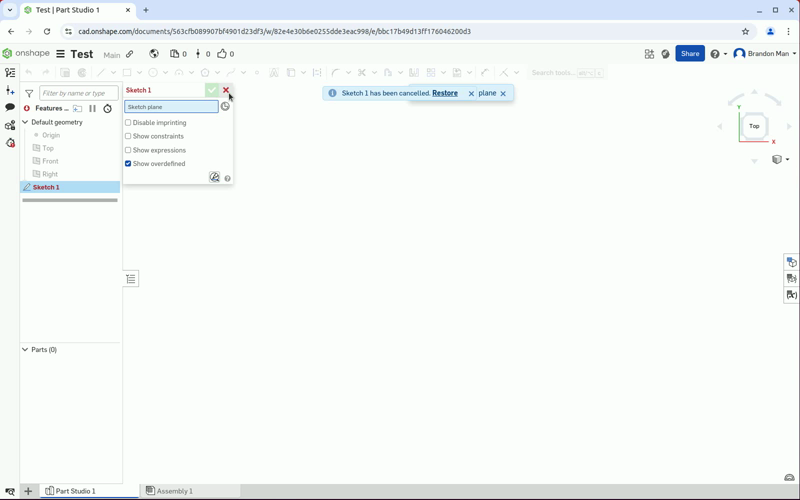
mouse_move(73, 150)
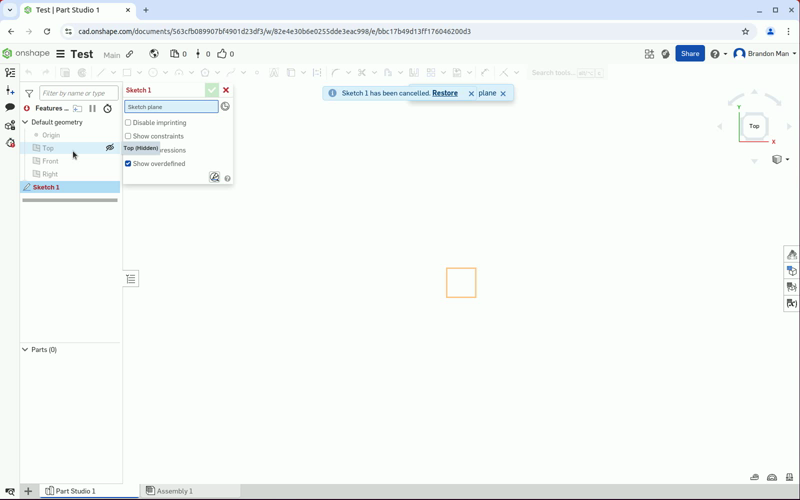
click(73, 150)
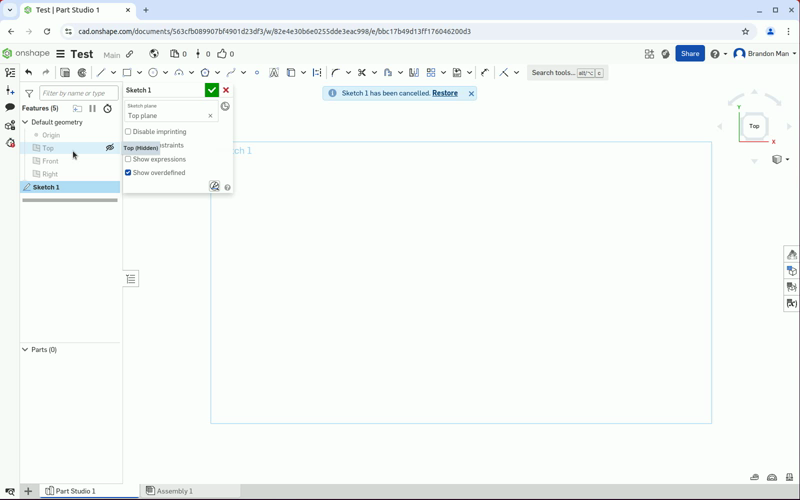
mouse_move(73, 352)
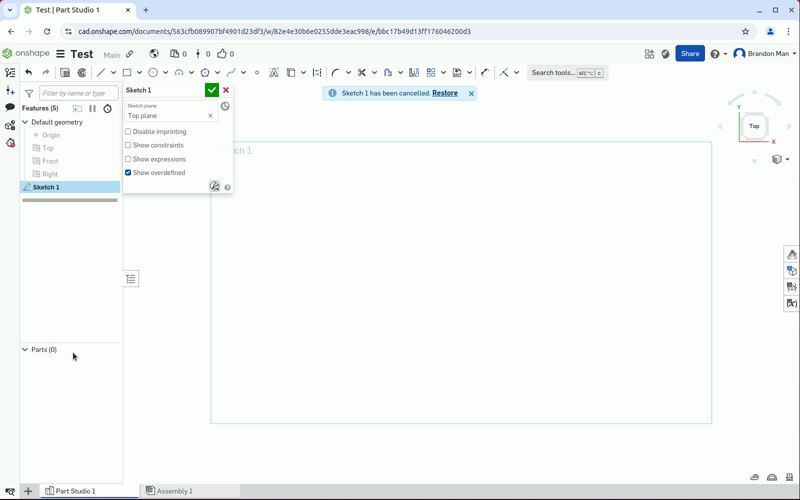
key(y)
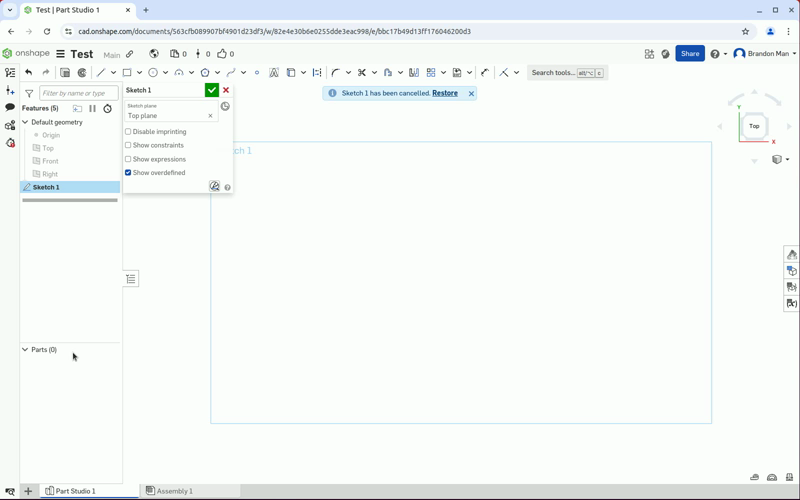
key(l)
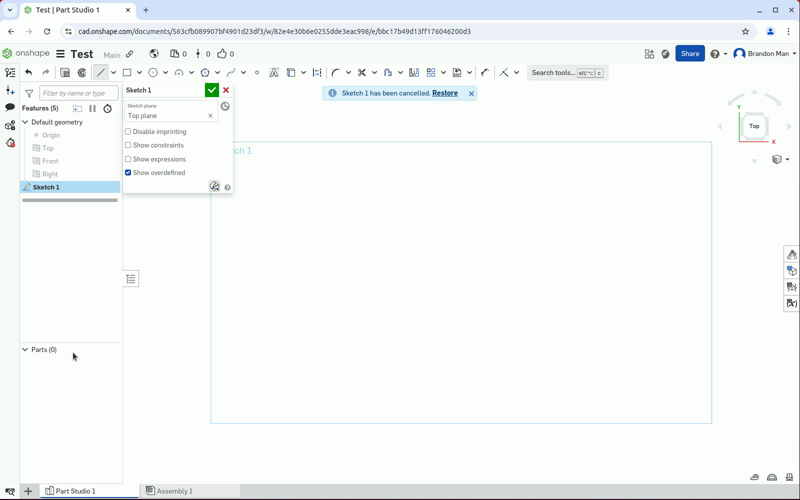
key_down(shift)
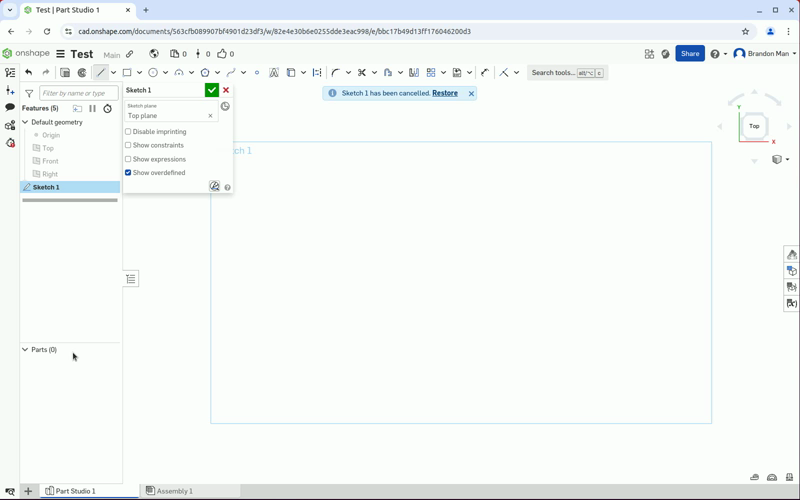
mouse_move(460, 219)
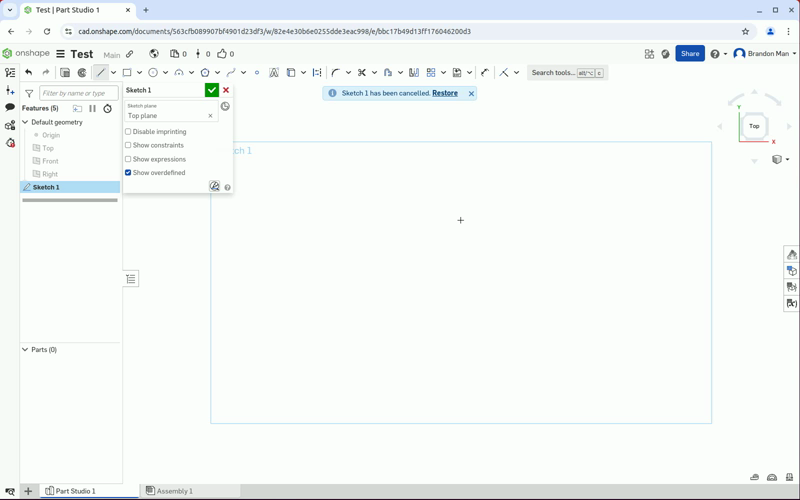
click(460, 219)
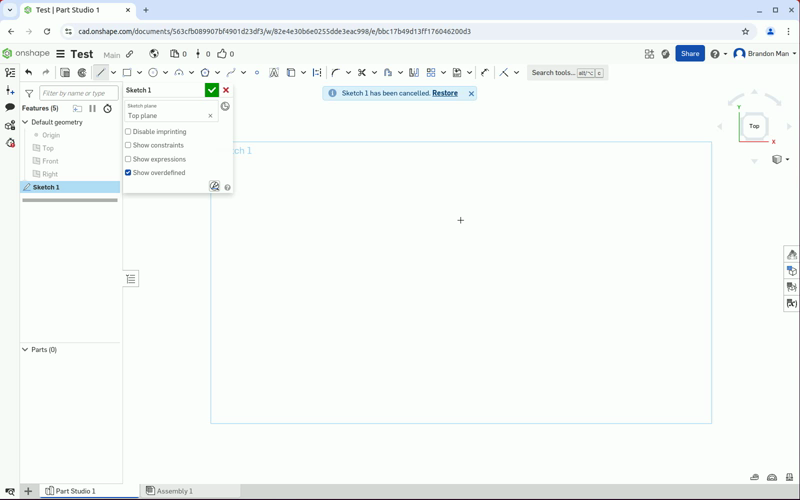
key_up(shift)
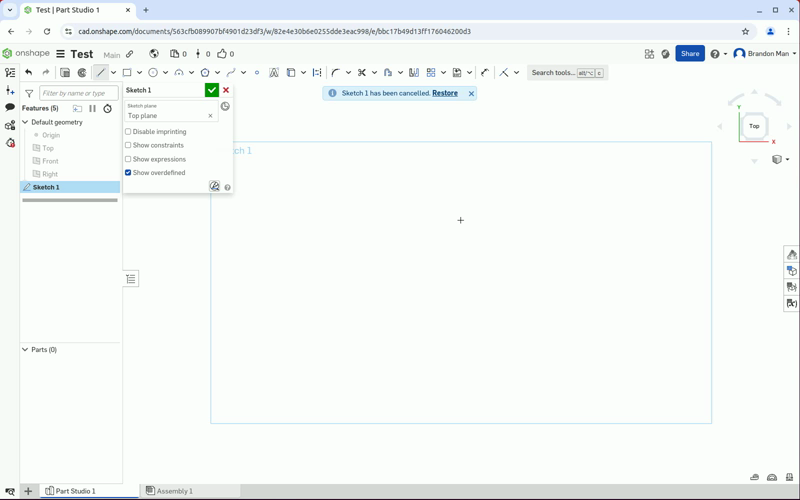
key_down(shift)
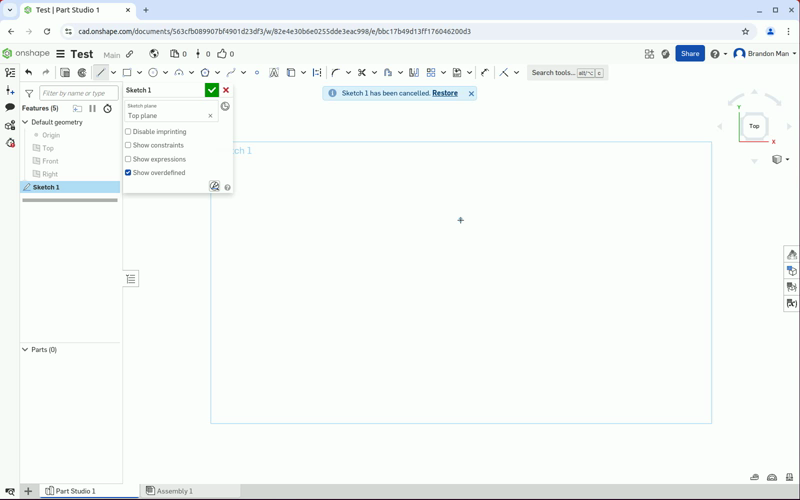
mouse_move(490, 219)
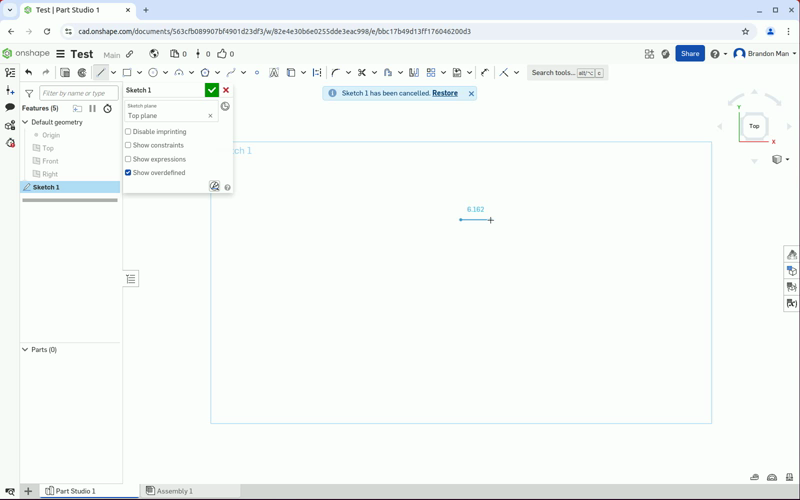
mouse_move(489, 219)
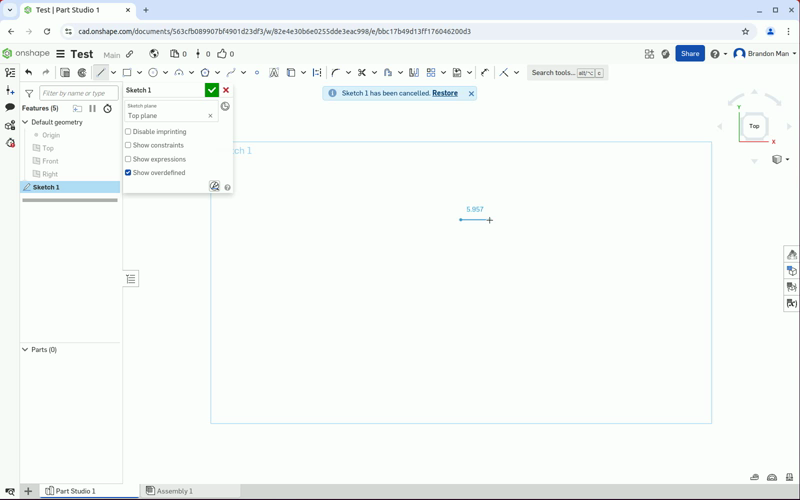
click(489, 219)
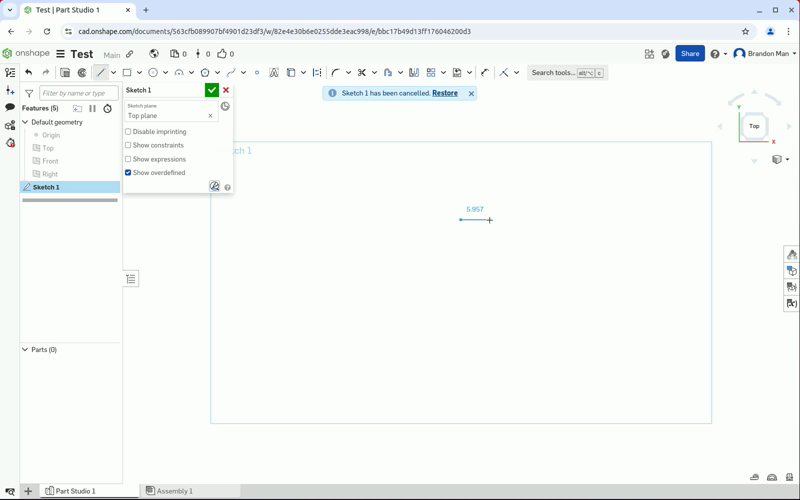
key_up(shift)
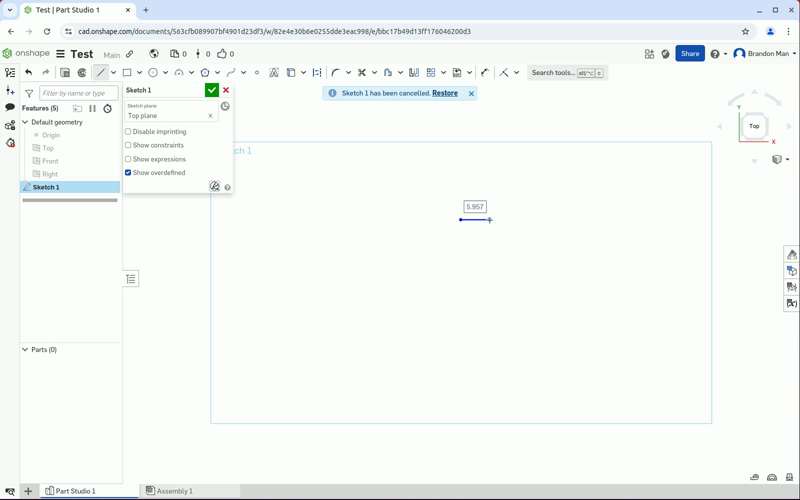
key_down(shift)
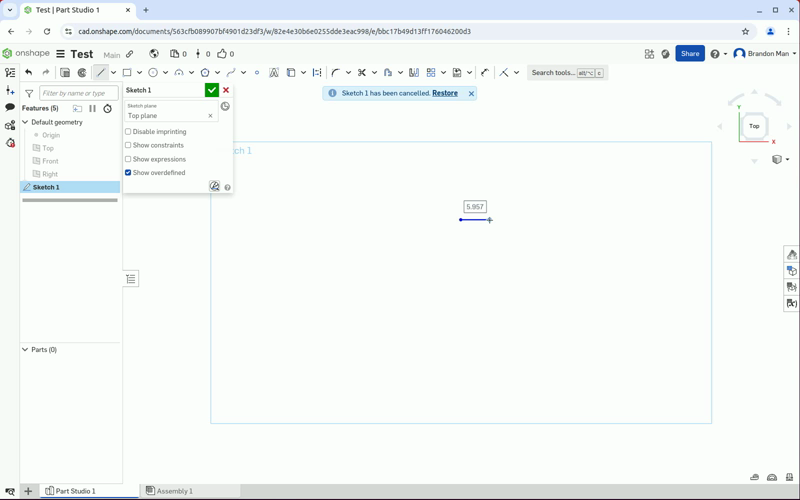
mouse_move(519, 219)
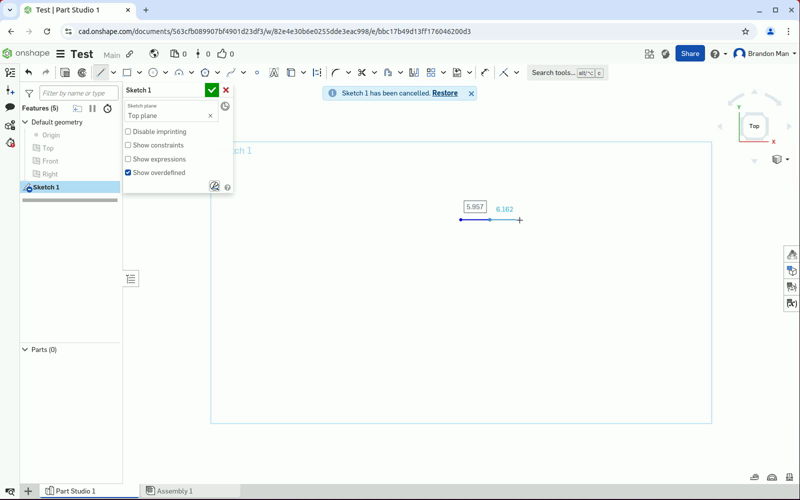
mouse_move(489, 182)
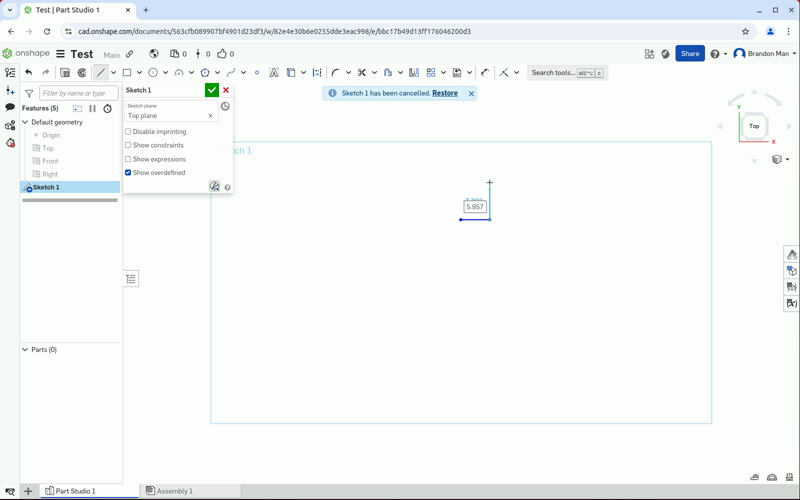
click(489, 182)
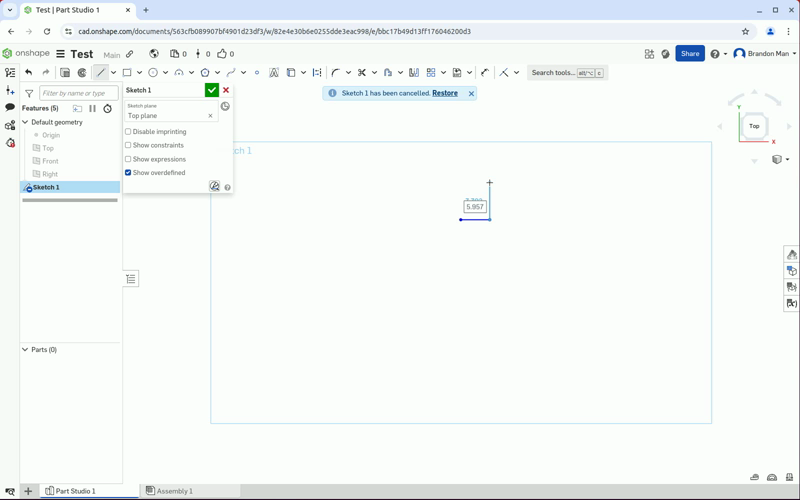
key_up(shift)
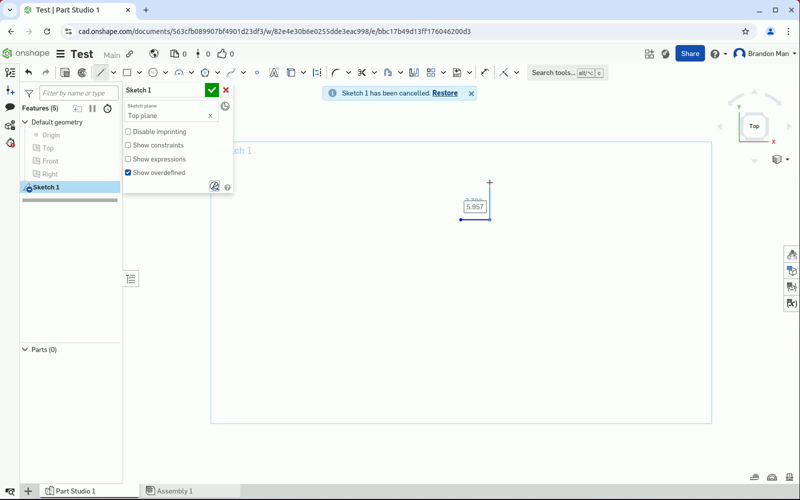
key_down(shift)
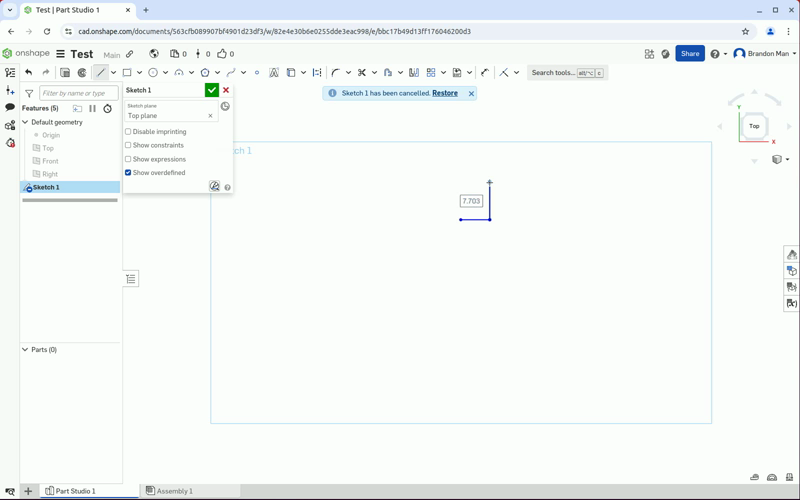
mouse_move(519, 182)
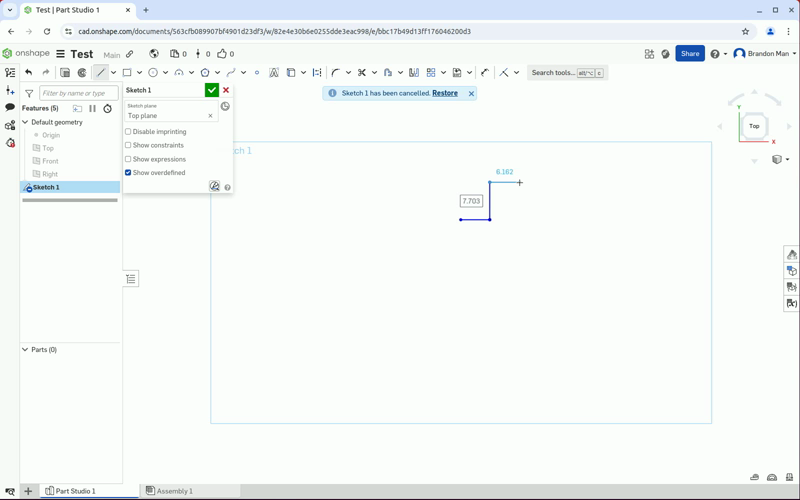
mouse_move(460, 182)
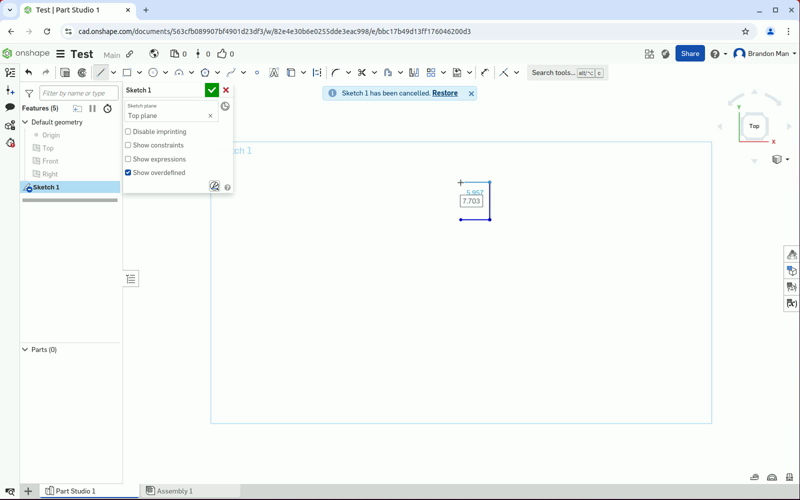
click(460, 182)
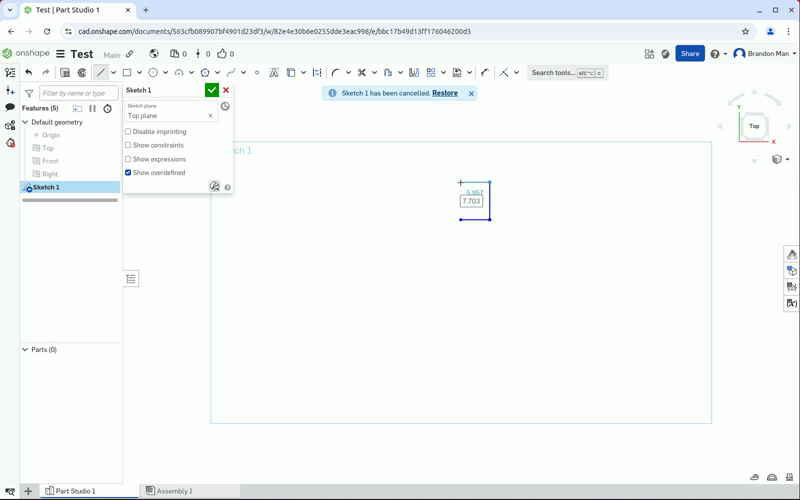
key_up(shift)
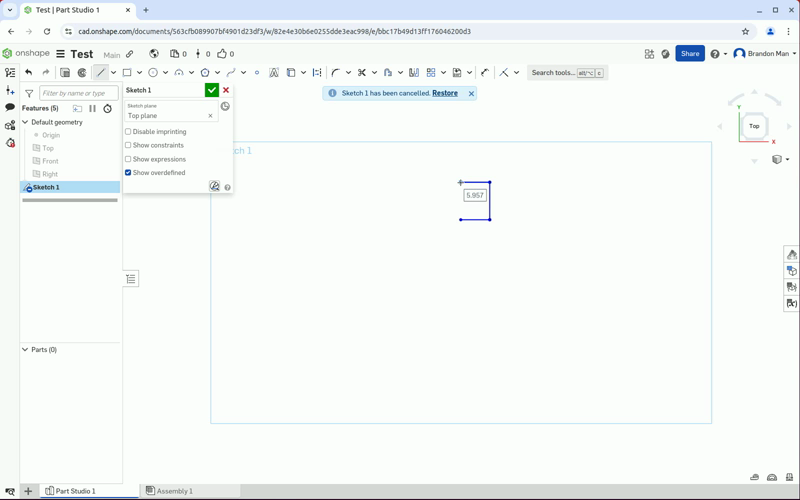
mouse_move(490, 182)
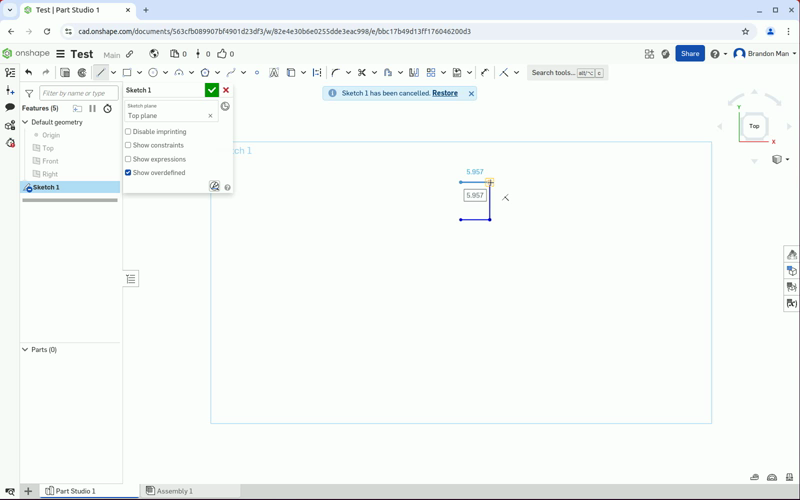
key_down(shift)
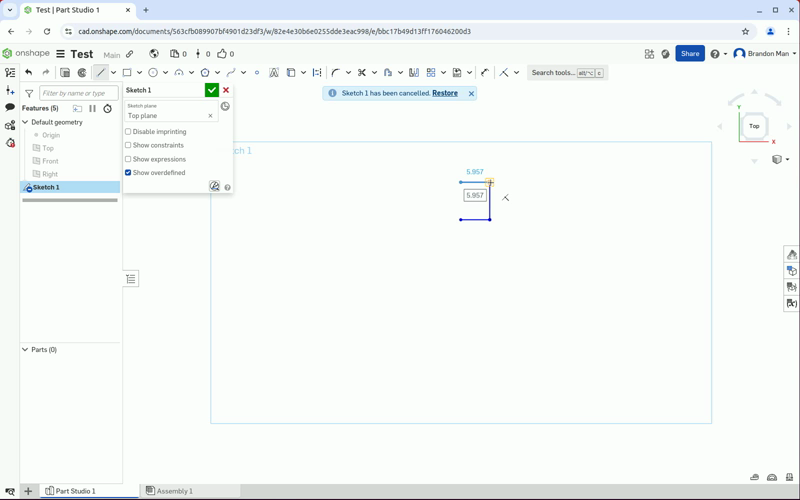
mouse_move(460, 219)
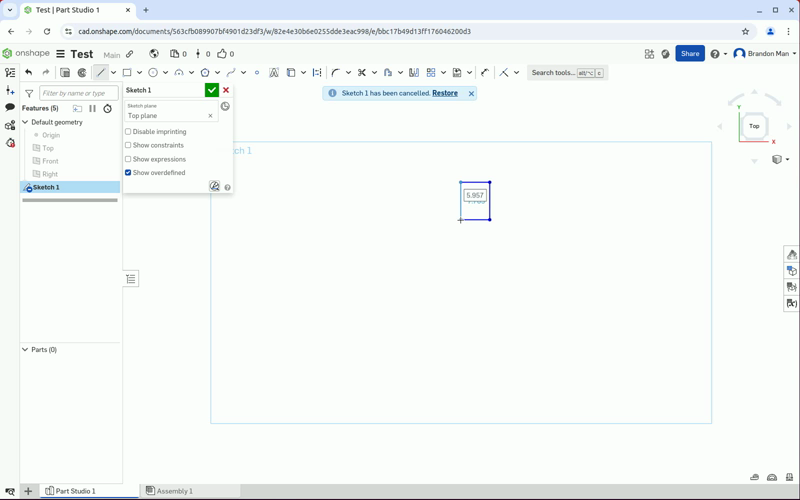
key_up(shift)
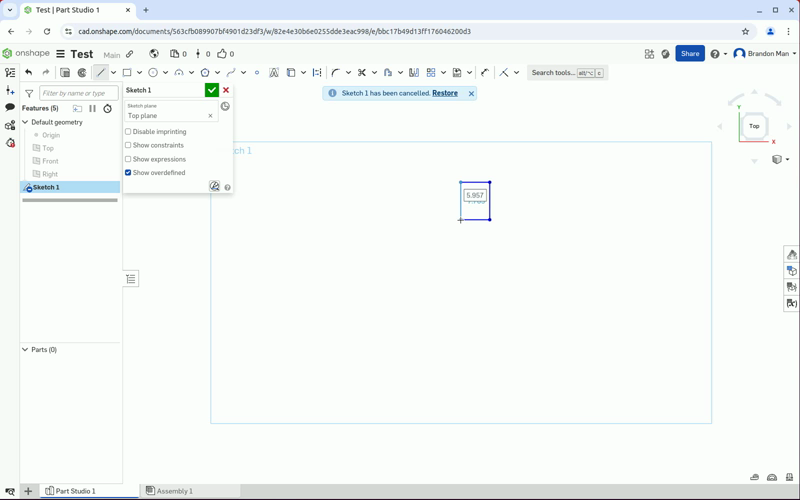
click(460, 219)
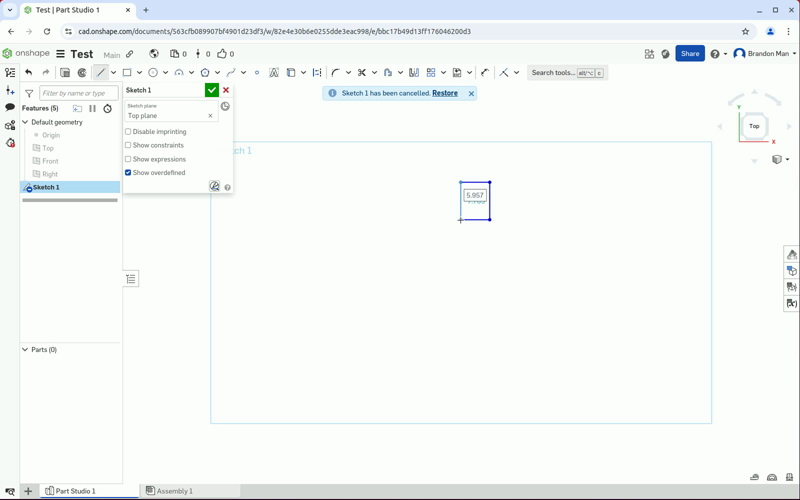
key(esc)
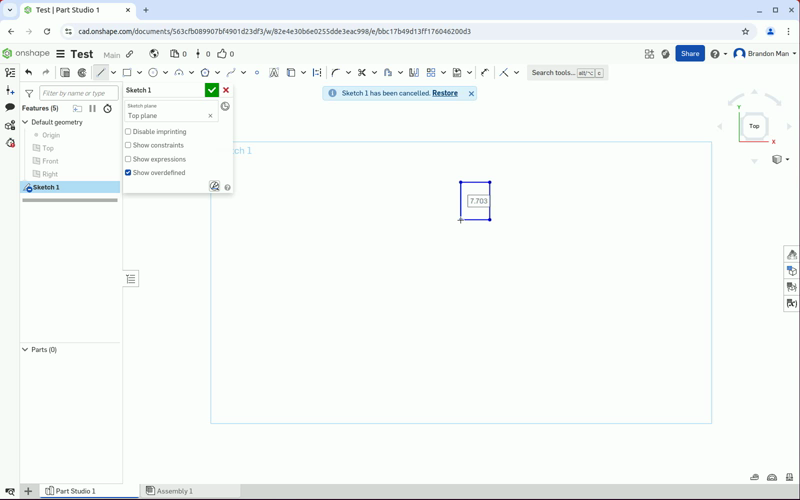
mouse_move(469, 189)
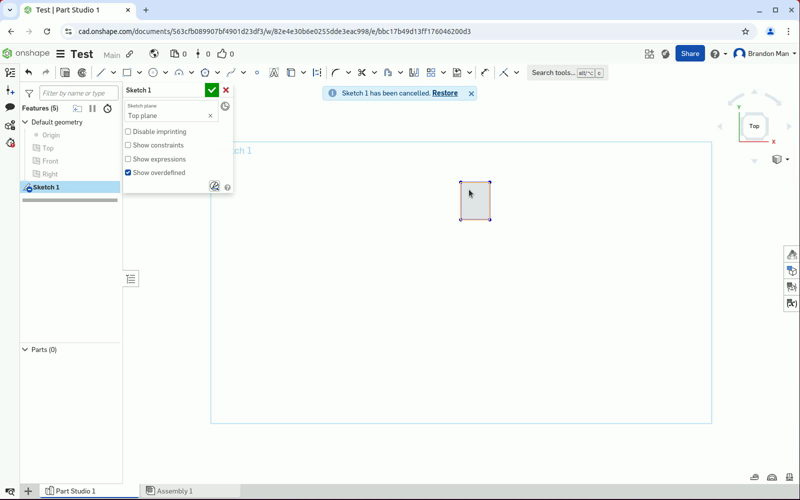
scroll(6)
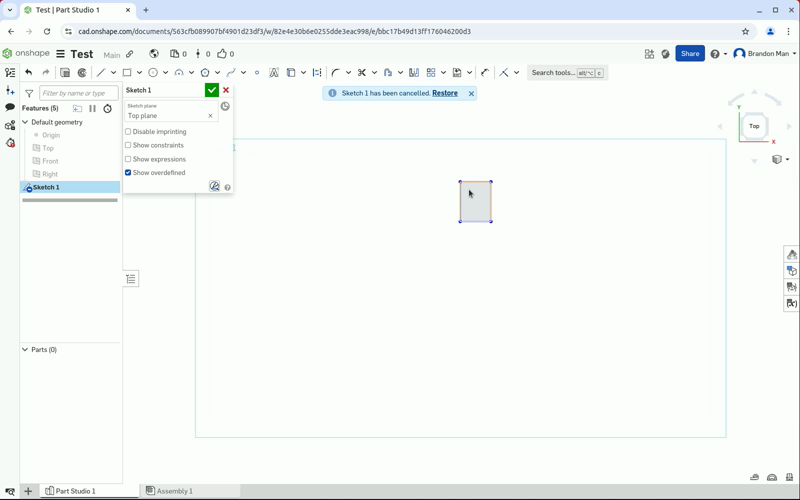
scroll(6)
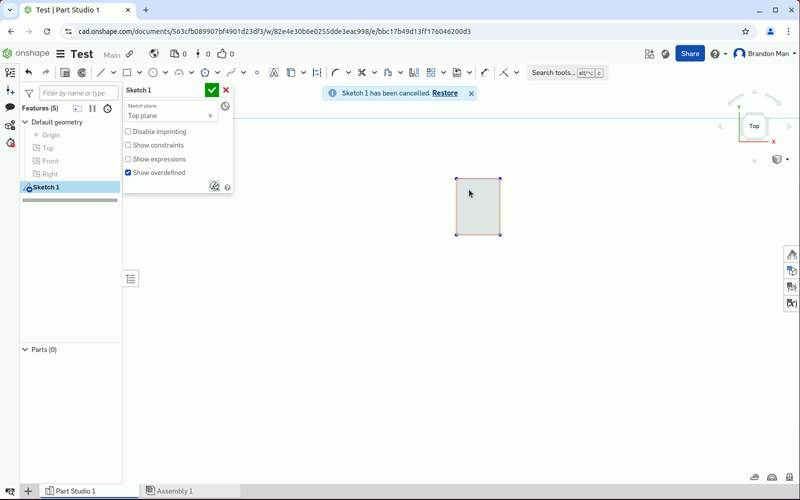
scroll(6)
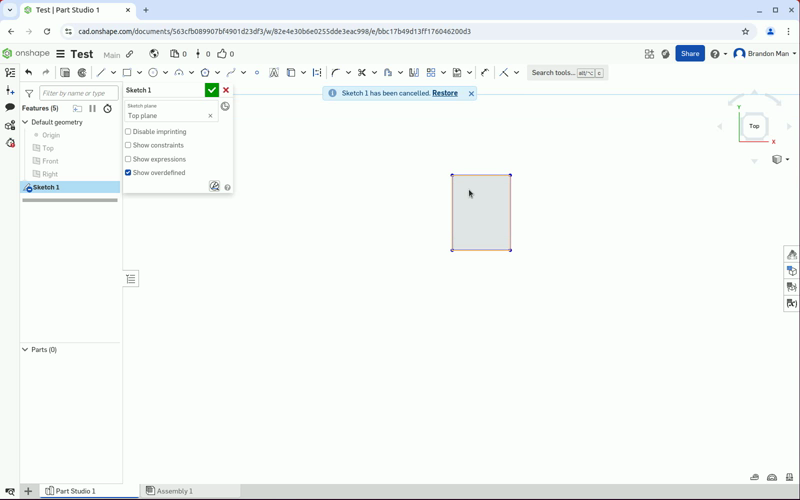
scroll(6)
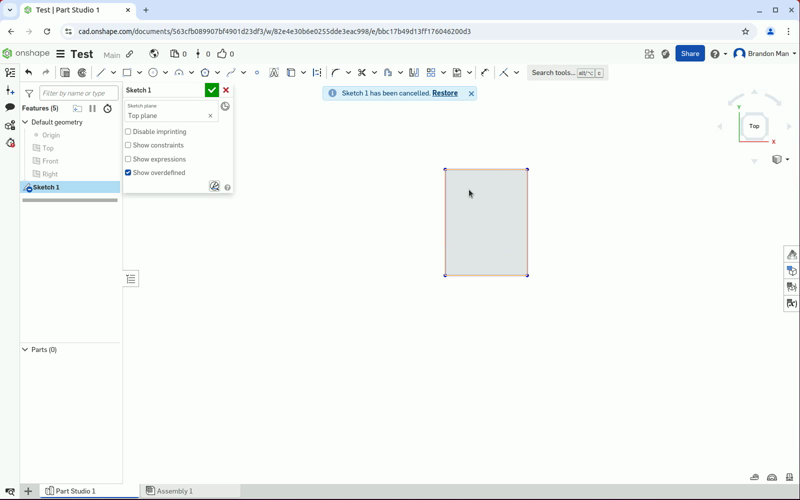
scroll(6)
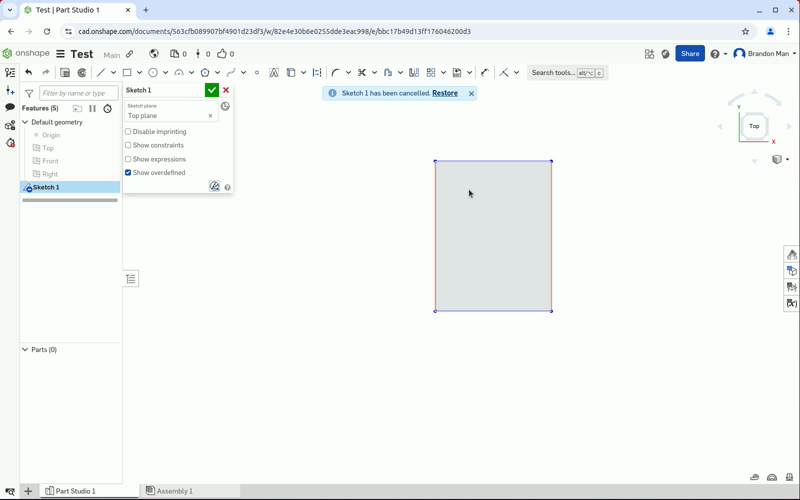
scroll(6)
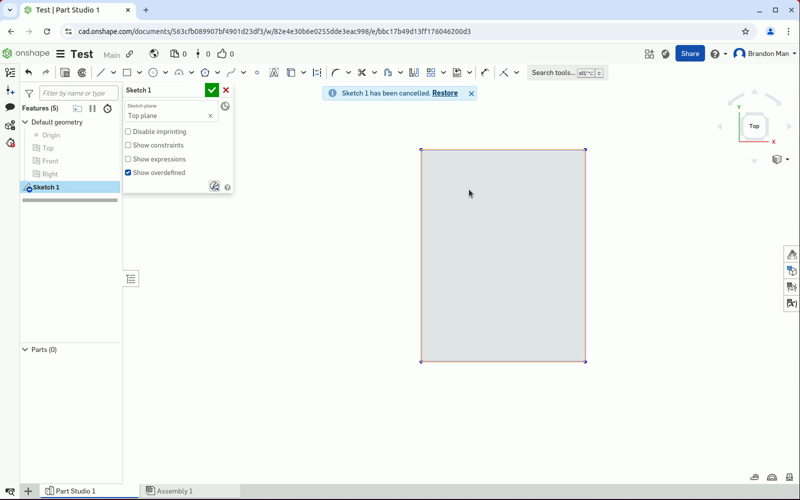
scroll(6)
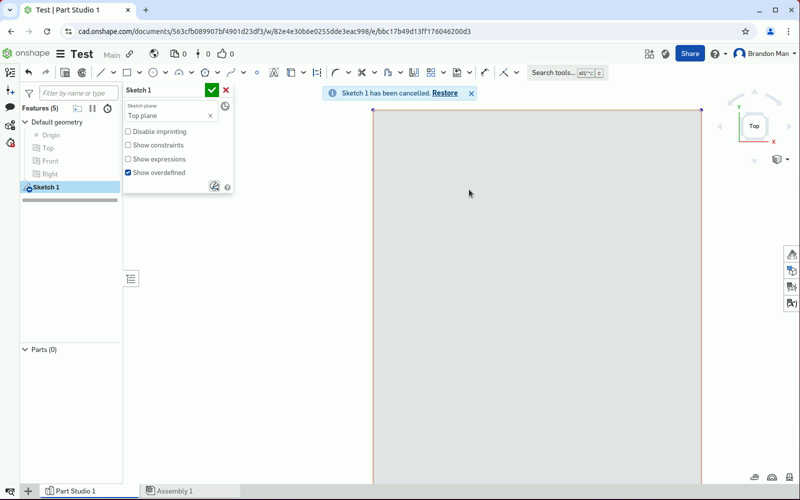
click(469, 189)
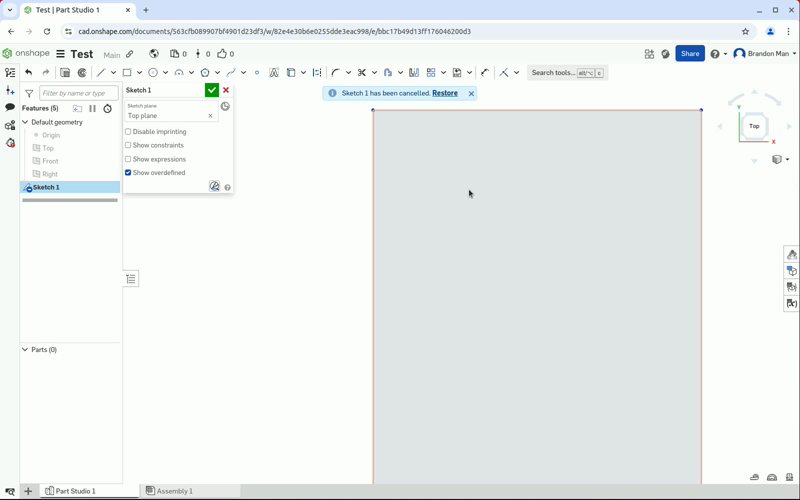
scroll(-6)
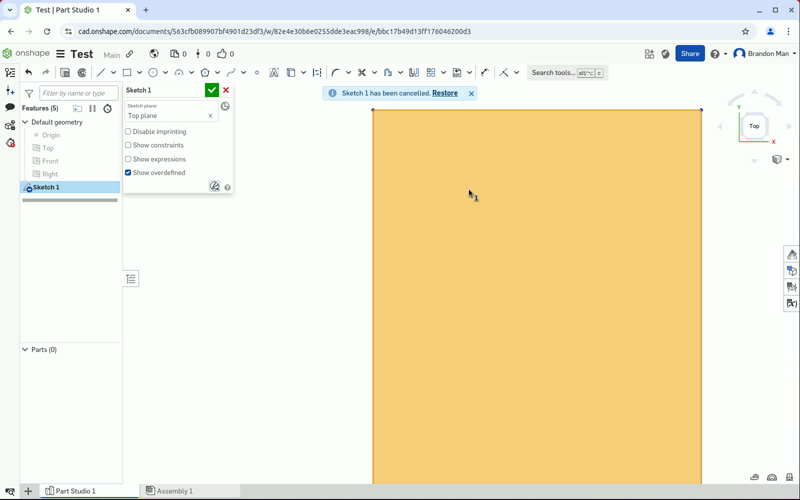
scroll(-6)
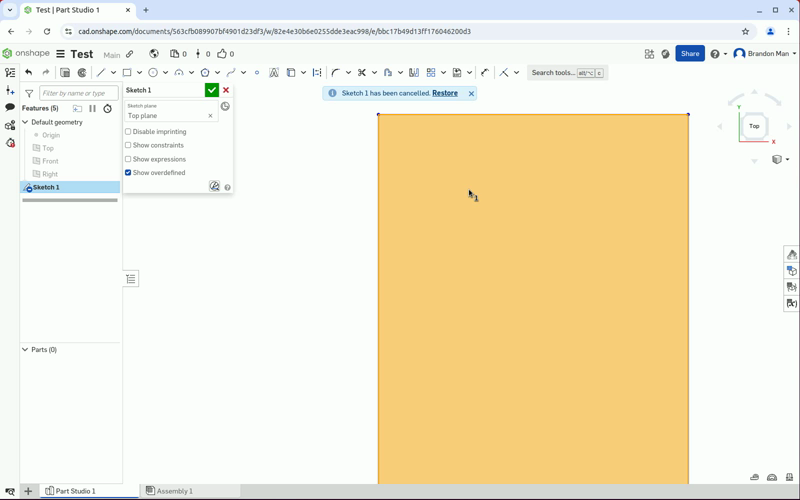
scroll(-6)
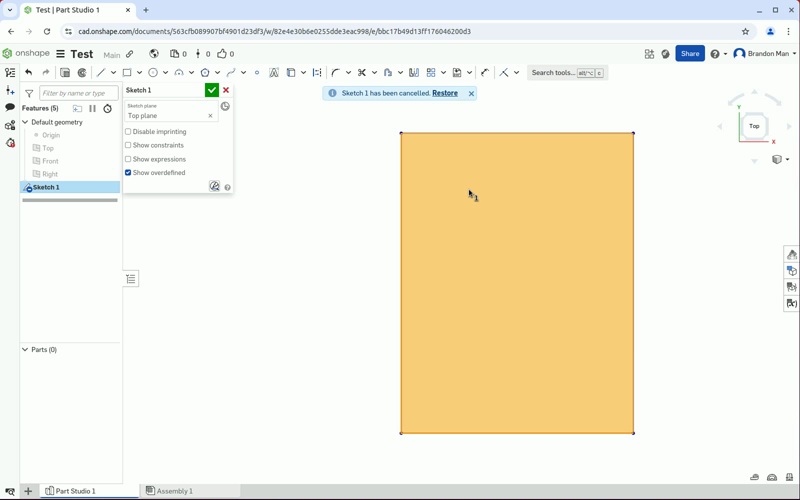
scroll(-6)
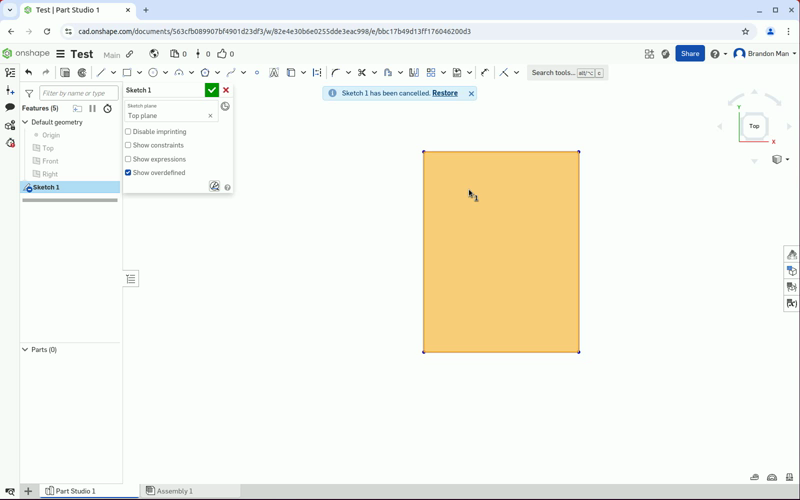
scroll(-6)
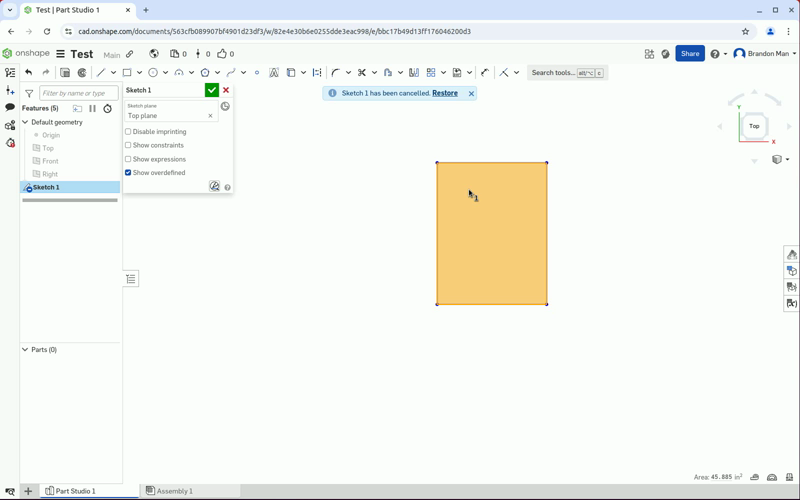
scroll(-6)
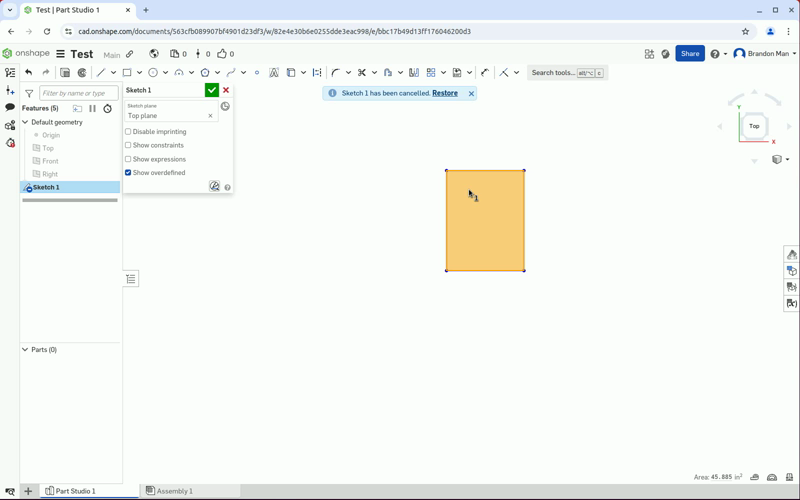
scroll(-6)
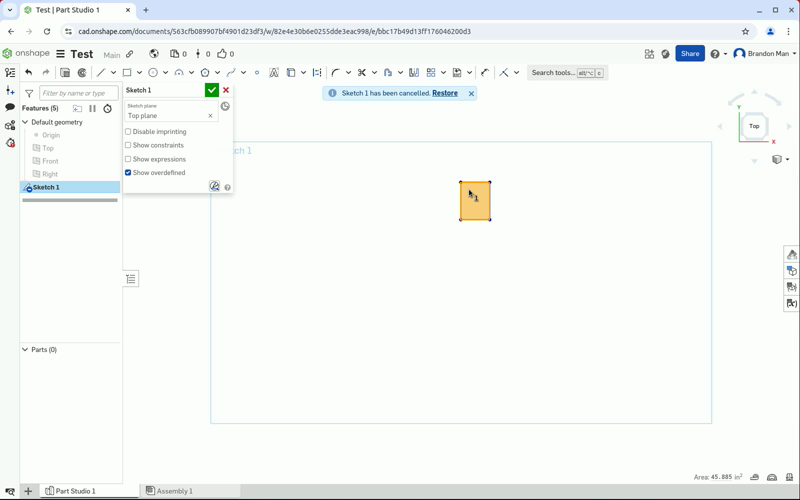
mouse_move(73, 352)
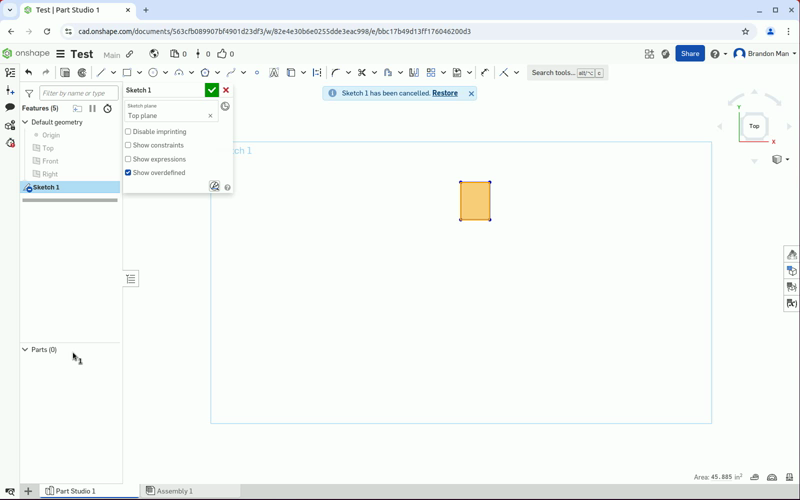
key(shift+y)
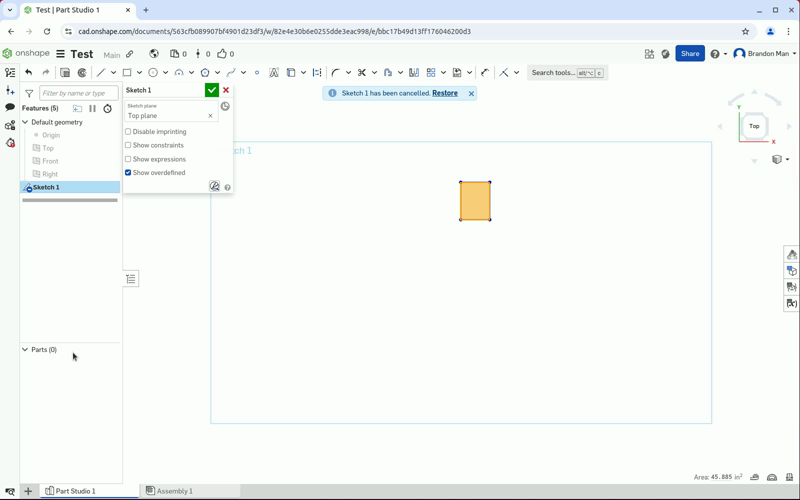
key(shift+e)
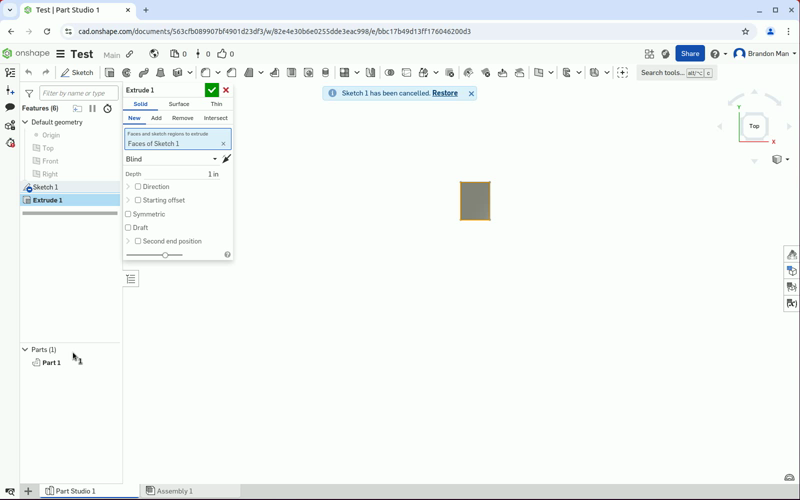
mouse_move(143, 106)
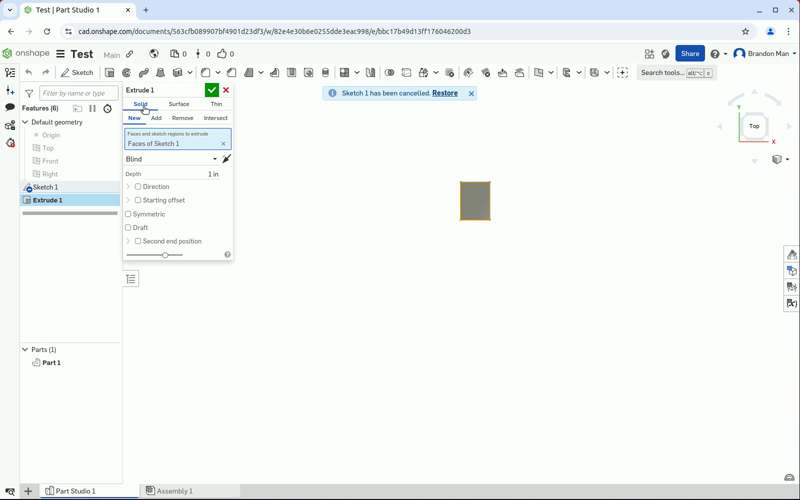
click(143, 106)
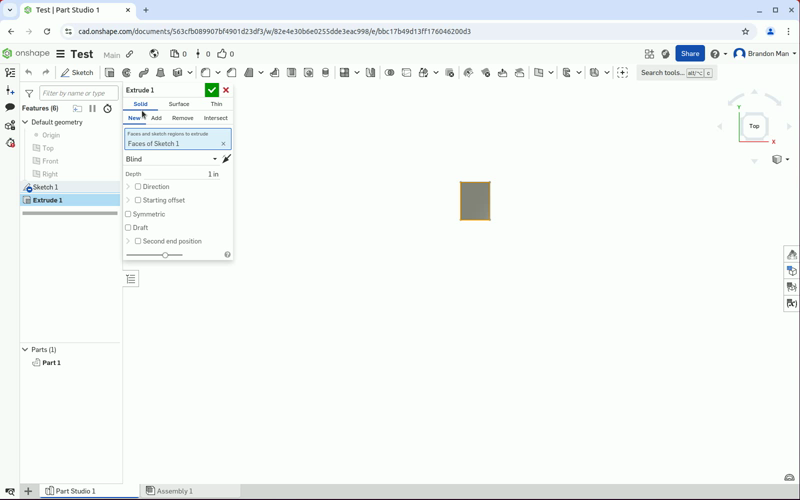
mouse_move(137, 120)
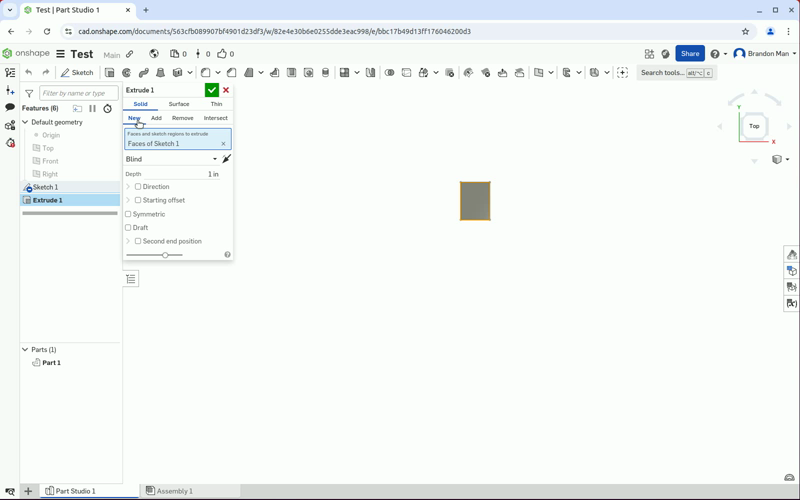
click(137, 120)
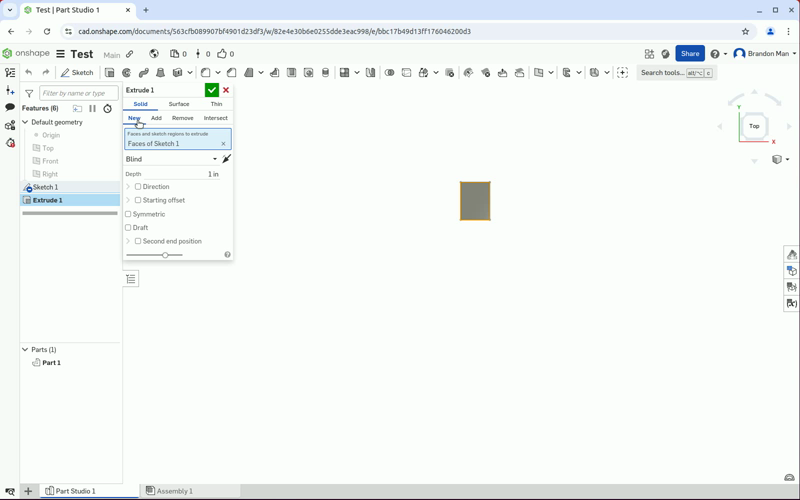
key(tab, 4)
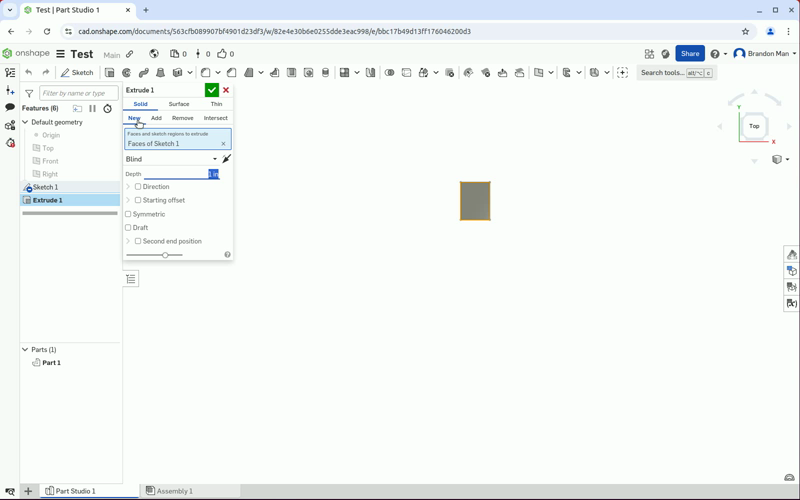
text(0.481)
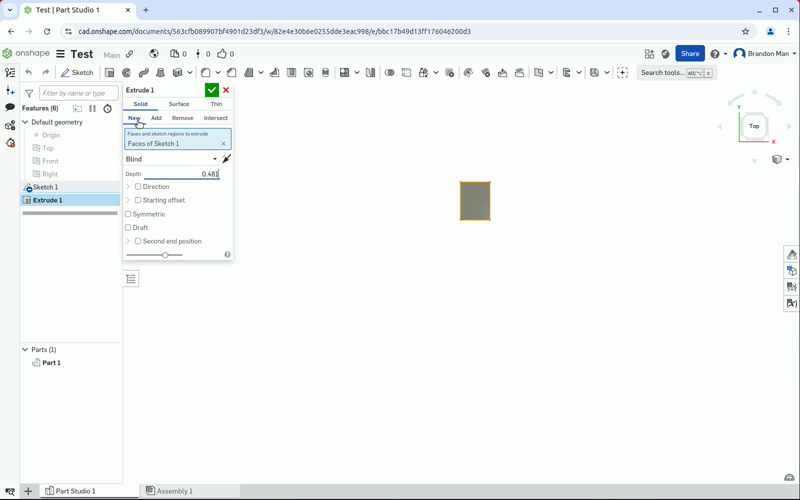
key(enter)
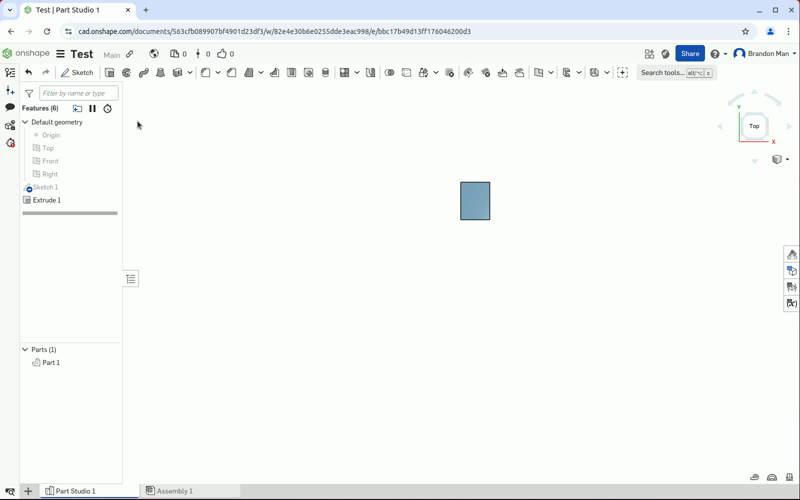
key(shift+h)
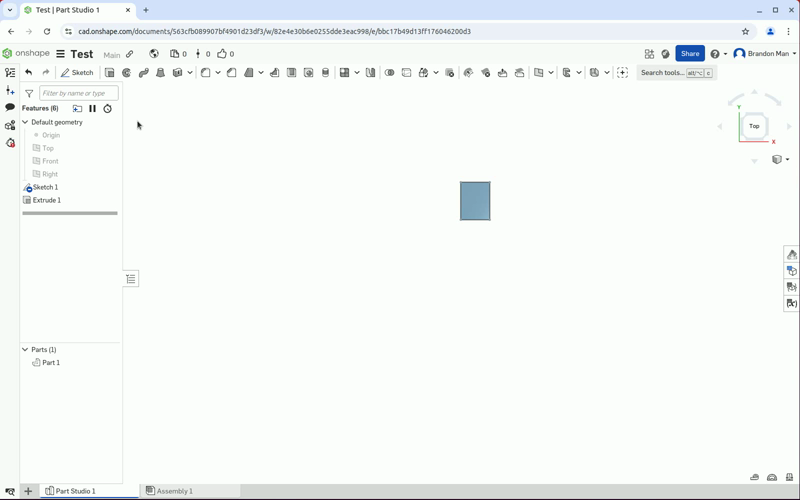
key(shift+h)
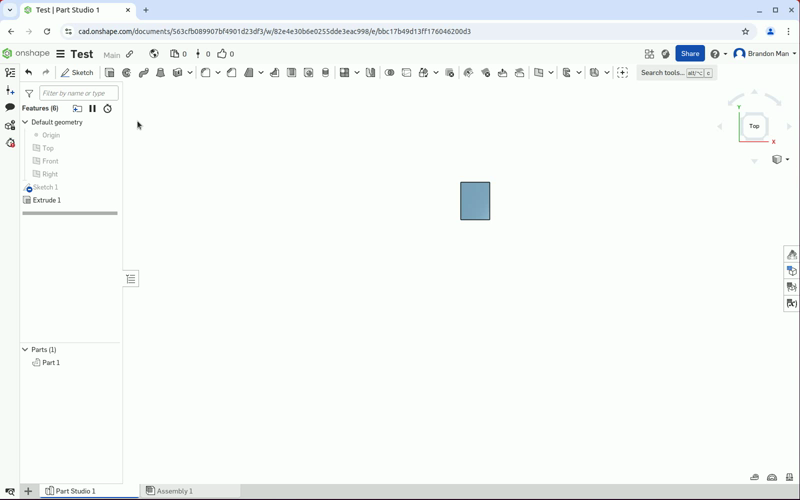
mouse_move(73, 189)
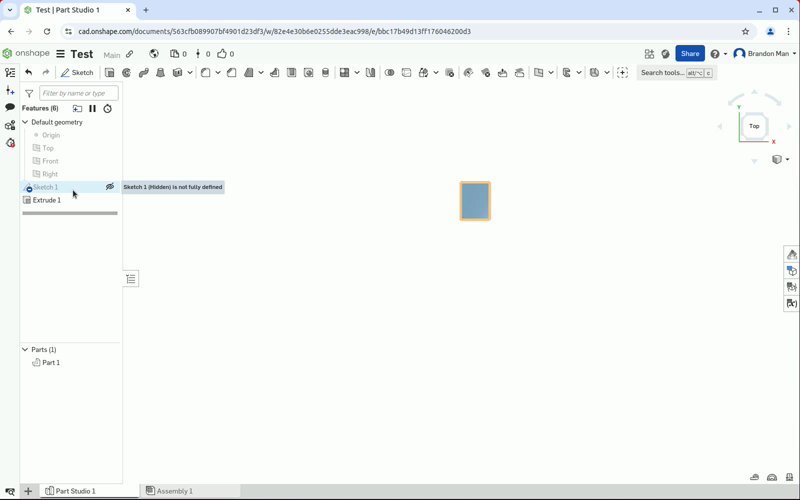
click(73, 189)
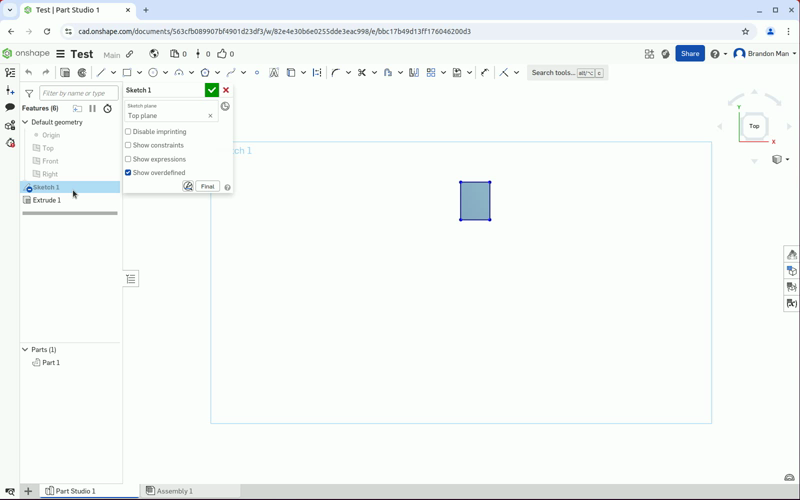
mouse_move(229, 92)
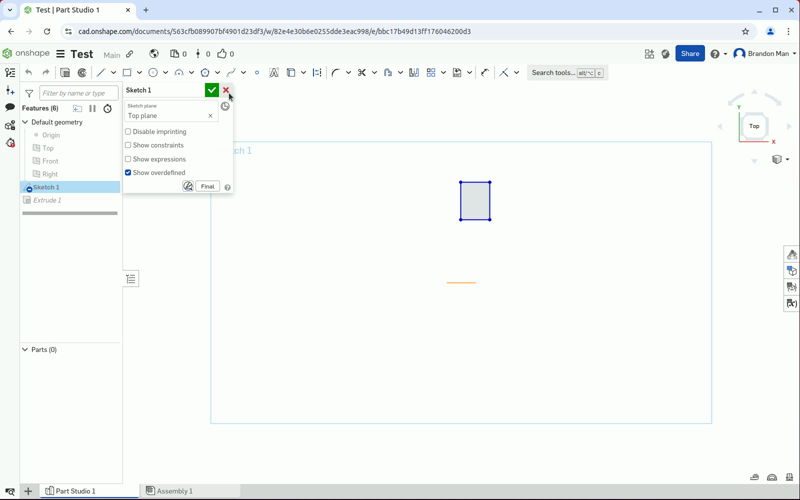
click(229, 92)
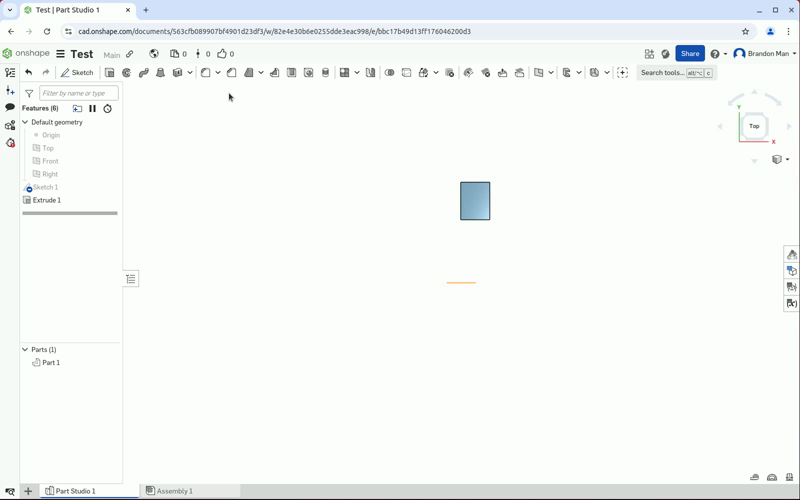
mouse_move(541, 75)
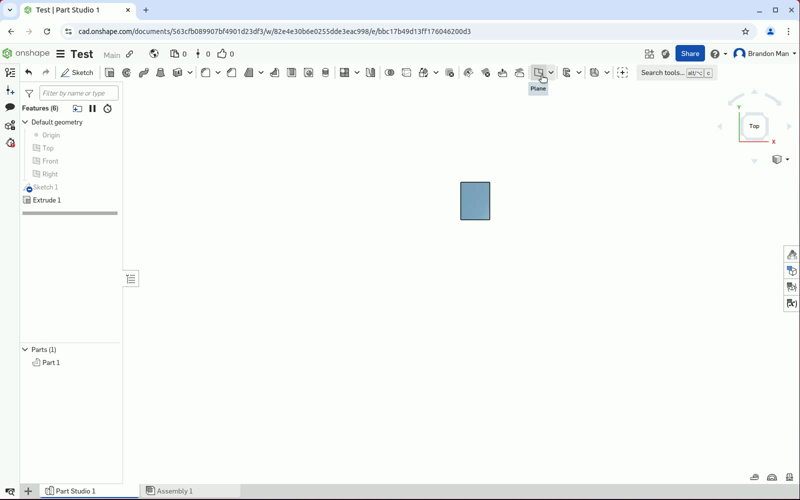
click(541, 75)
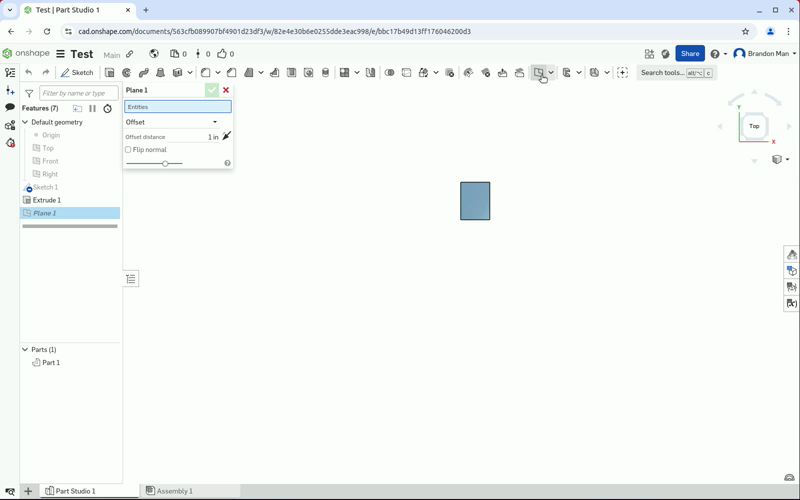
mouse_move(73, 150)
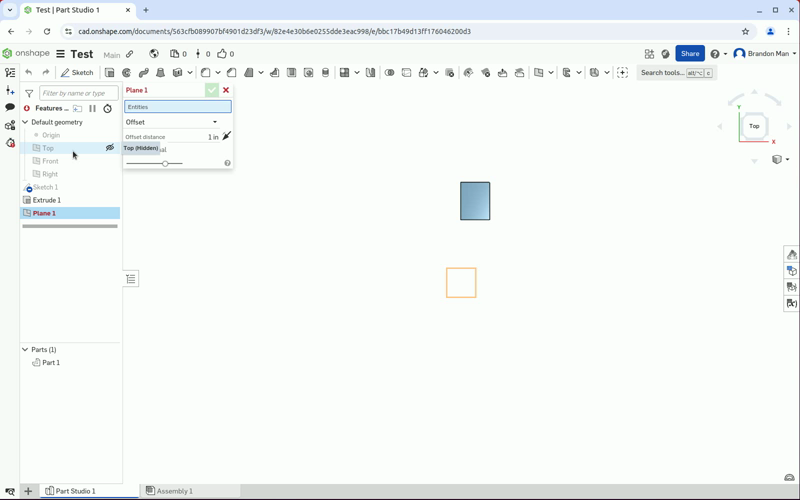
click(73, 150)
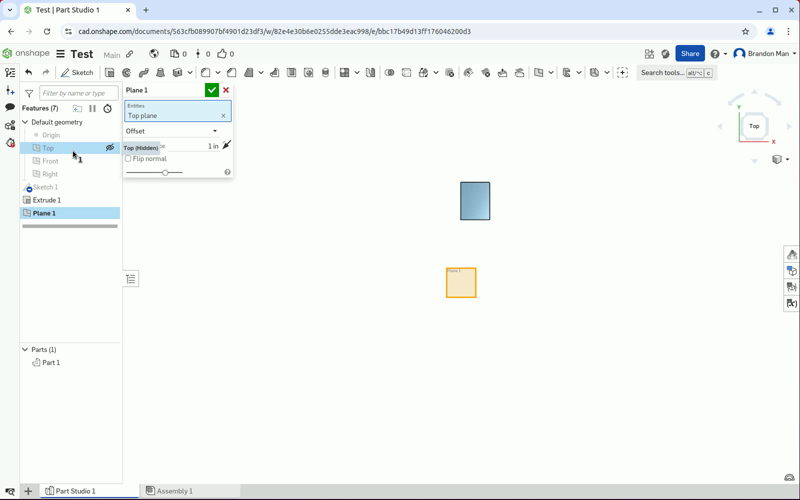
key(tab, 2)
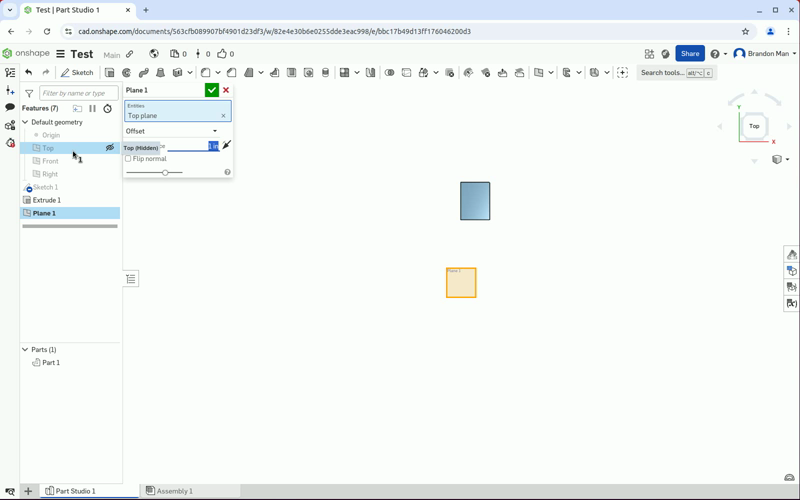
text(0.493)
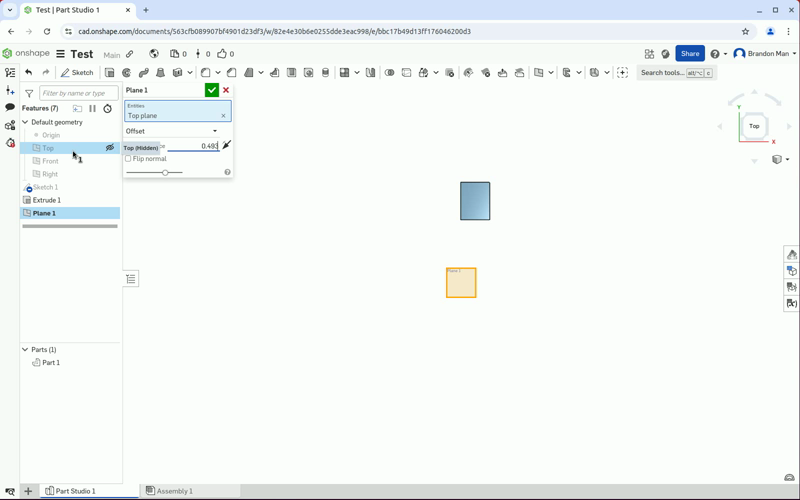
key(enter, 2)
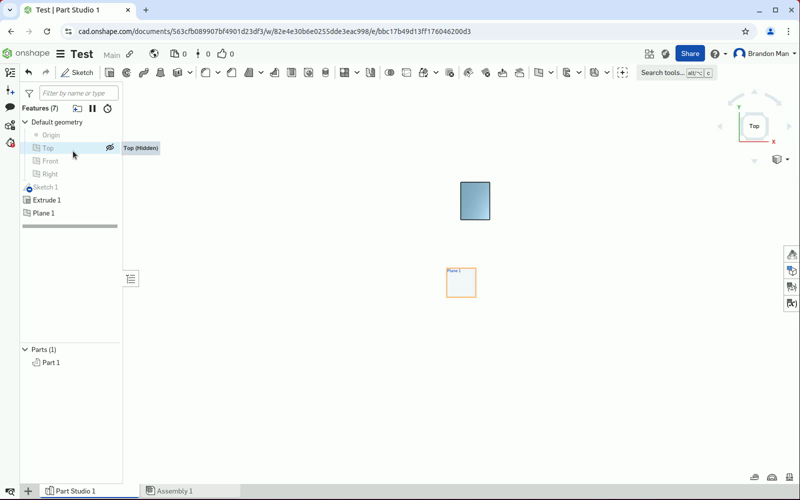
key(shift+s)
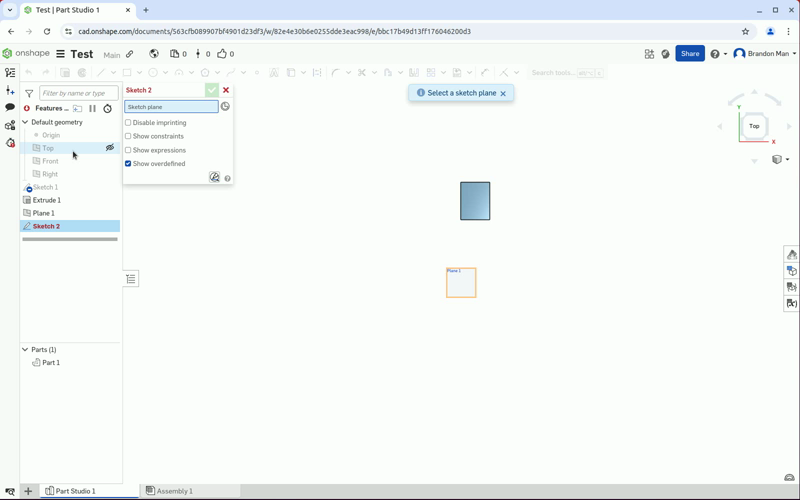
mouse_move(73, 215)
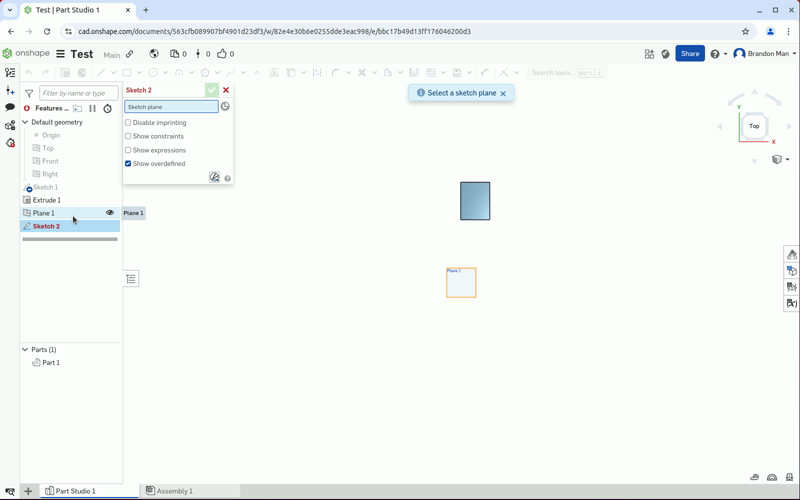
click(73, 215)
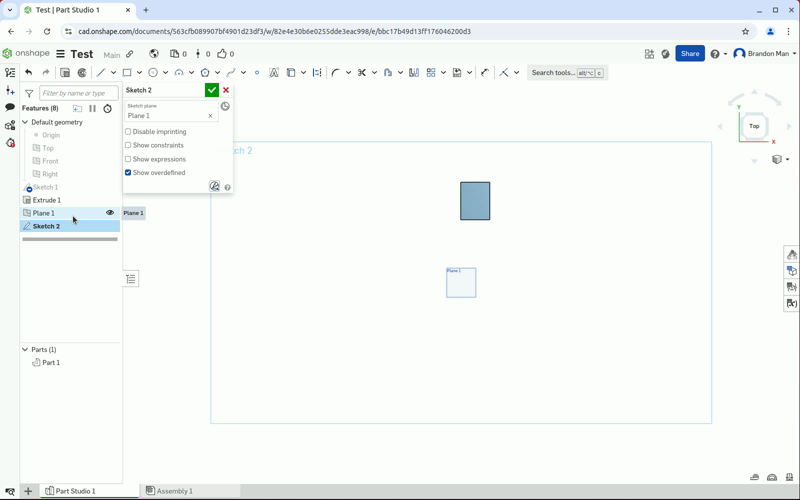
mouse_move(73, 352)
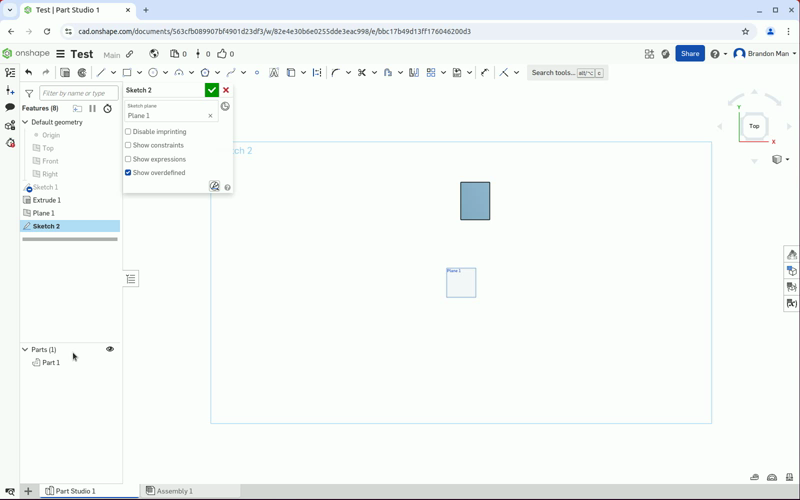
key(y)
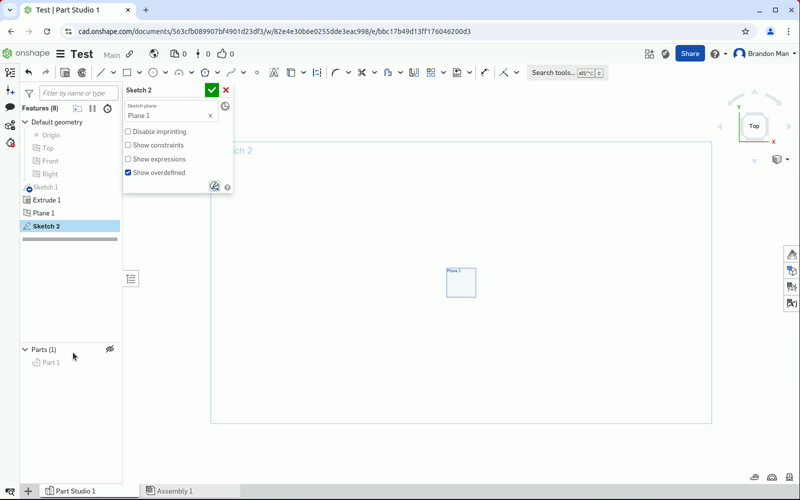
key(l)
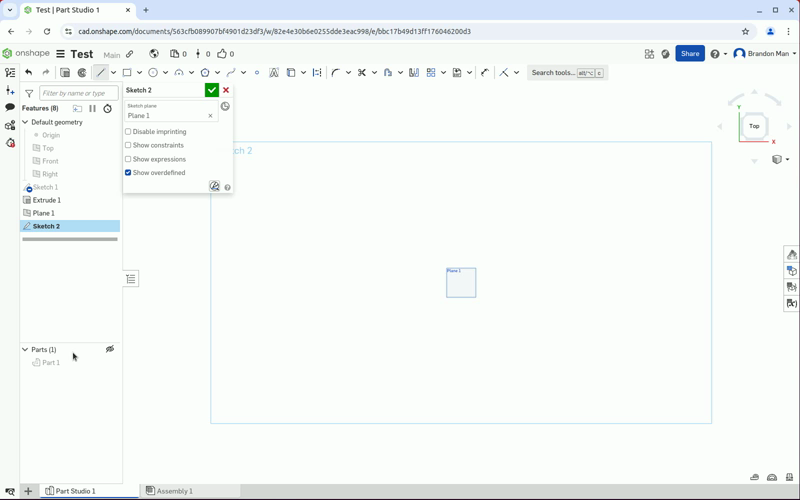
key_down(shift)
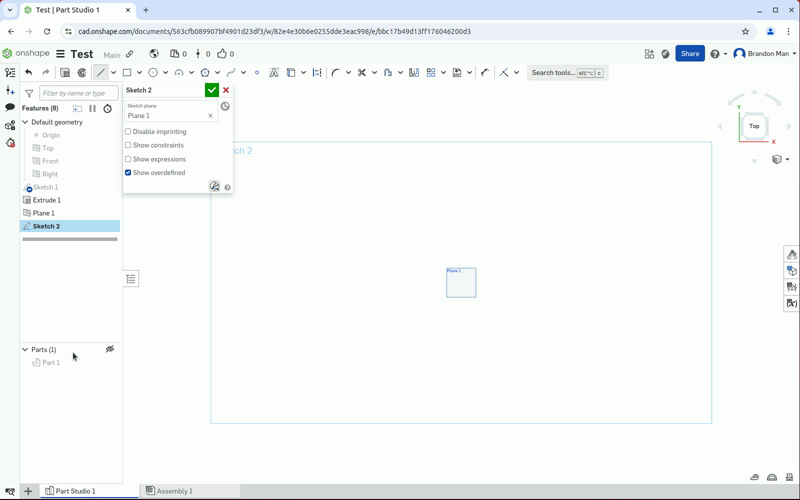
mouse_move(460, 215)
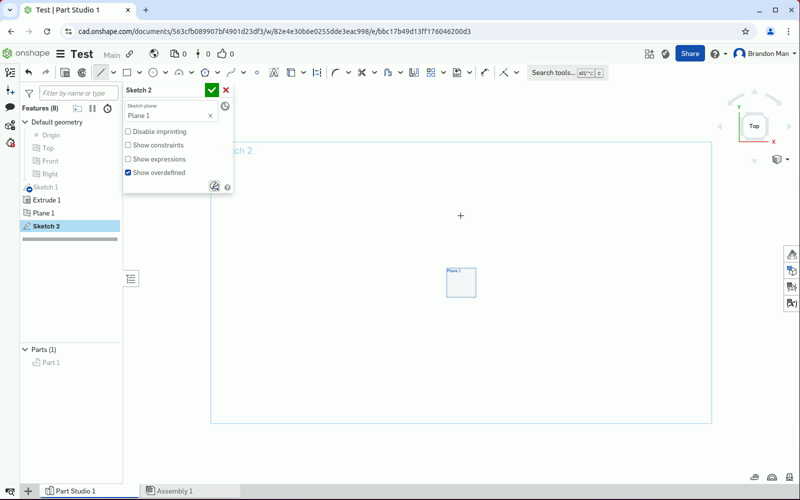
click(460, 215)
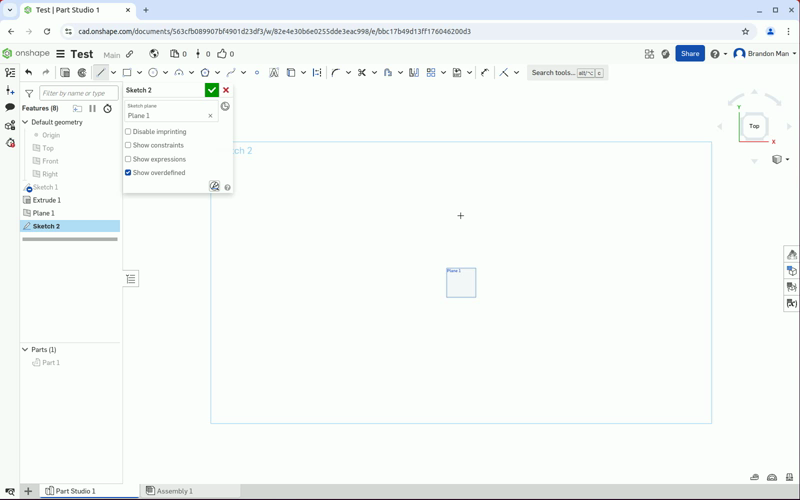
key_up(shift)
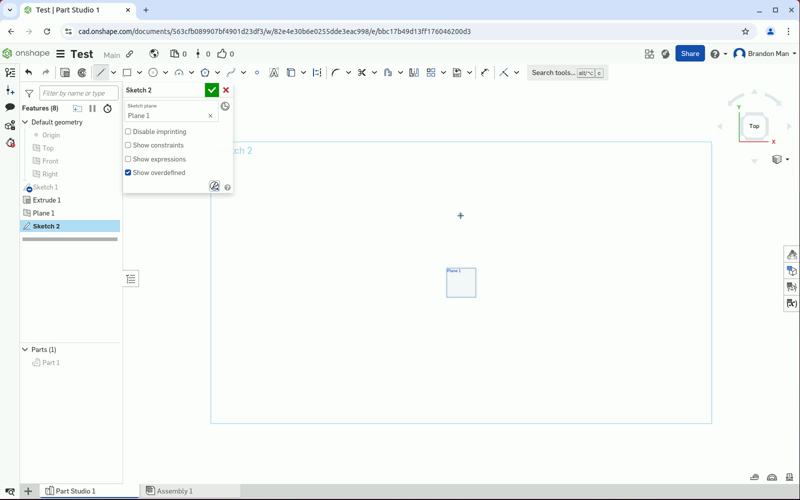
key_down(shift)
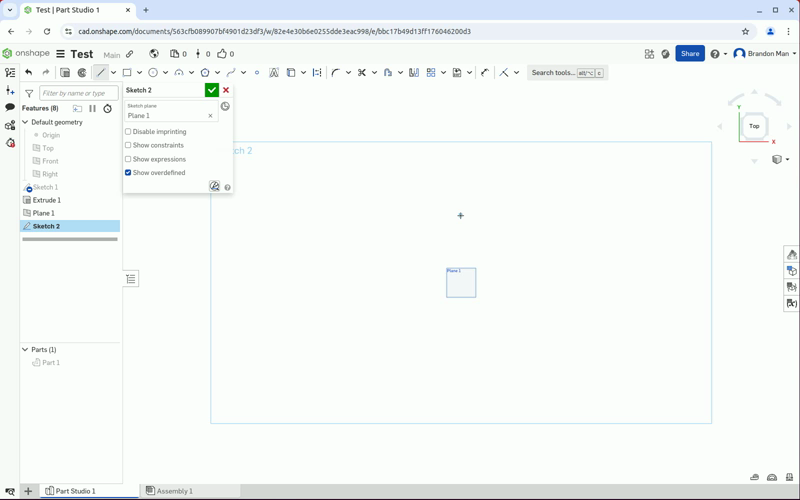
mouse_move(490, 215)
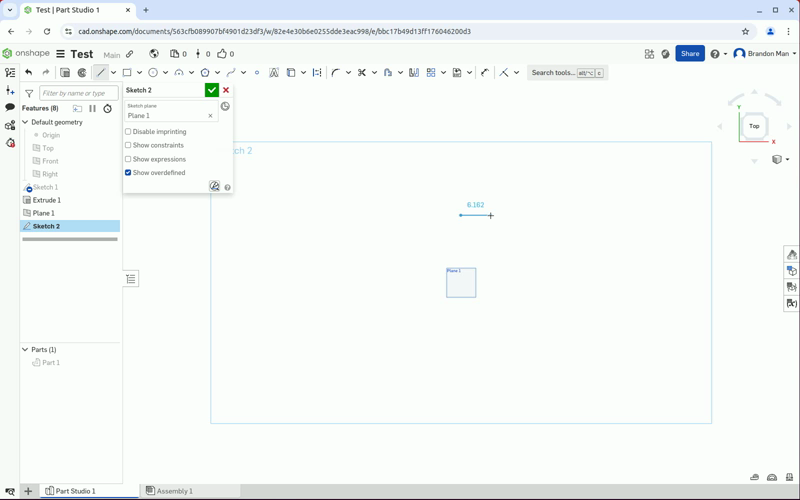
mouse_move(485, 215)
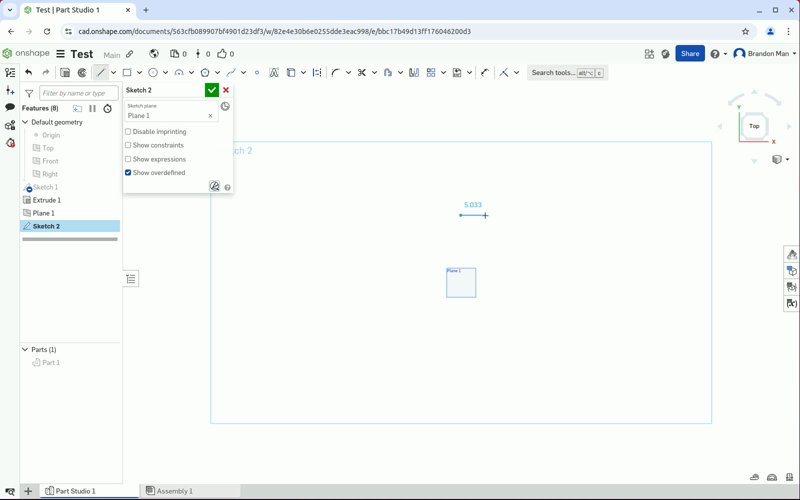
click(485, 215)
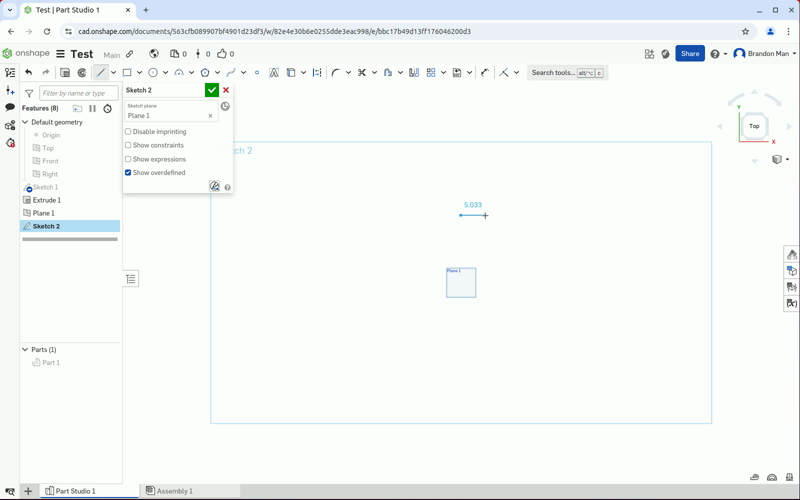
key_up(shift)
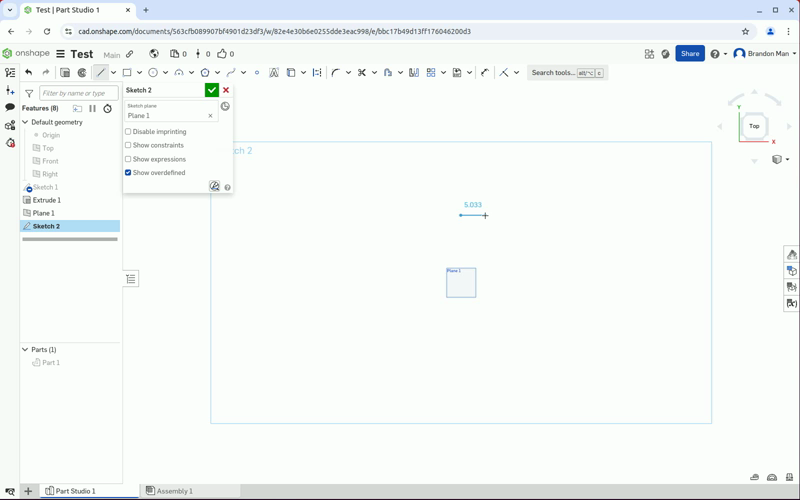
key_down(shift)
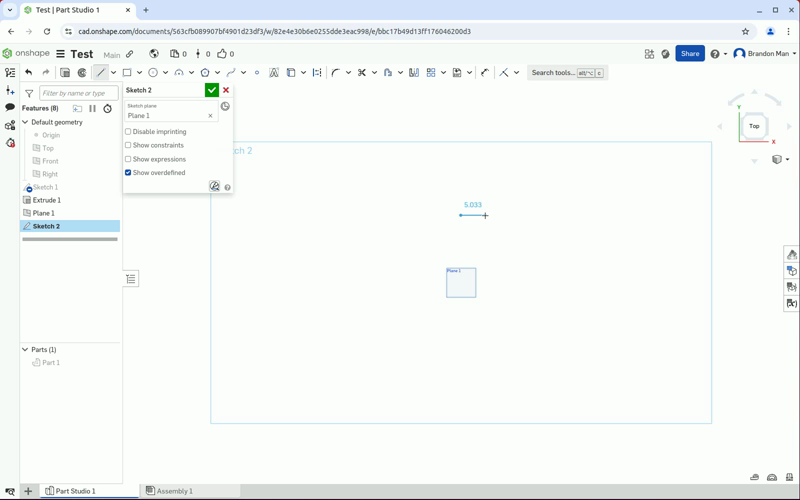
mouse_move(515, 215)
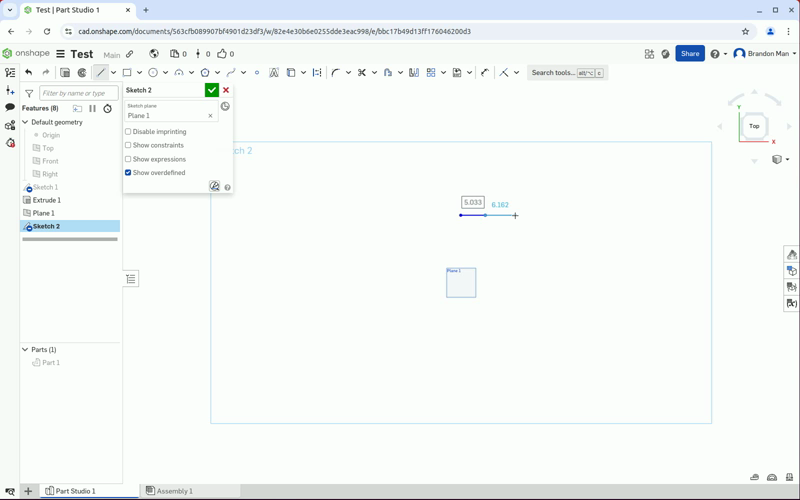
mouse_move(485, 187)
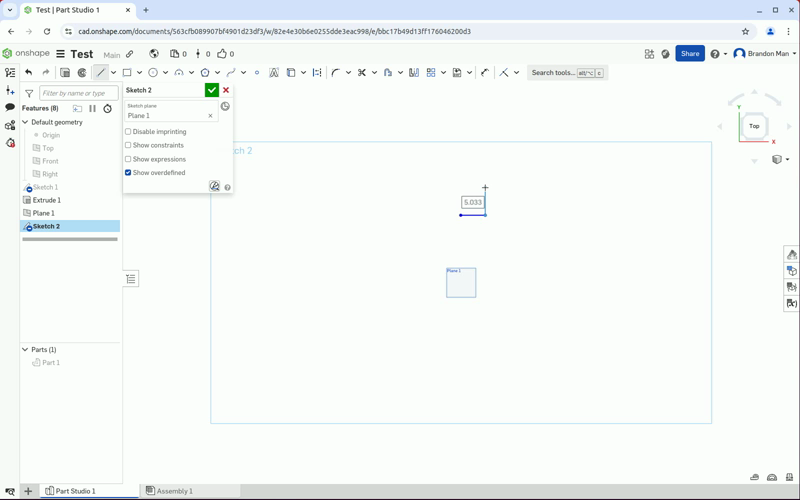
click(485, 187)
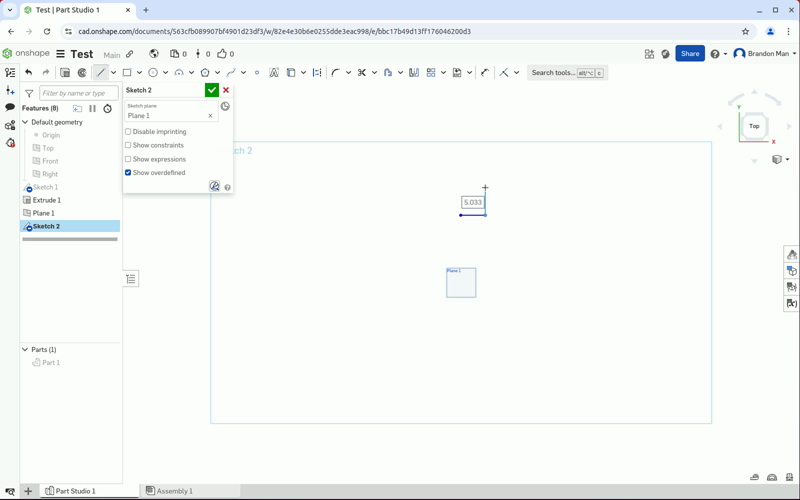
key_up(shift)
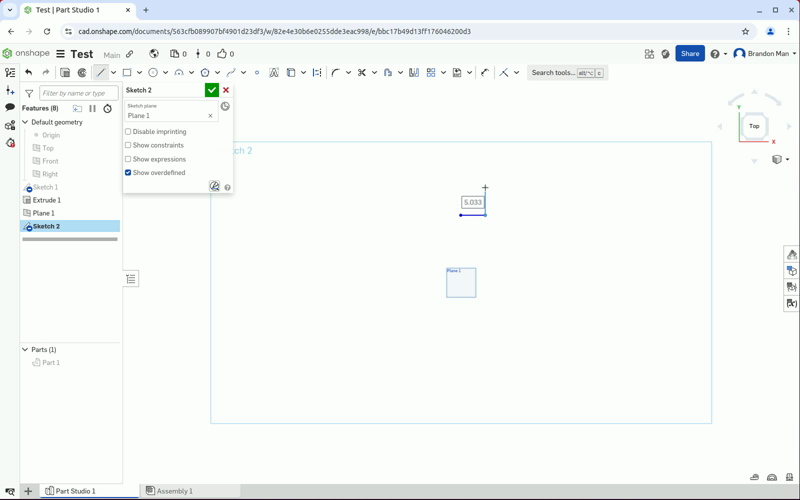
key_down(shift)
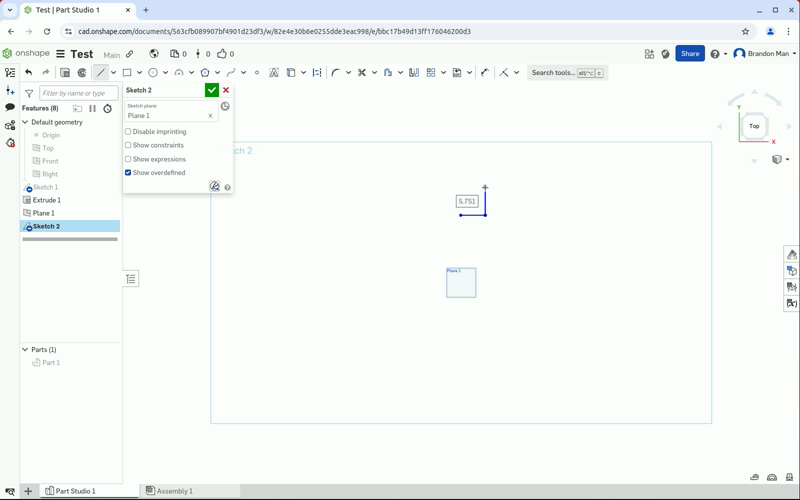
mouse_move(515, 187)
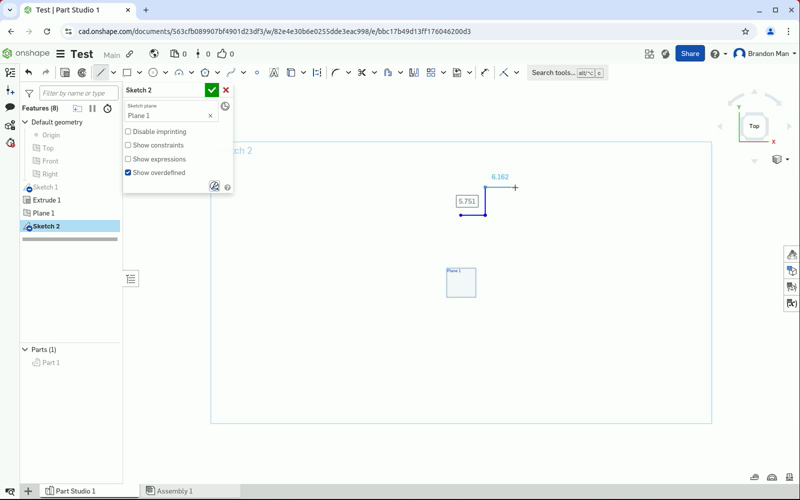
mouse_move(460, 187)
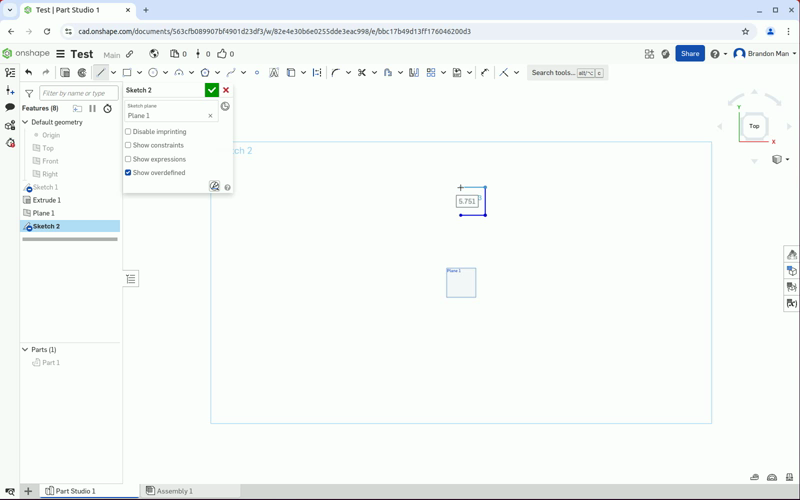
click(460, 187)
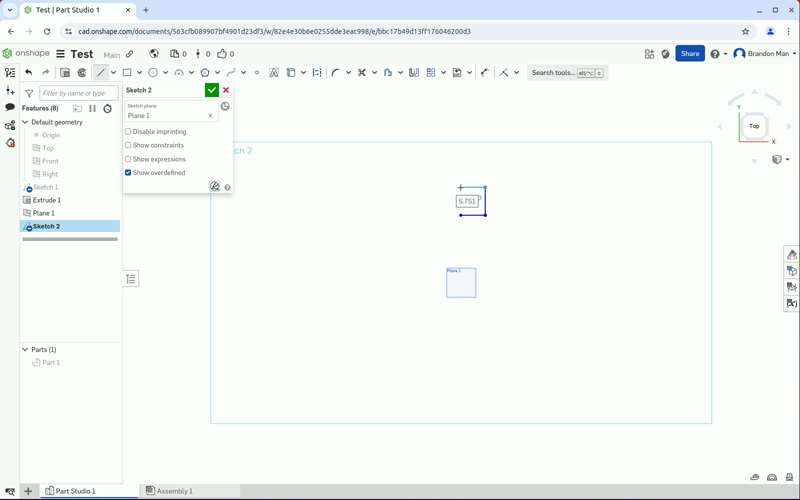
key_up(shift)
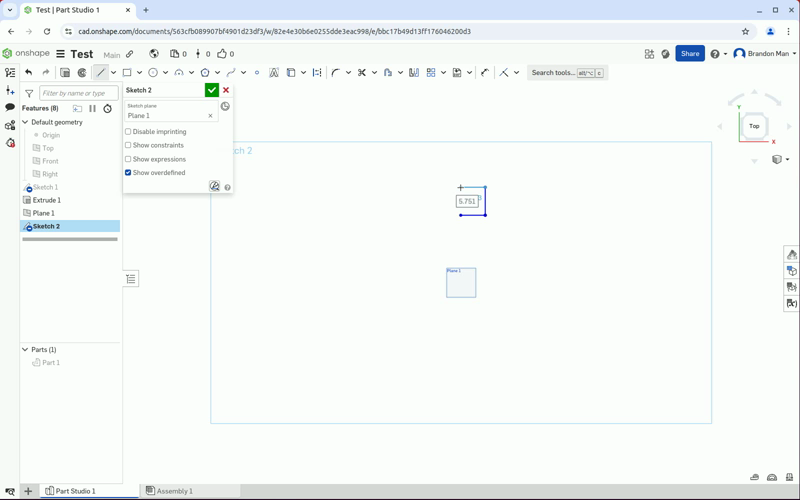
mouse_move(490, 187)
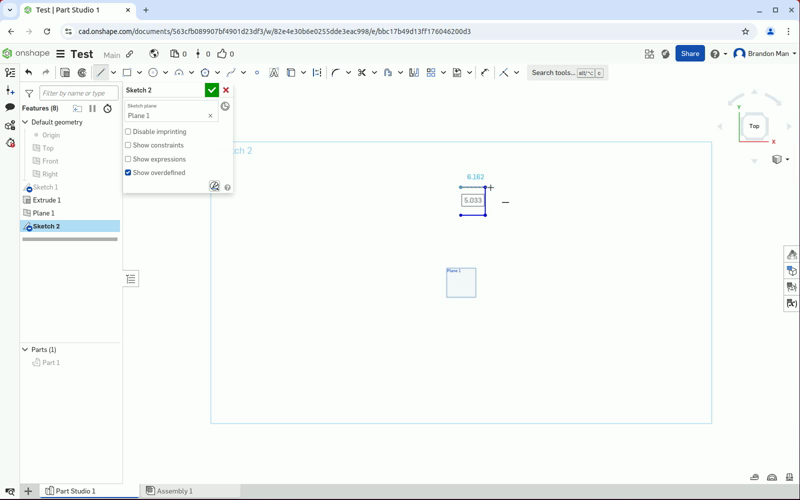
key_down(shift)
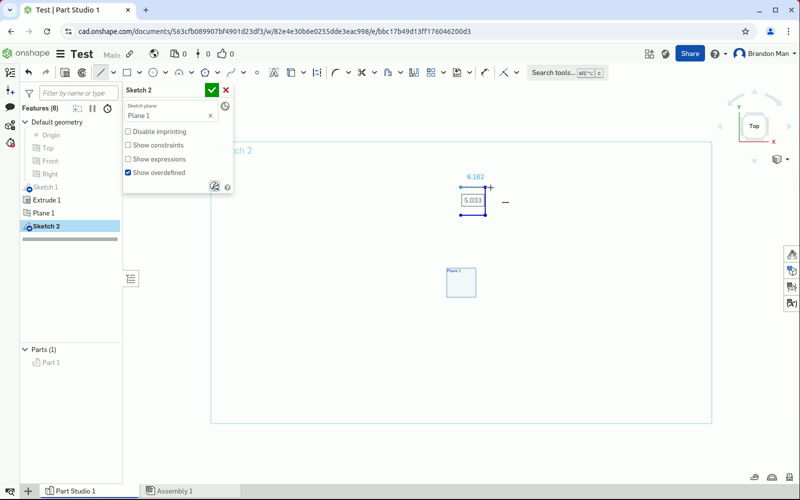
mouse_move(460, 215)
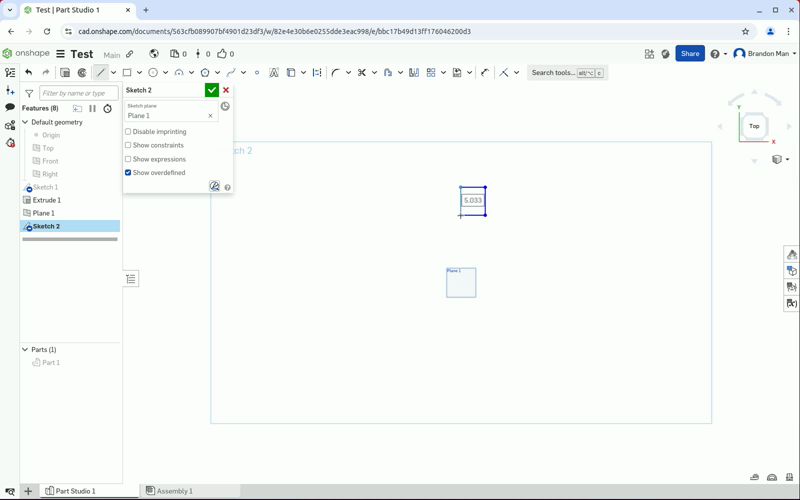
key_up(shift)
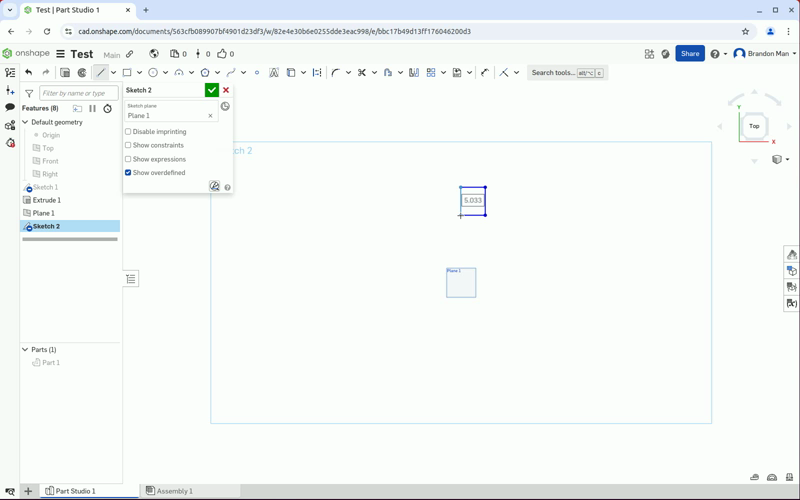
click(460, 215)
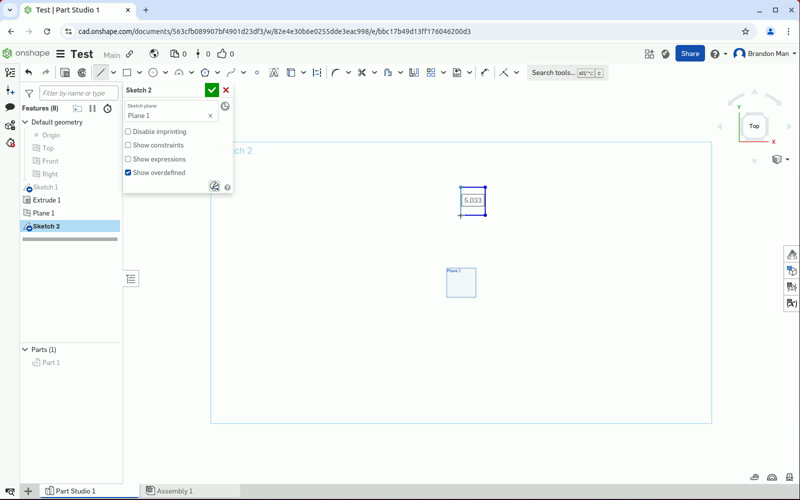
key(esc)
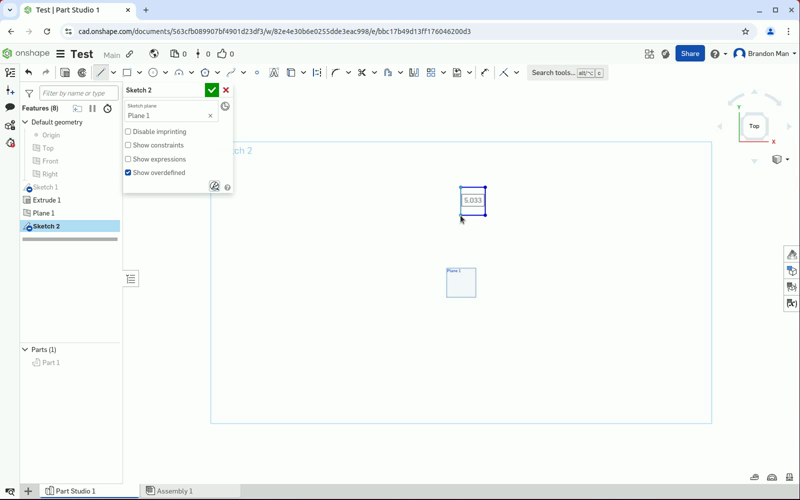
mouse_move(484, 210)
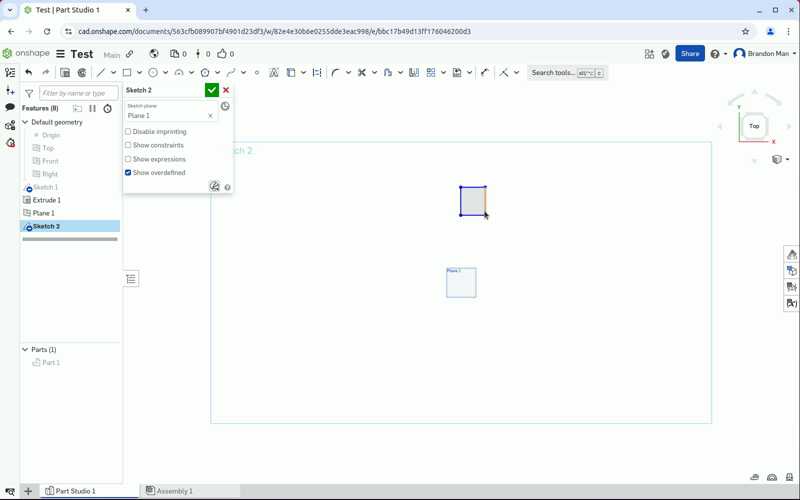
scroll(6)
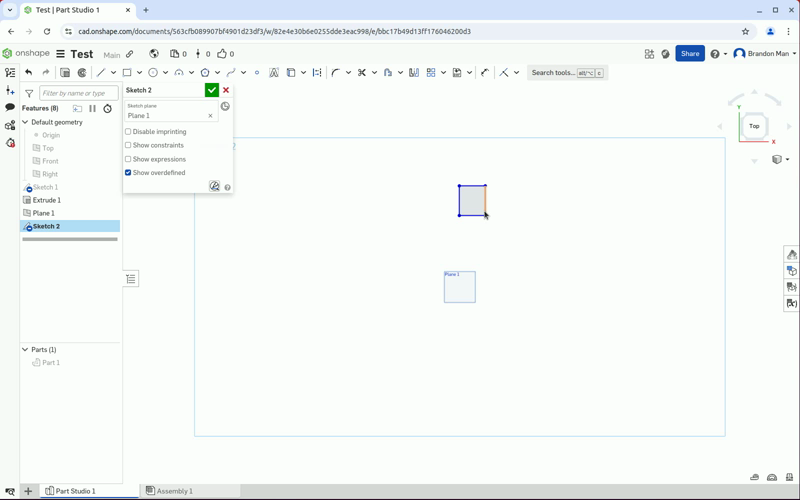
scroll(6)
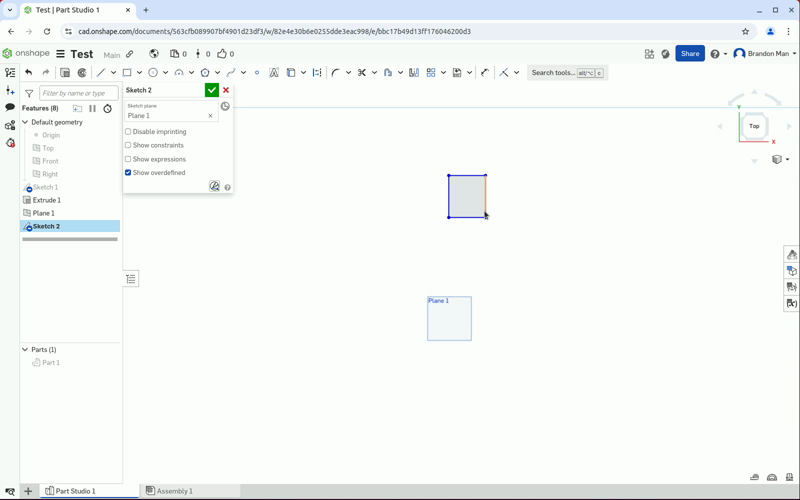
scroll(6)
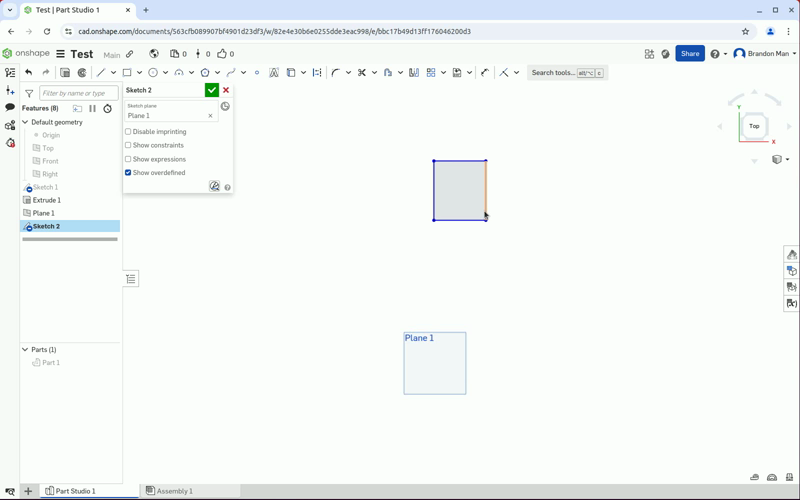
scroll(6)
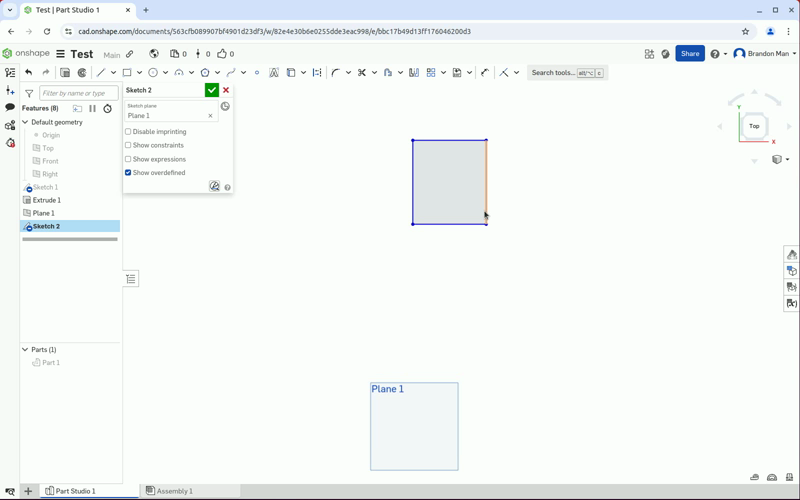
scroll(6)
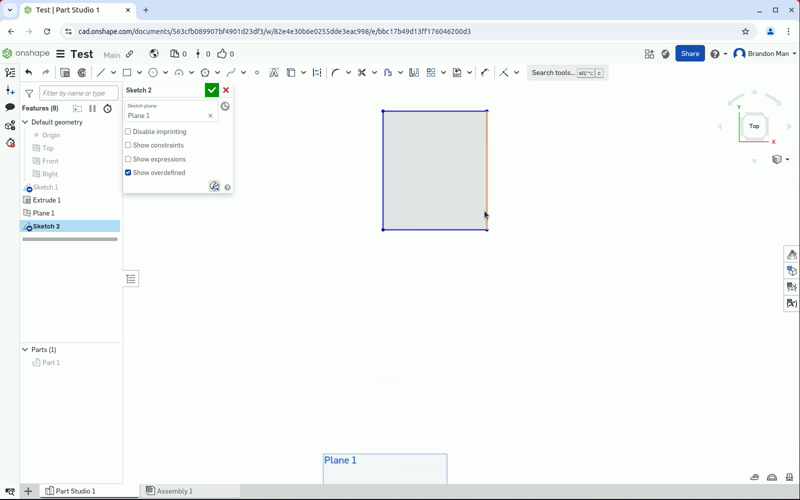
scroll(6)
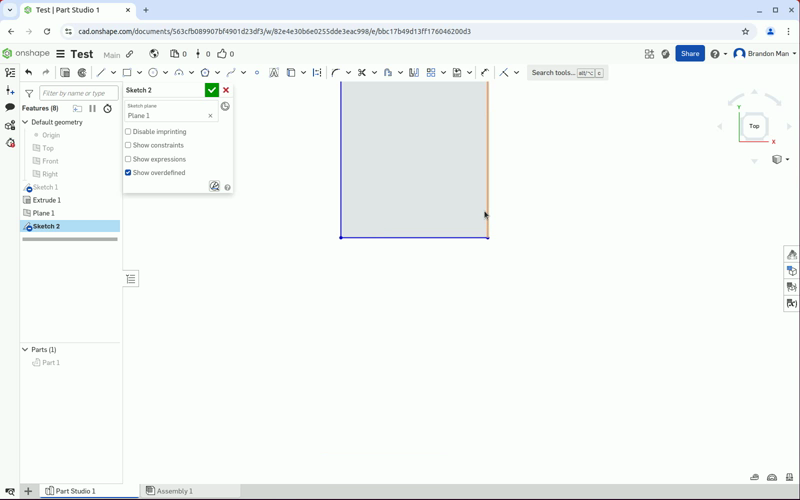
scroll(6)
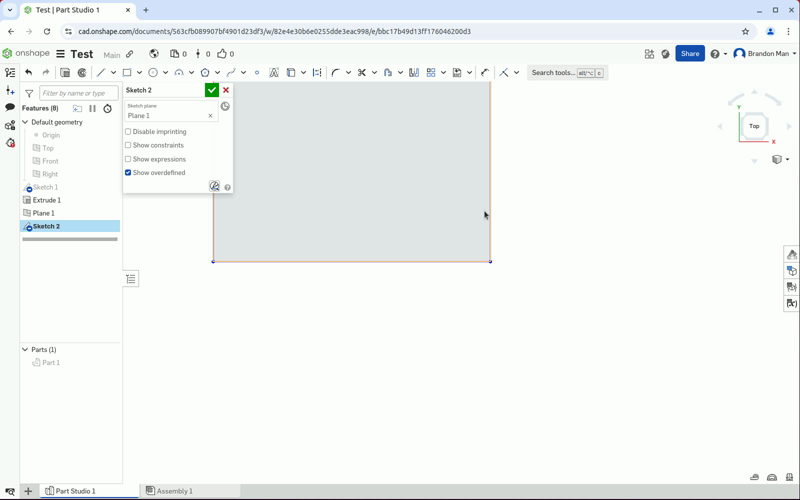
click(484, 210)
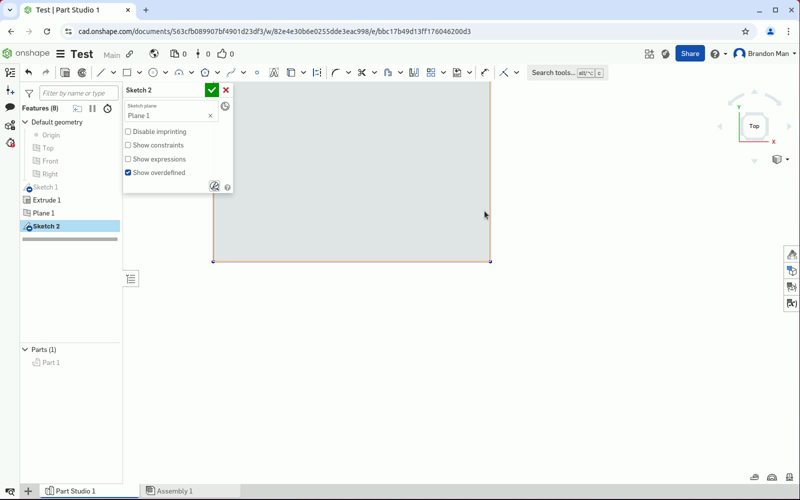
scroll(-6)
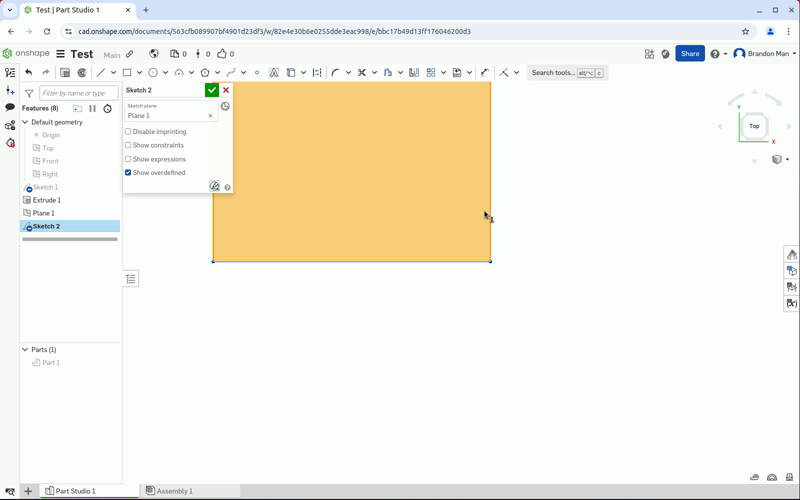
scroll(-6)
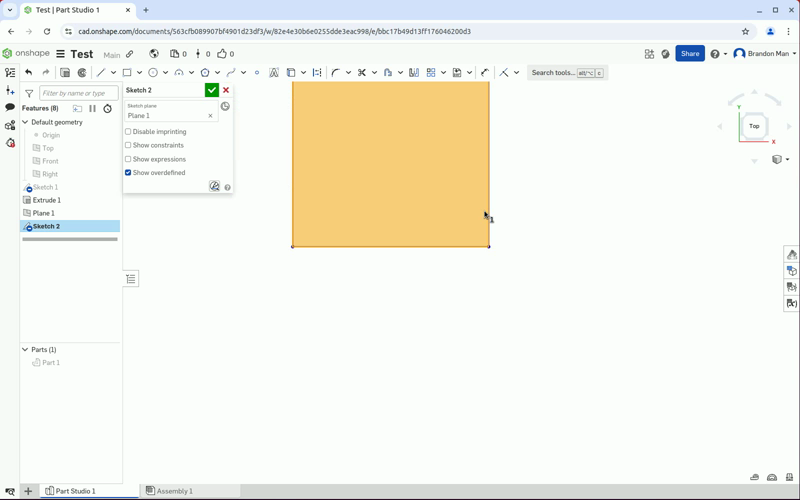
scroll(-6)
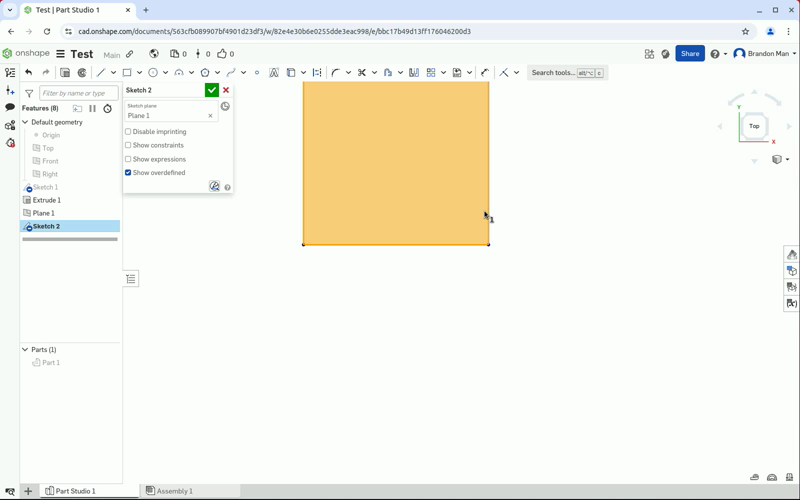
scroll(-6)
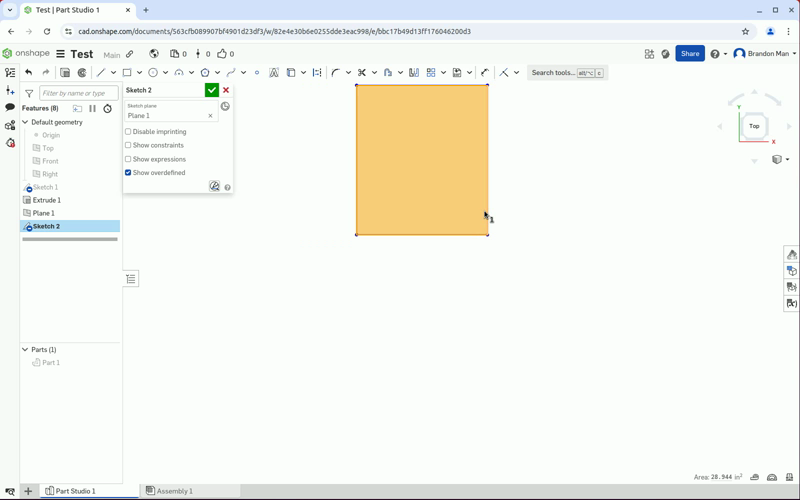
scroll(-6)
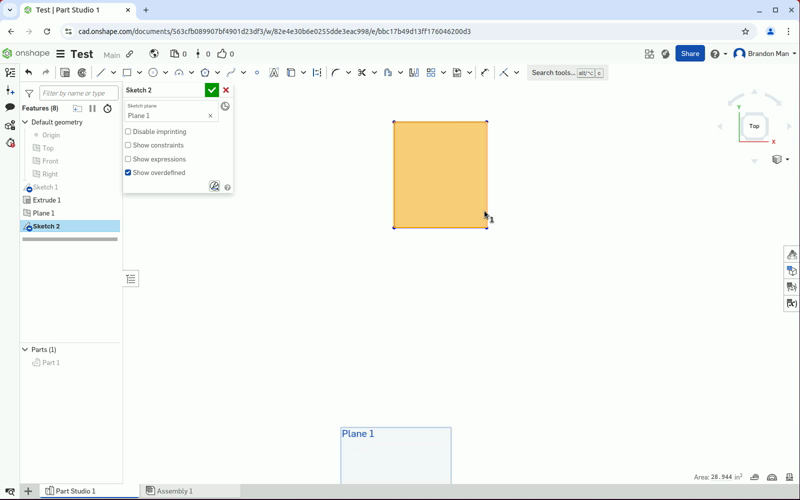
scroll(-6)
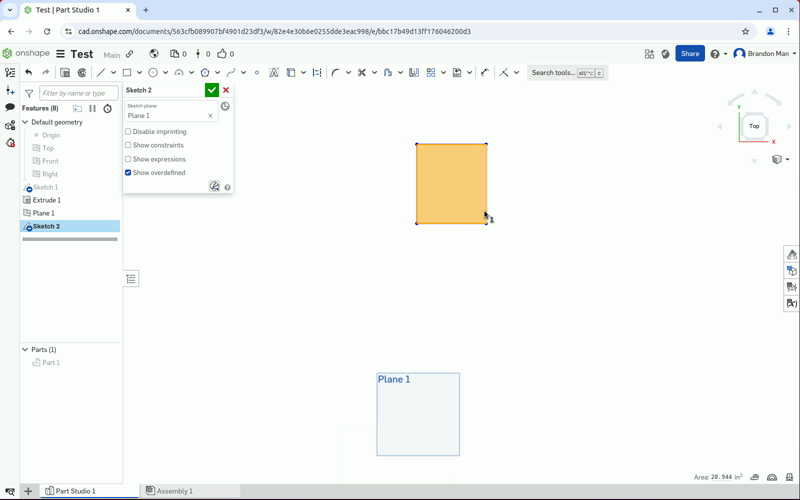
scroll(-6)
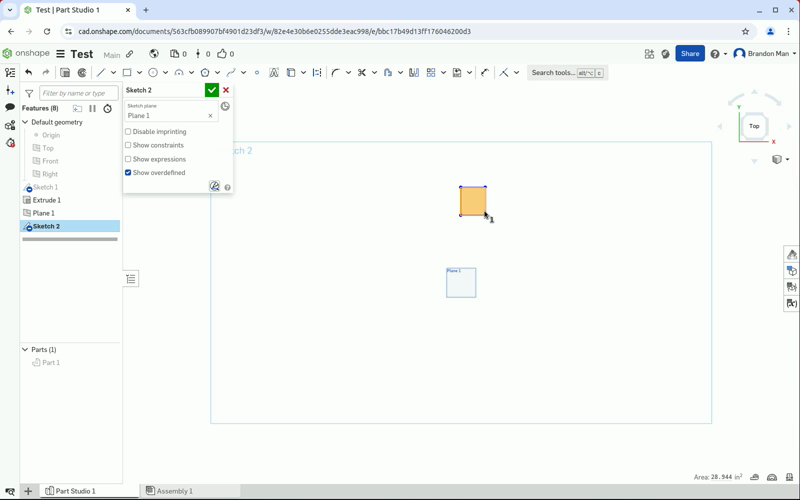
mouse_move(73, 352)
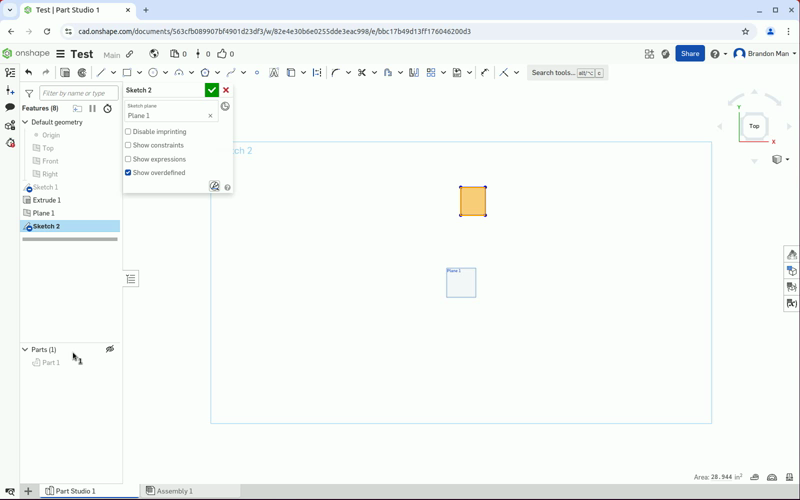
key(shift+y)
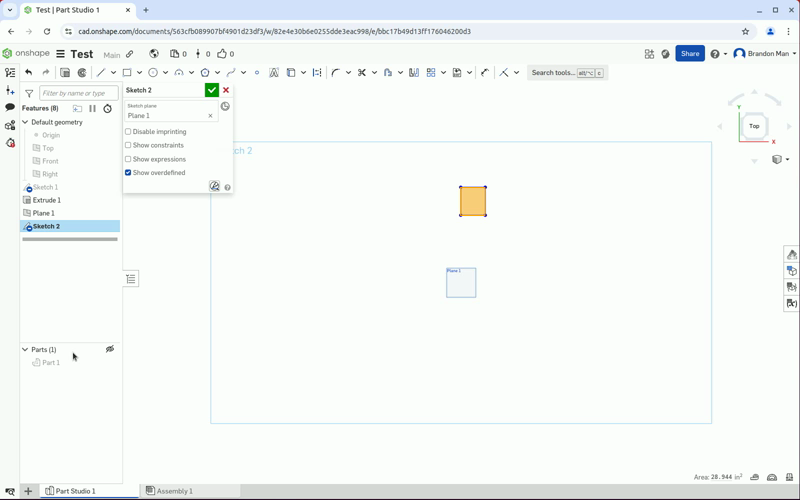
key(shift+e)
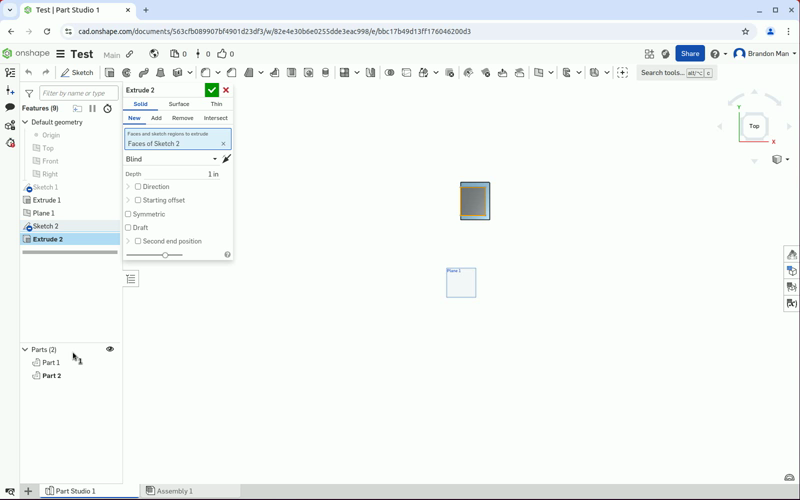
mouse_move(143, 106)
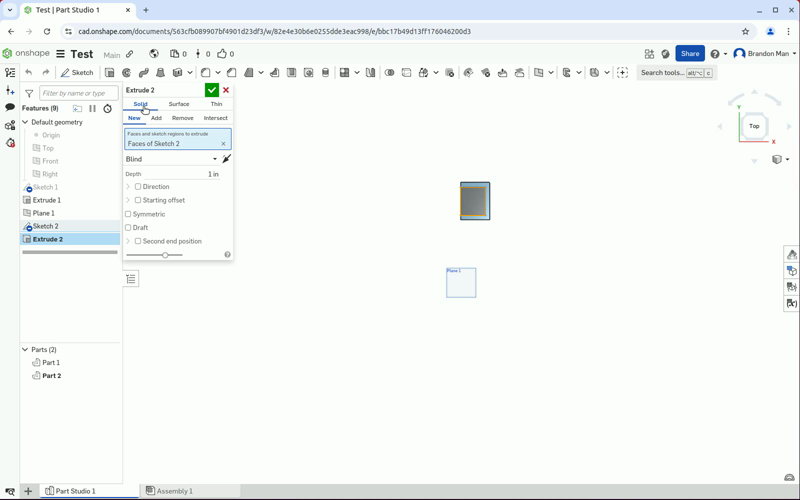
click(143, 106)
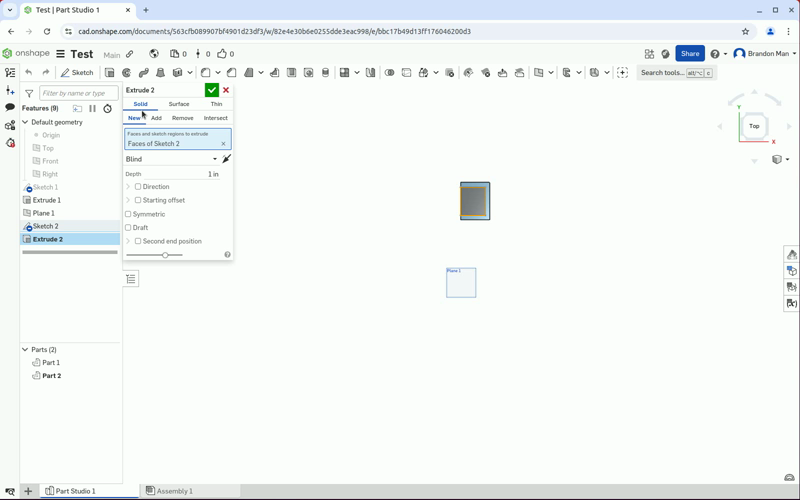
mouse_move(137, 120)
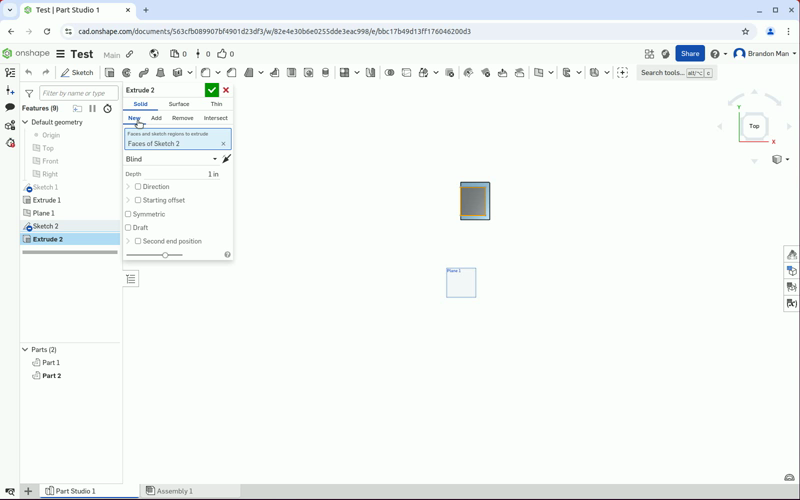
click(137, 120)
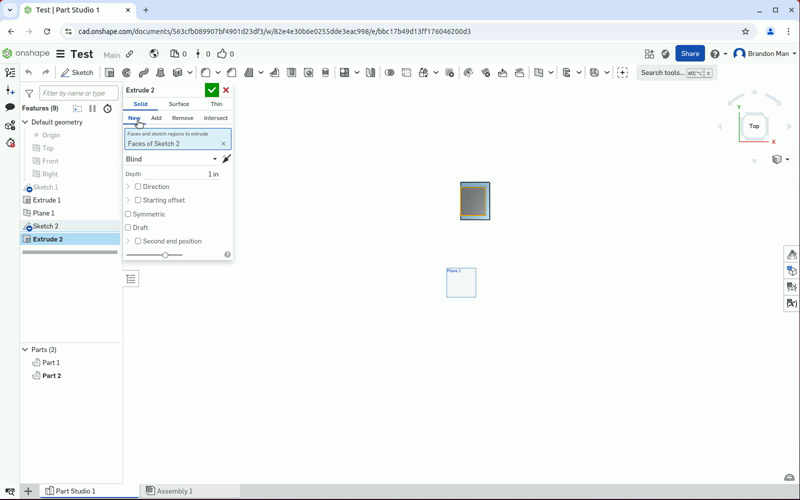
key(tab, 4)
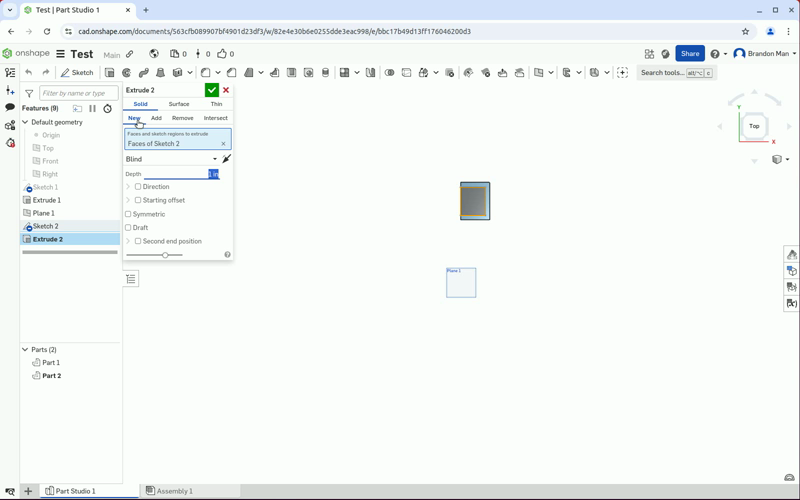
text(0.481)
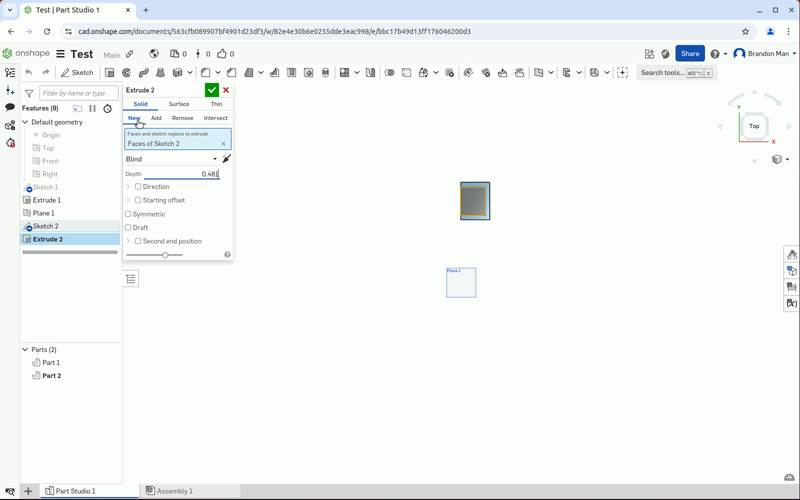
key(enter)
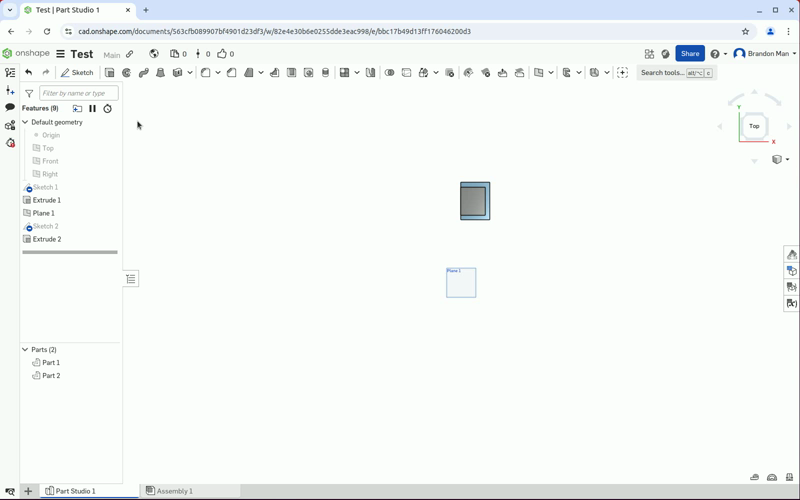
key(shift+h)
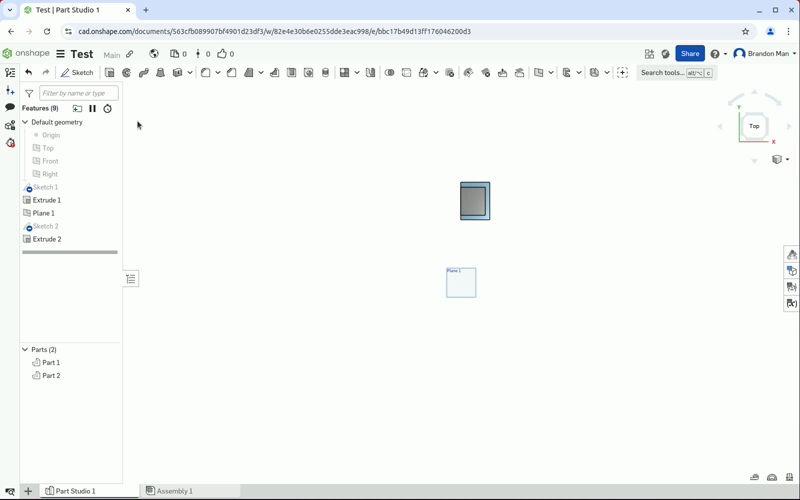
key(shift+h)
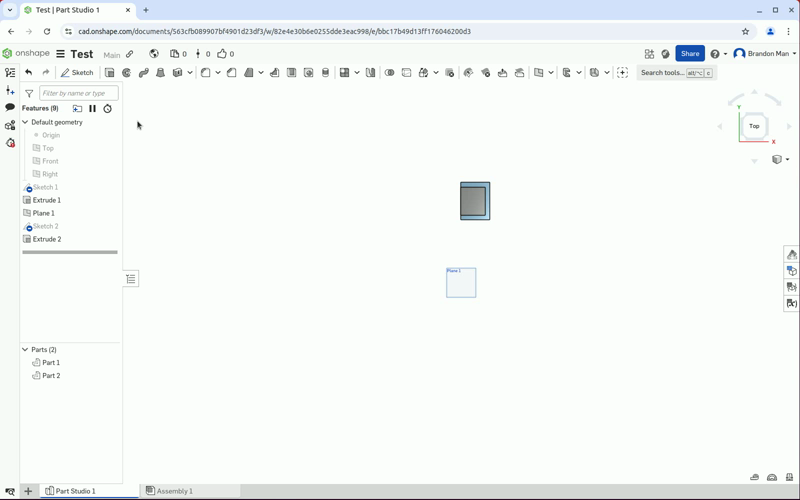
mouse_move(73, 189)
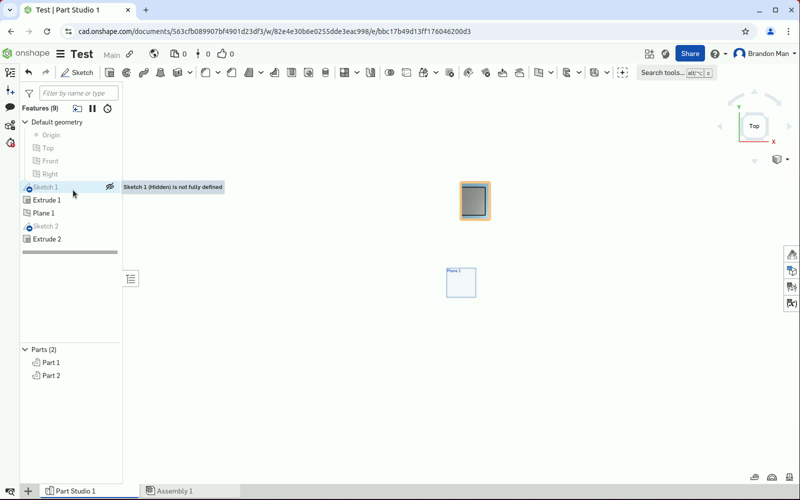
click(73, 189)
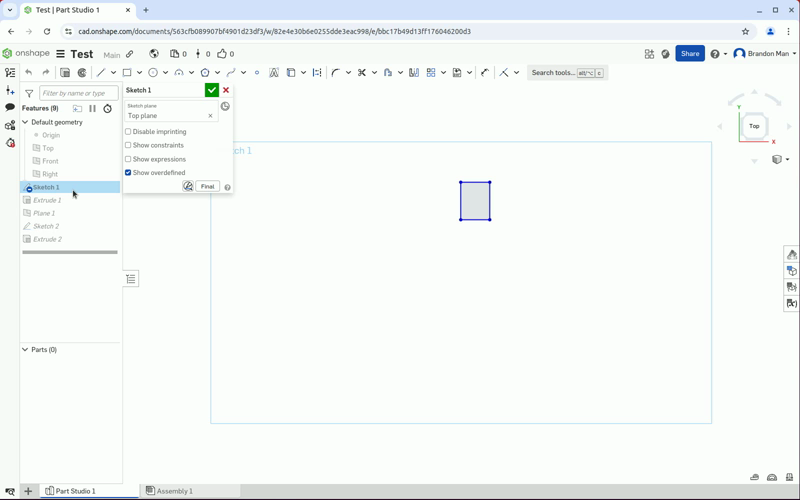
mouse_move(229, 92)
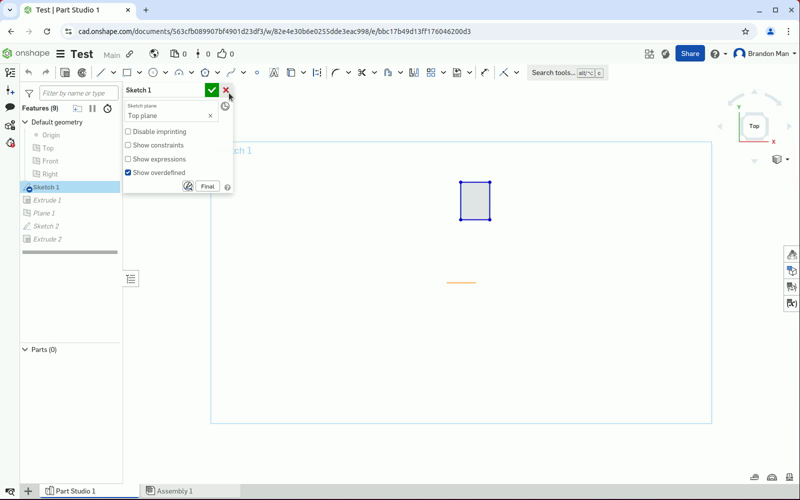
click(229, 92)
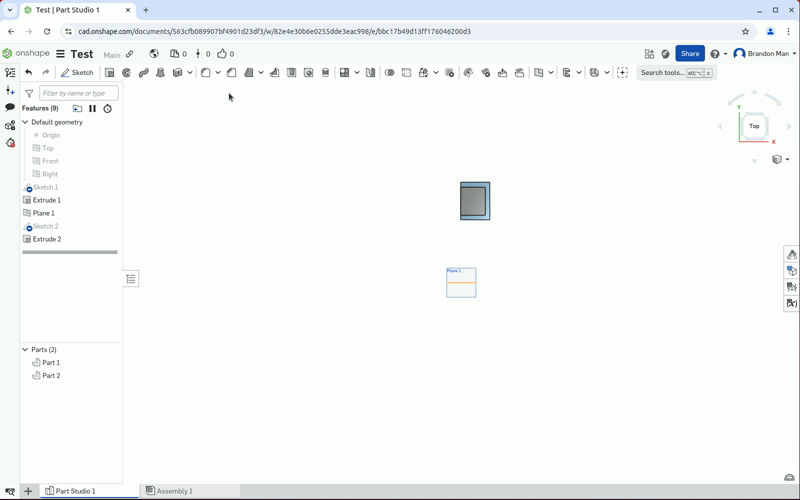
mouse_move(73, 352)
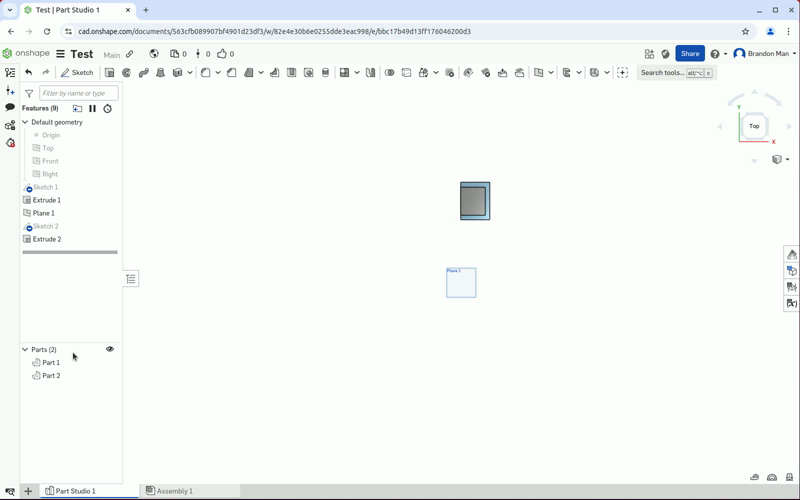
key(y)
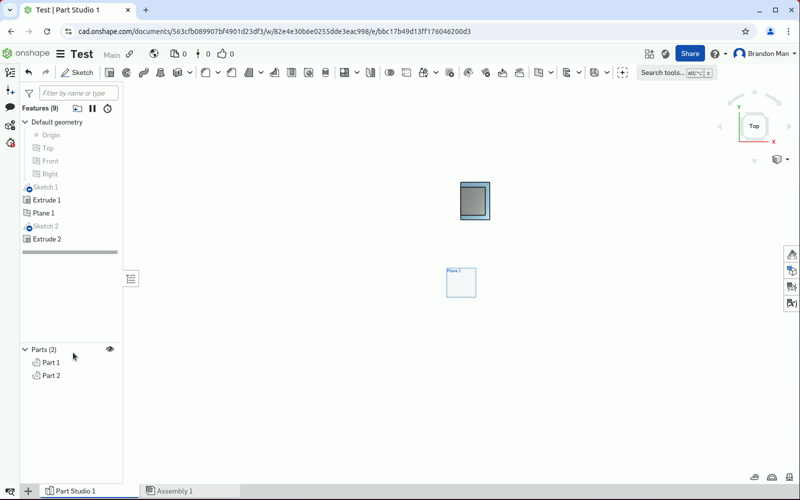
key(shift+p)
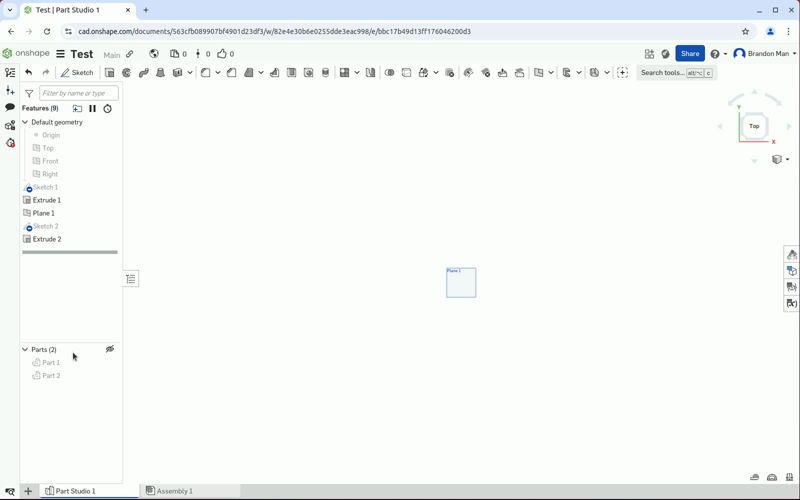
key(space)
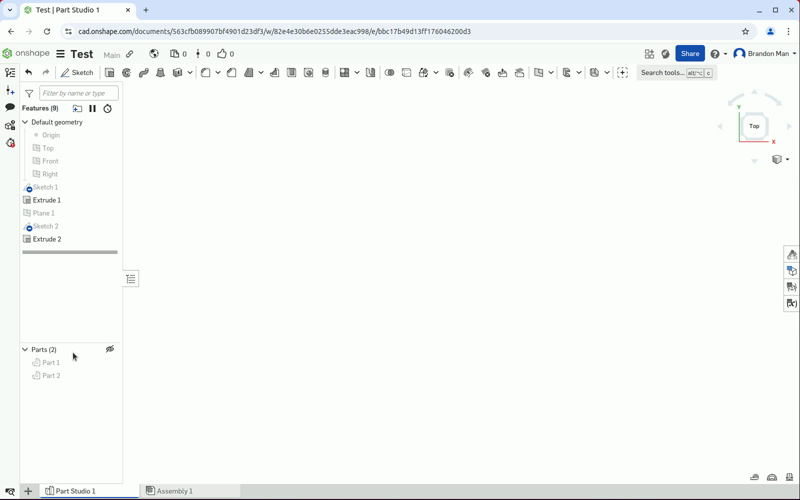
key_down(shift)
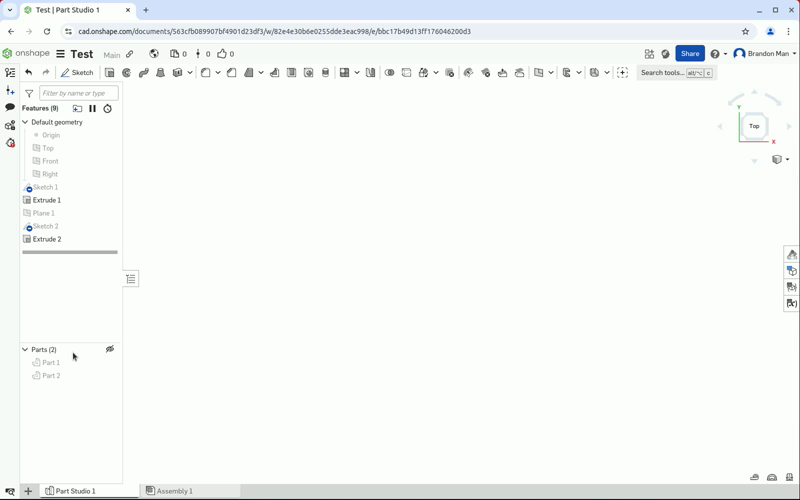
key(up)
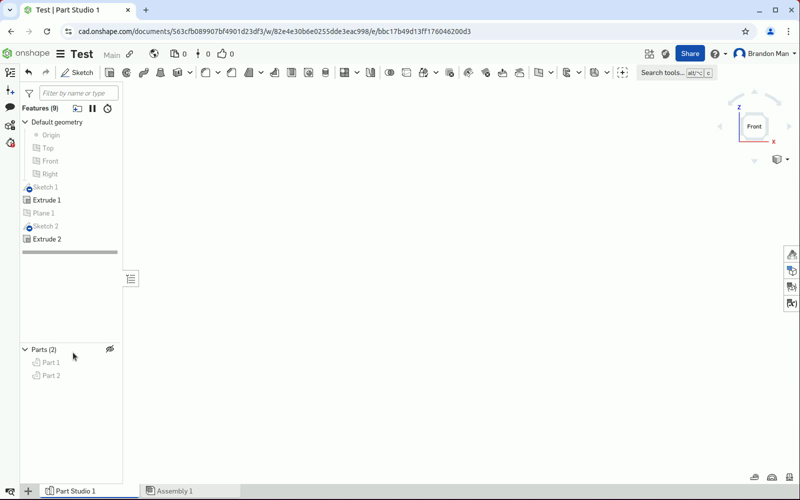
key_up(shift)
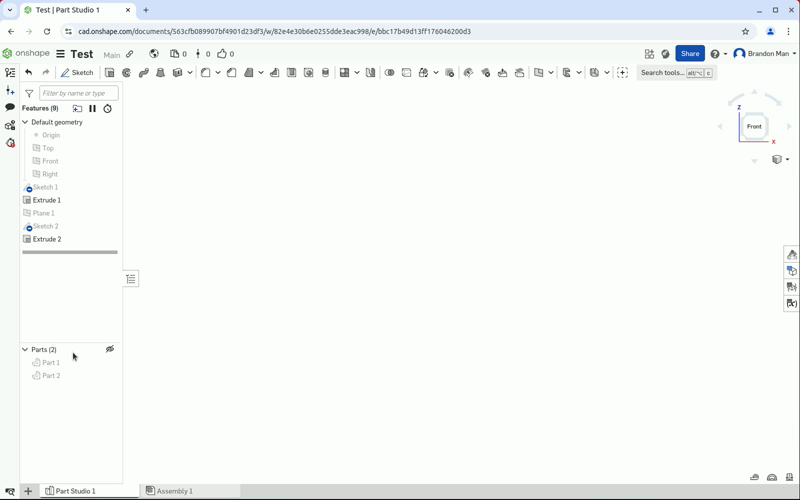
key(space)
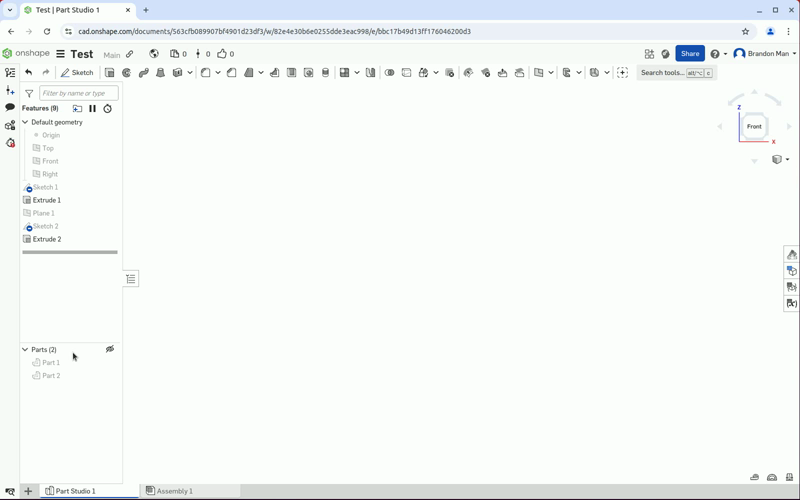
key_down(shift)
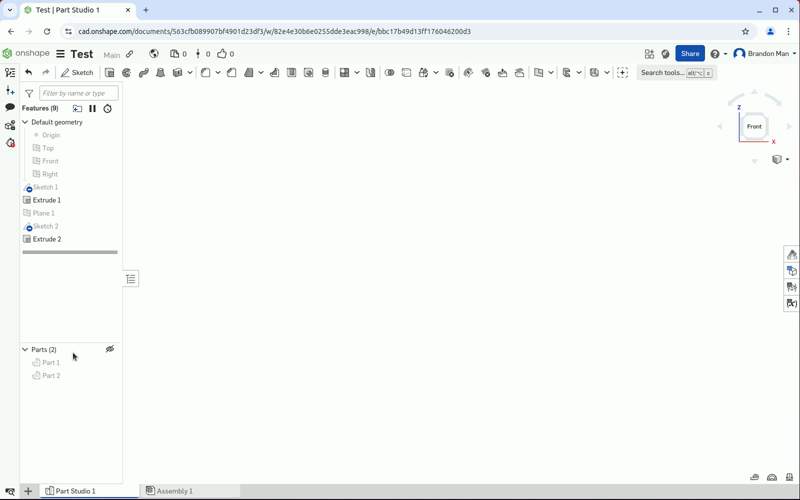
key(left)
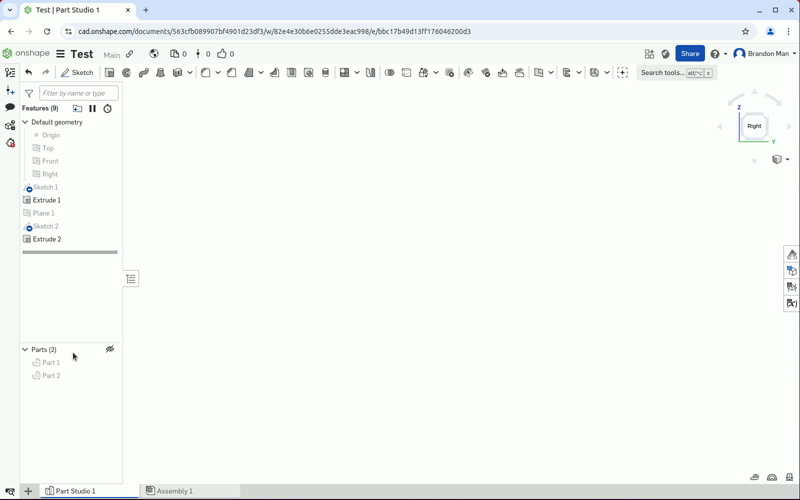
key_up(shift)
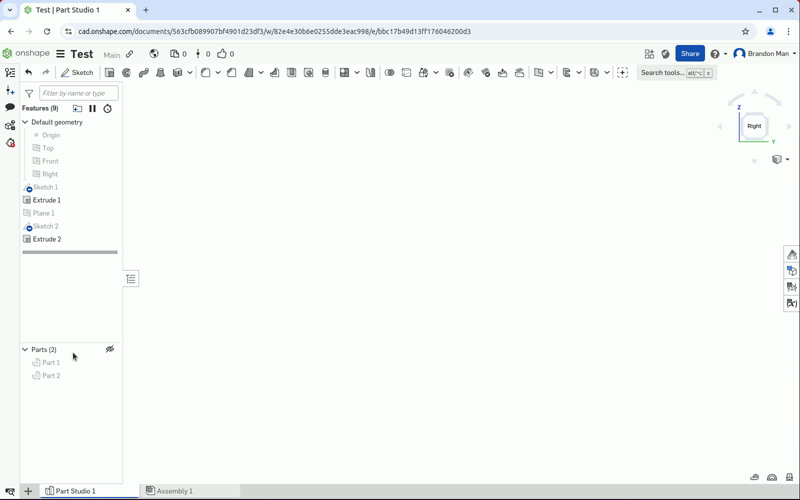
mouse_move(73, 352)
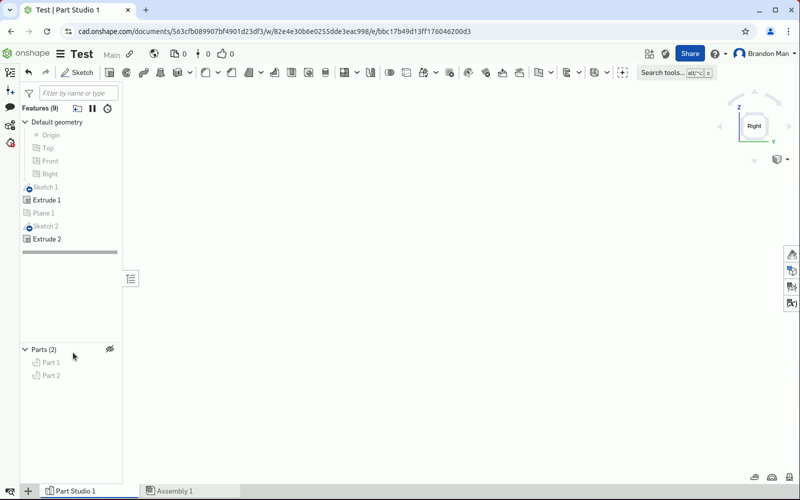
key(shift+y)
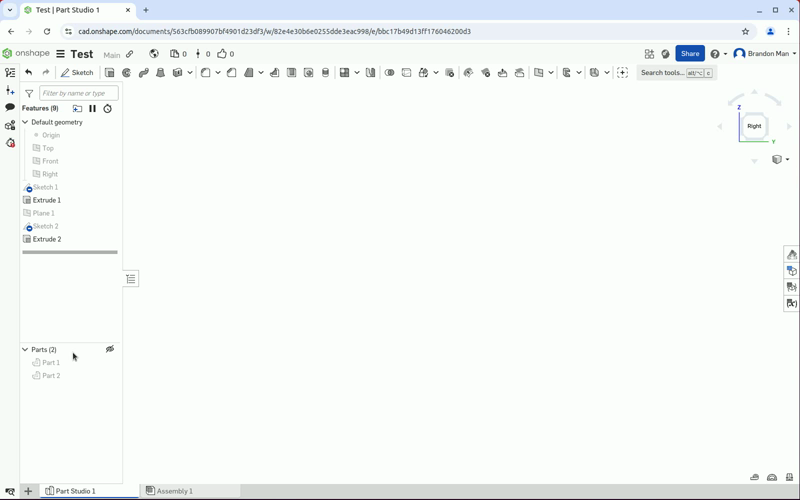
key(shift+s)
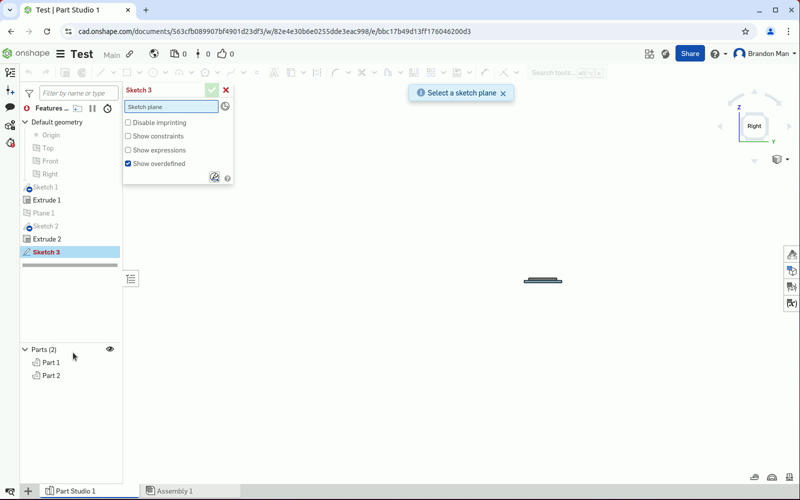
mouse_move(73, 176)
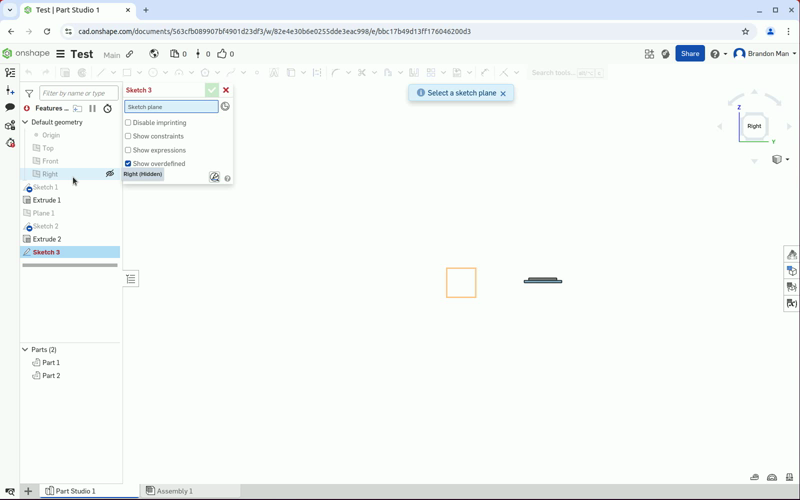
click(73, 176)
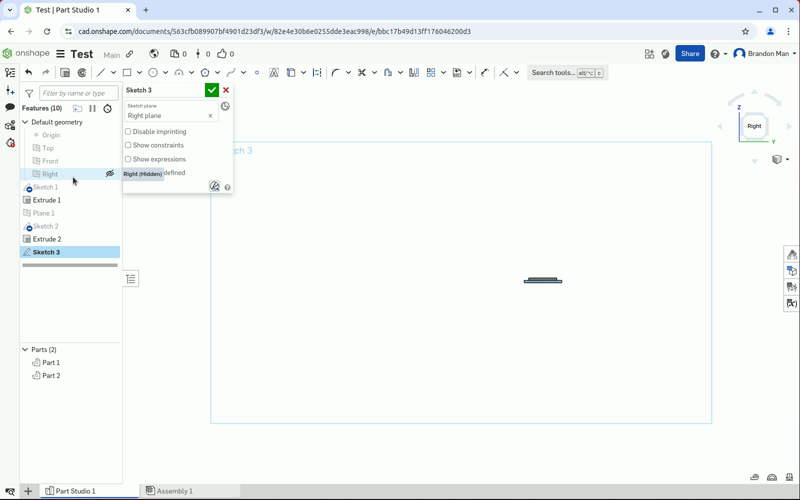
mouse_move(73, 352)
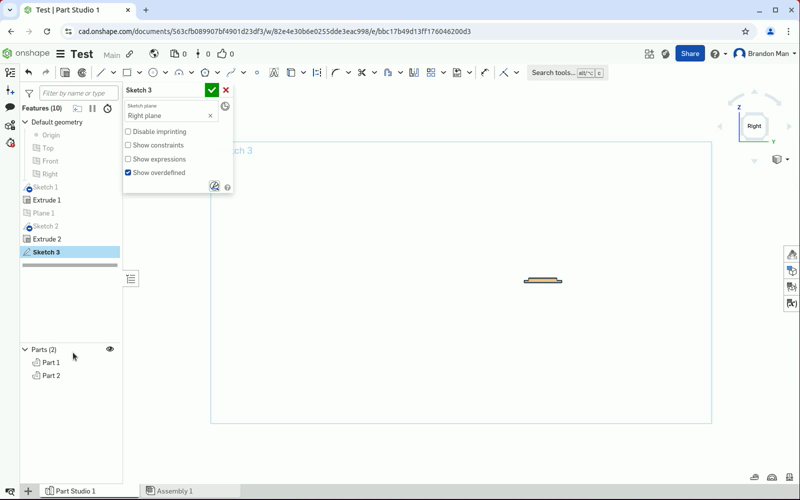
key(y)
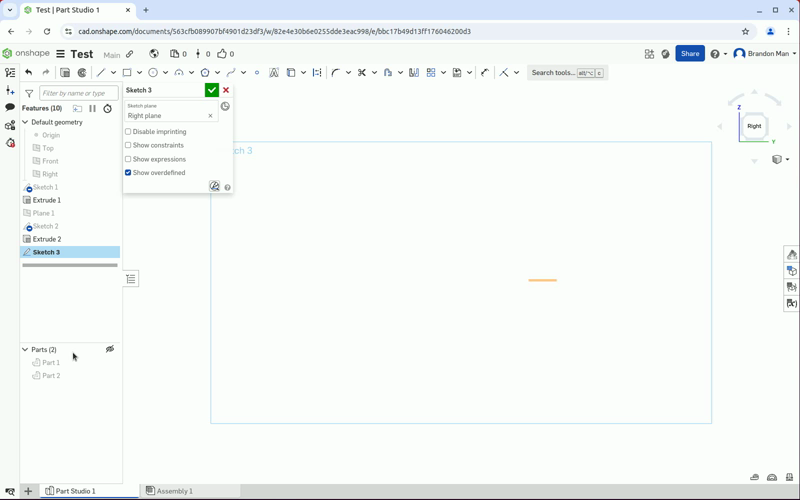
key(l)
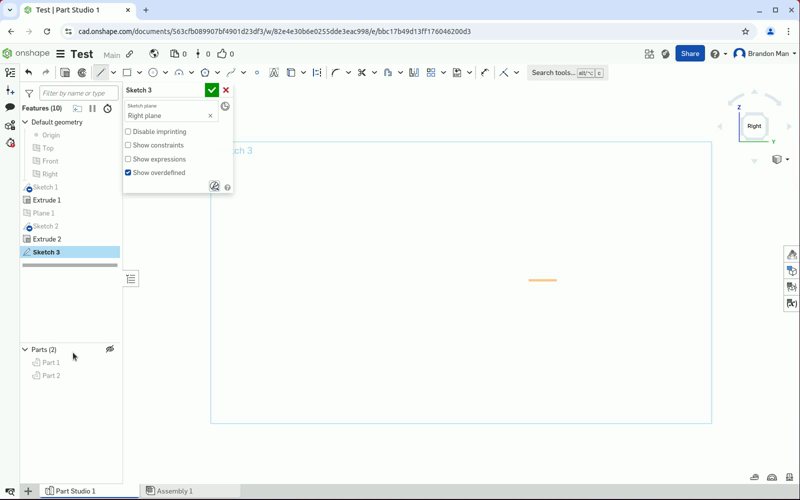
key_down(shift)
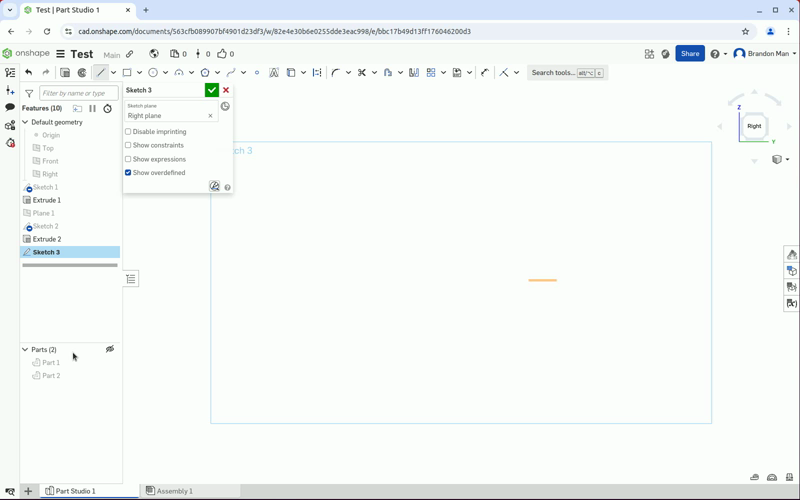
mouse_move(460, 282)
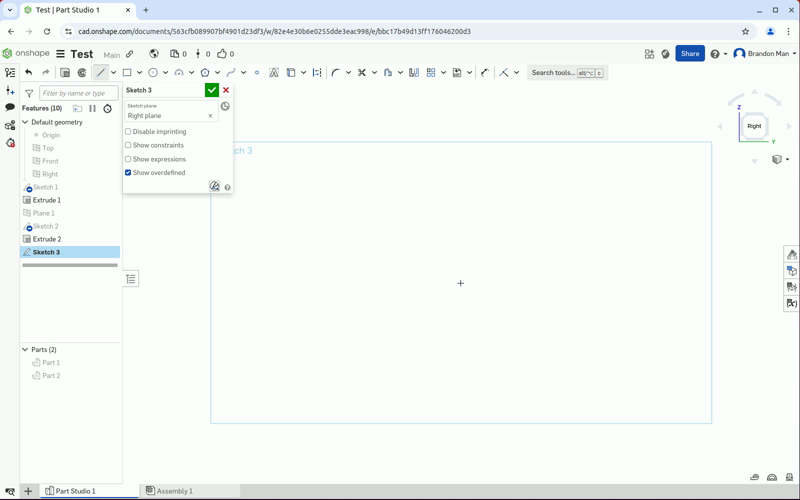
click(460, 282)
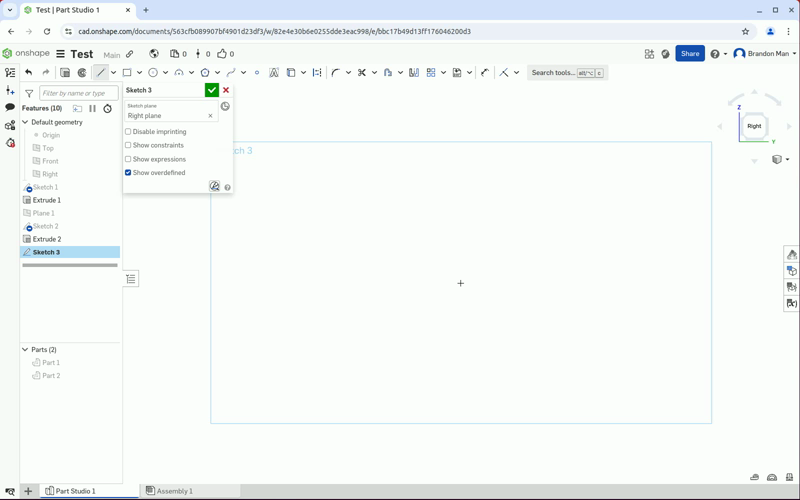
key_up(shift)
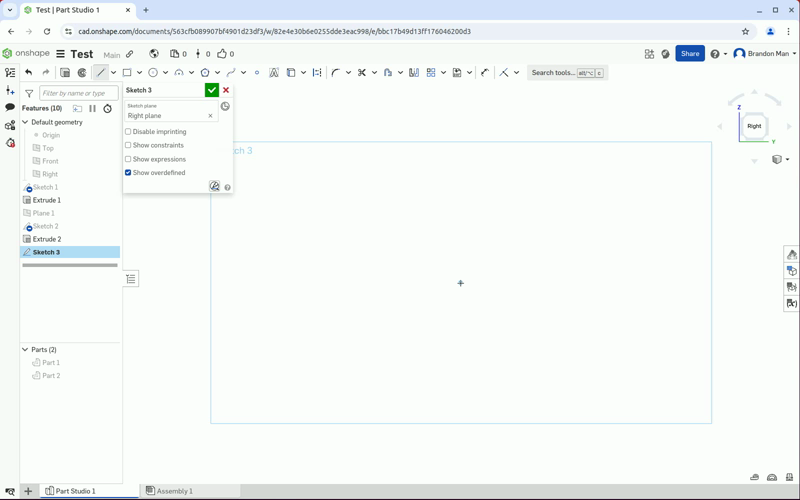
key_down(shift)
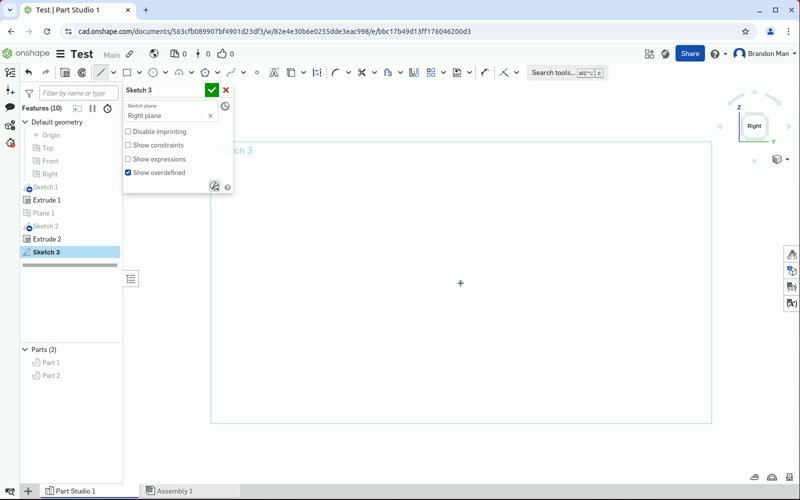
mouse_move(573, 282)
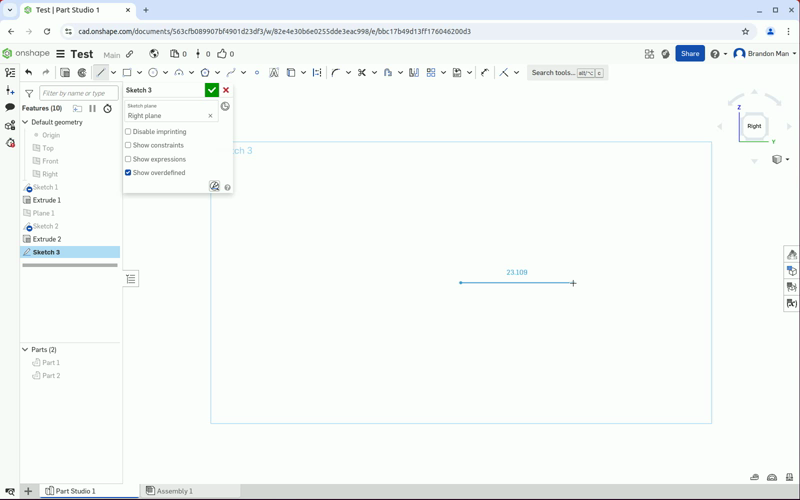
click(573, 282)
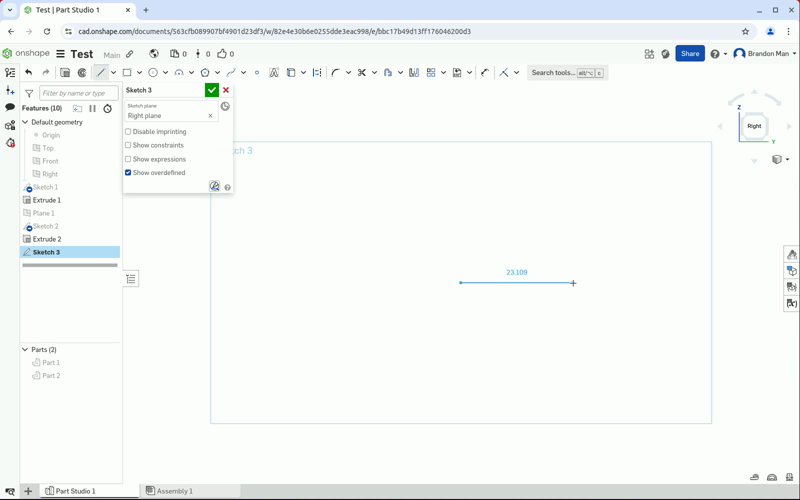
key_up(shift)
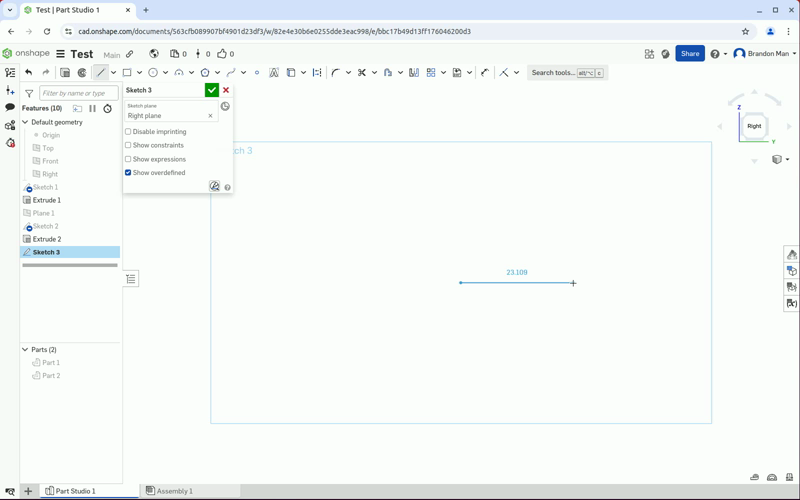
key_down(shift)
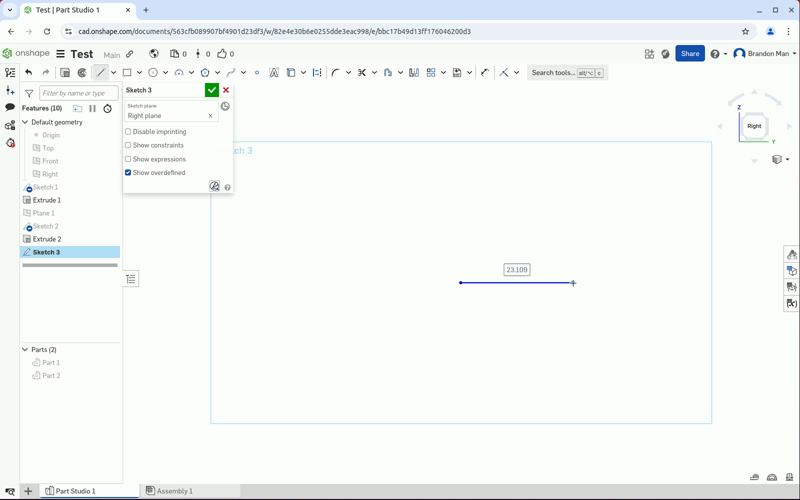
mouse_move(589, 282)
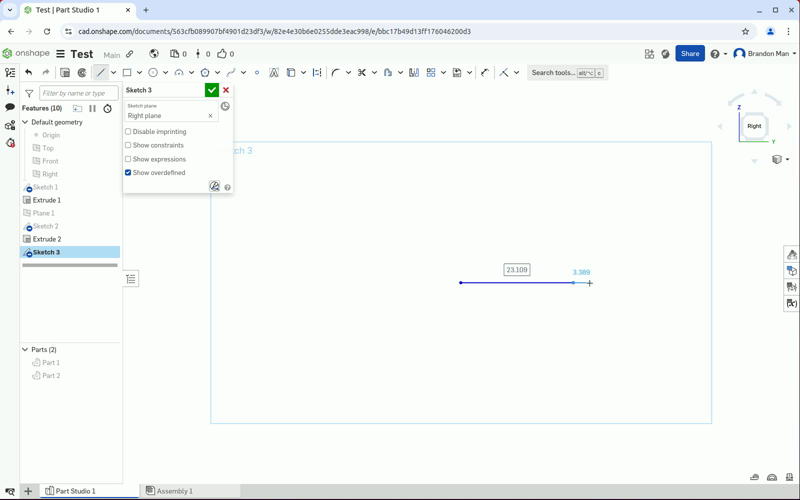
mouse_move(573, 231)
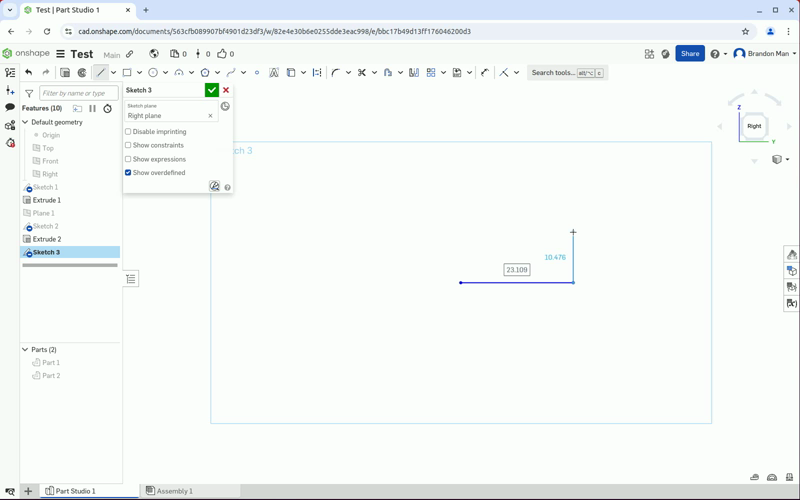
click(573, 231)
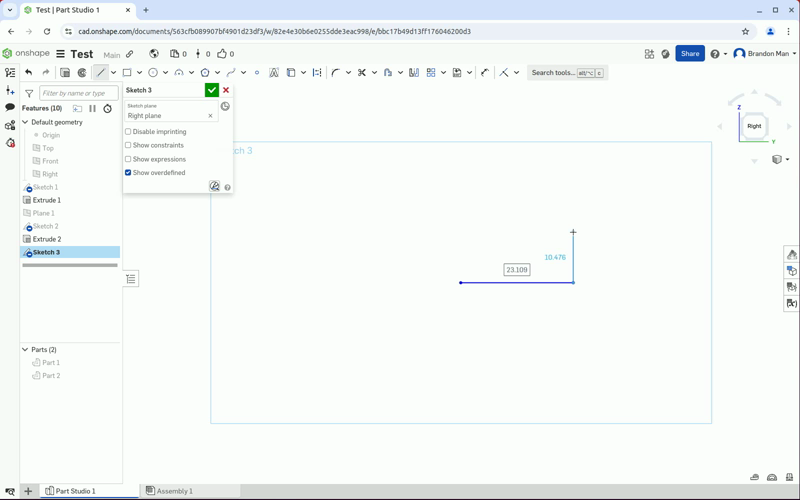
key_up(shift)
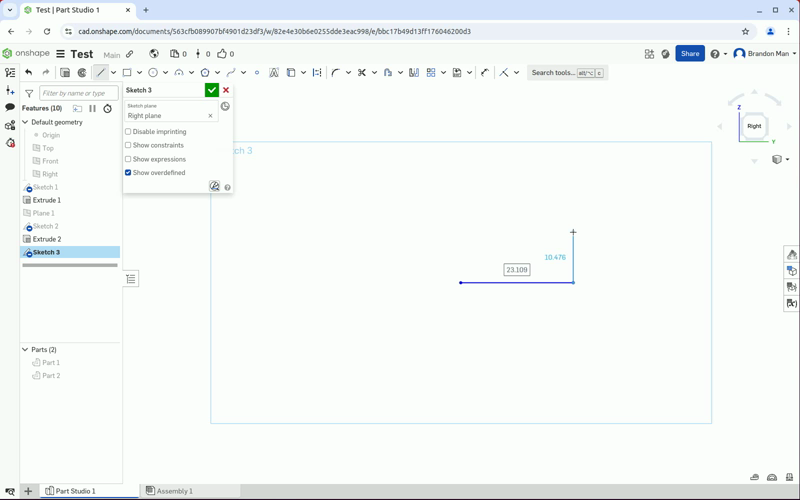
key_down(shift)
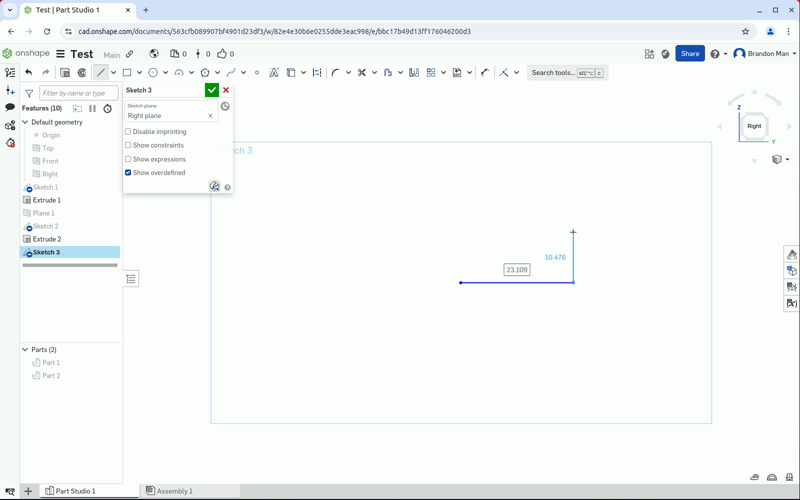
mouse_move(589, 231)
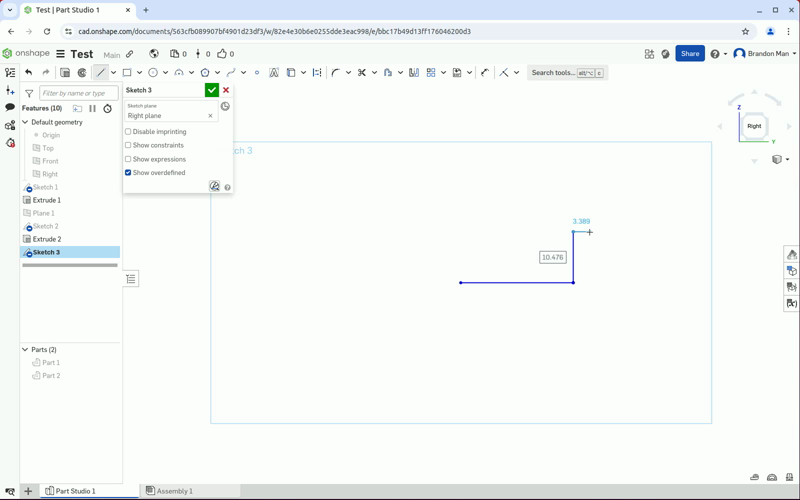
mouse_move(517, 215)
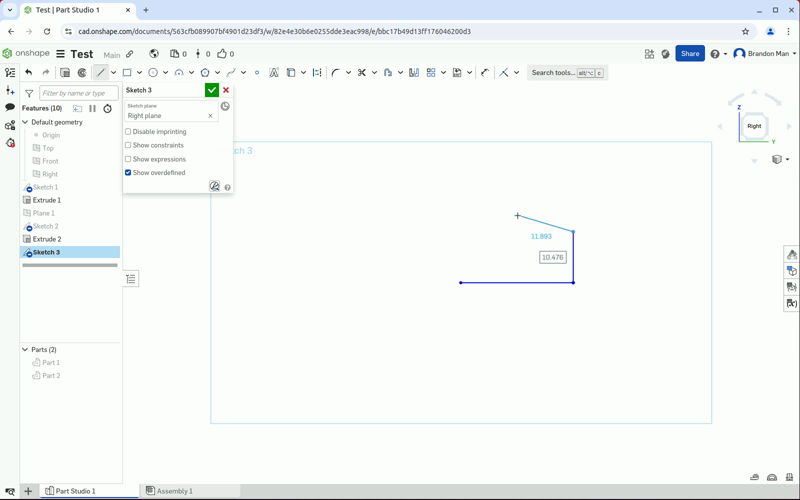
click(517, 215)
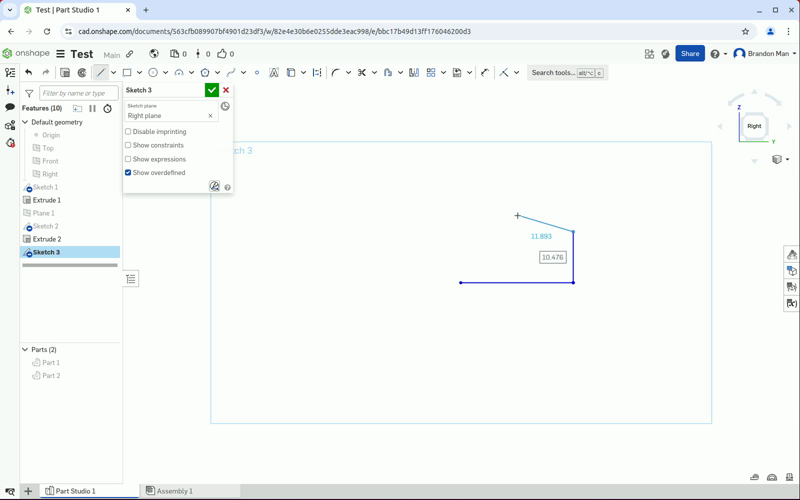
key_up(shift)
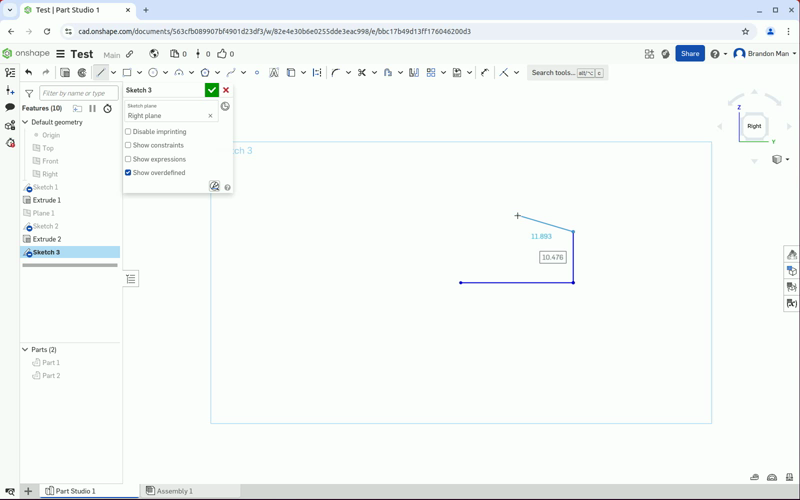
key_down(shift)
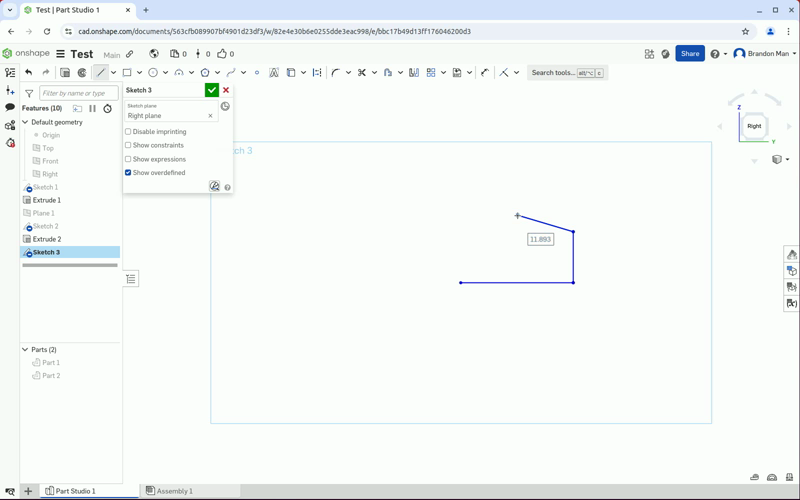
mouse_move(547, 215)
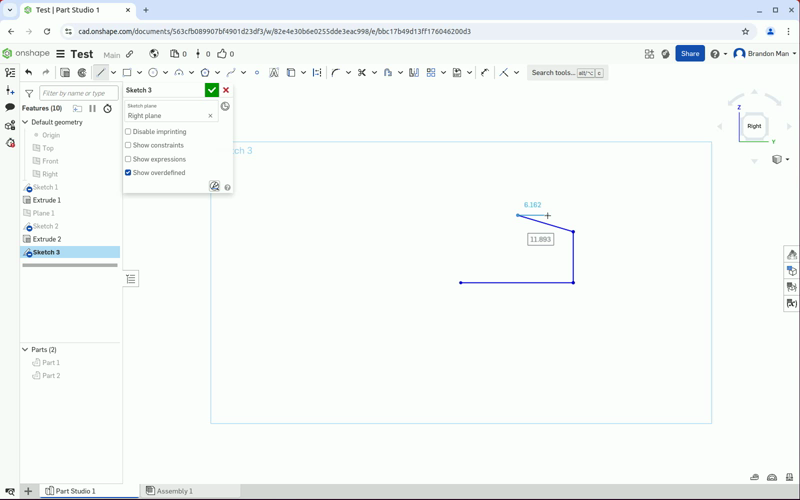
mouse_move(460, 231)
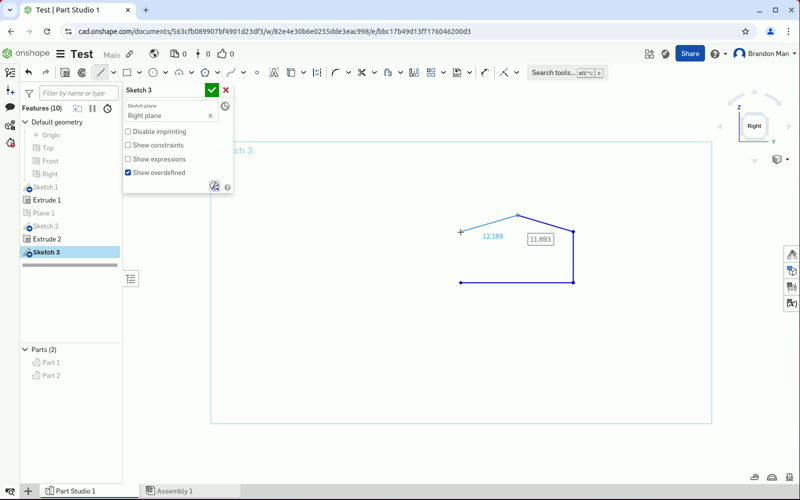
click(460, 231)
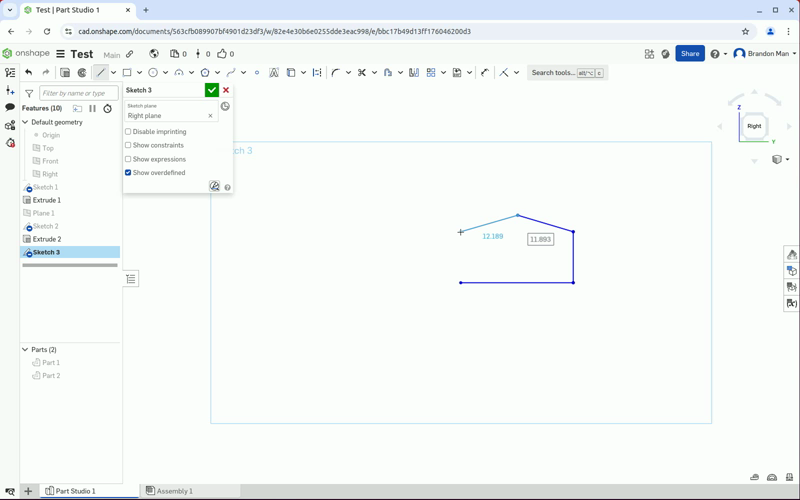
key_up(shift)
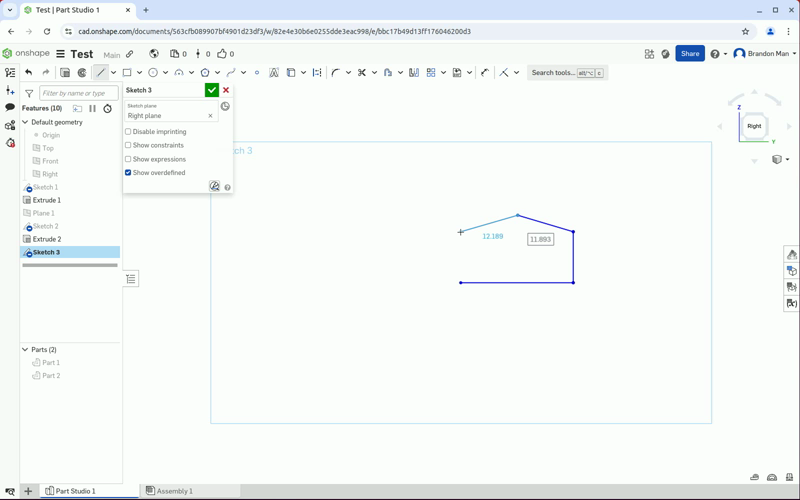
mouse_move(490, 231)
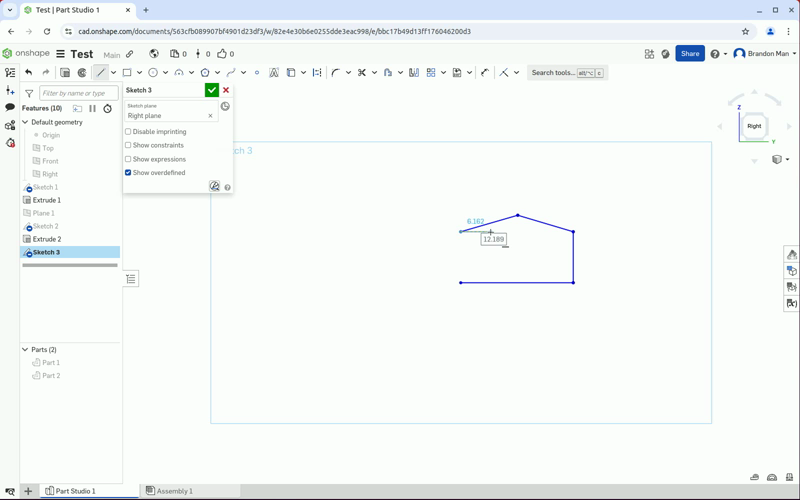
key_down(shift)
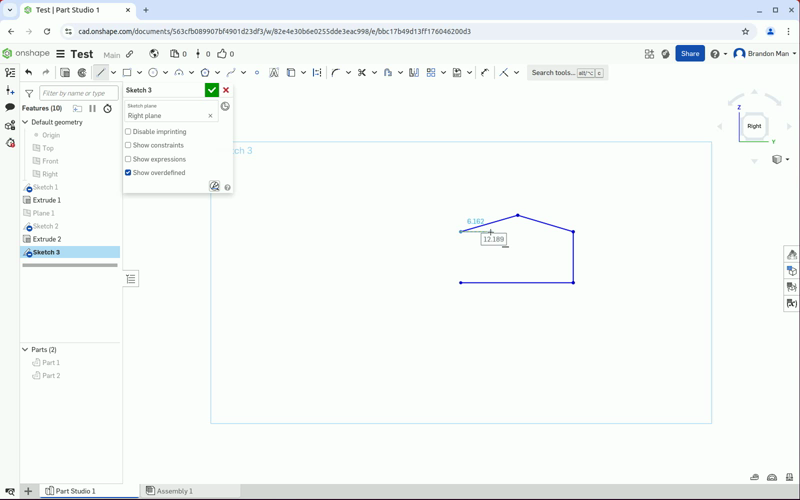
mouse_move(460, 282)
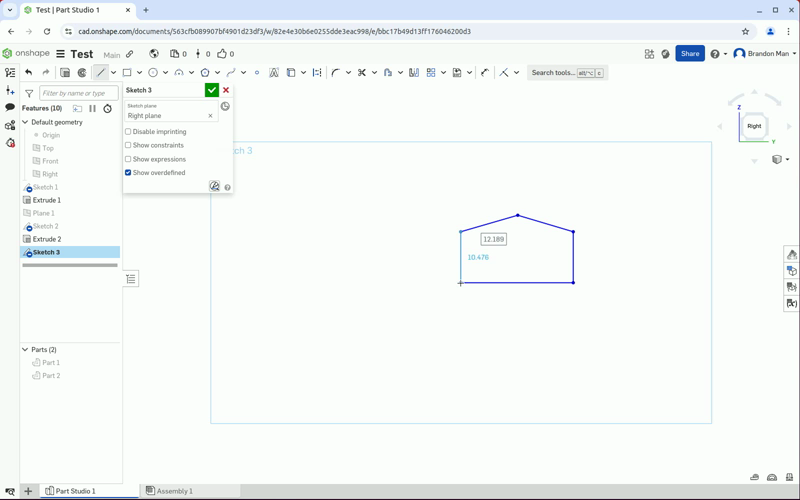
key_up(shift)
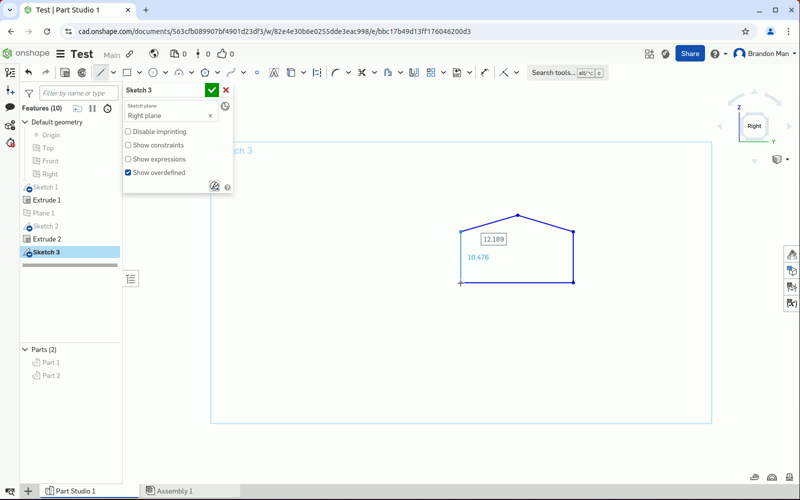
click(460, 282)
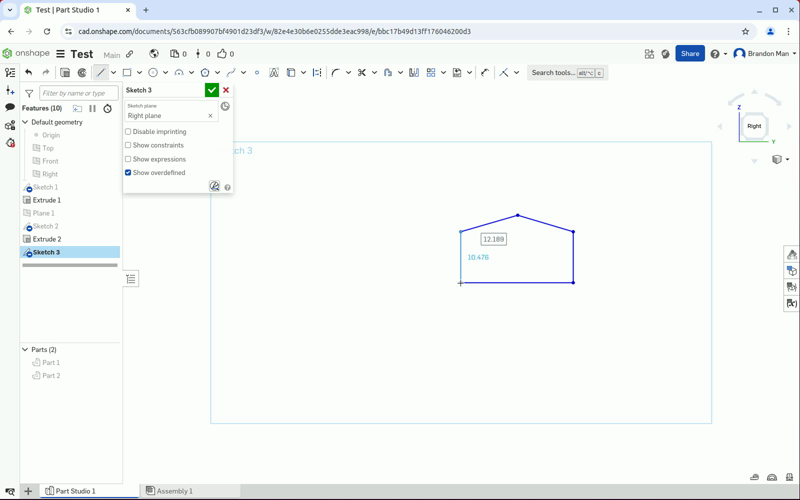
key(esc)
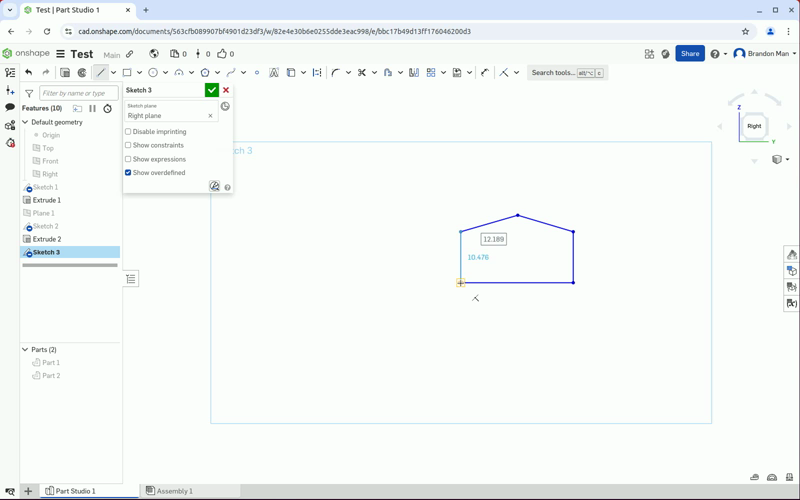
mouse_move(547, 258)
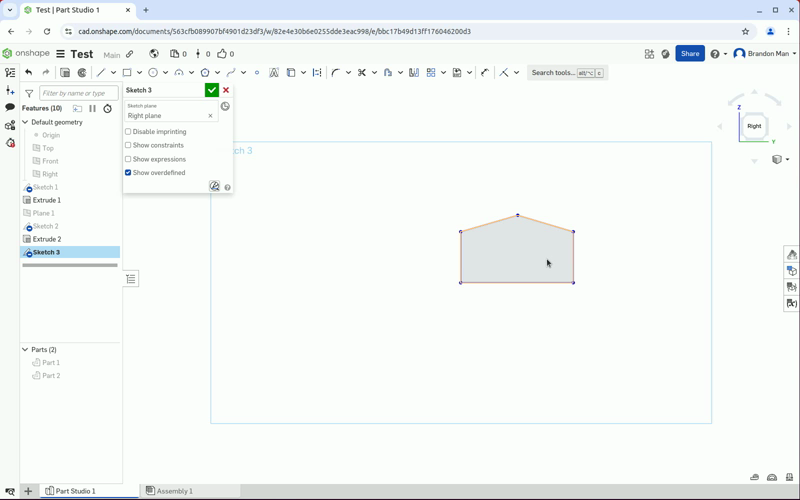
click(547, 258)
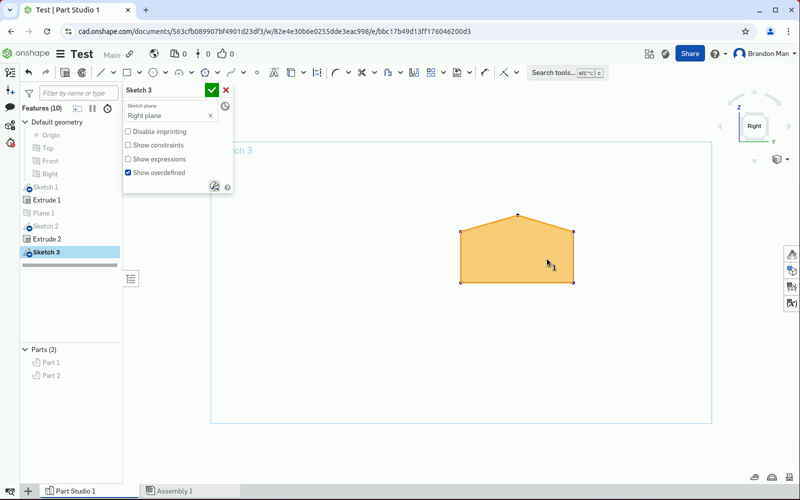
mouse_move(73, 352)
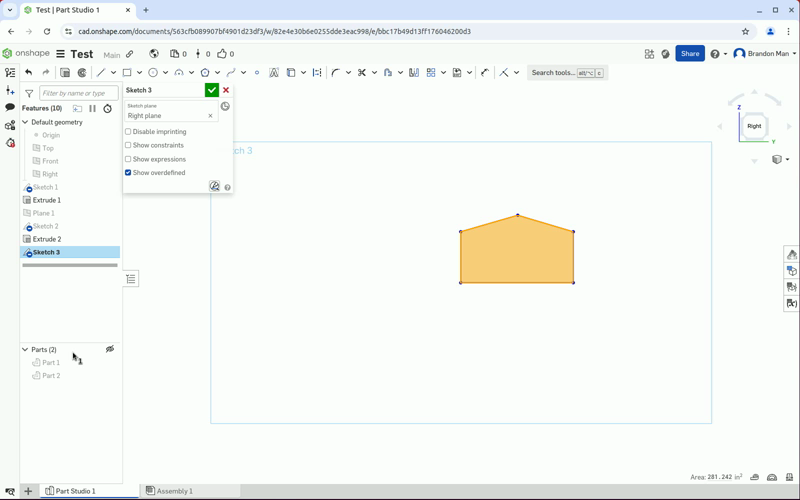
key(shift+y)
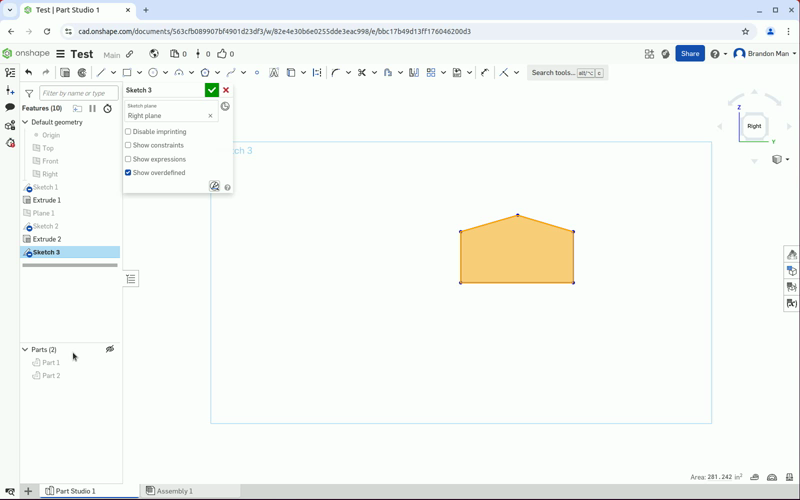
key(shift+e)
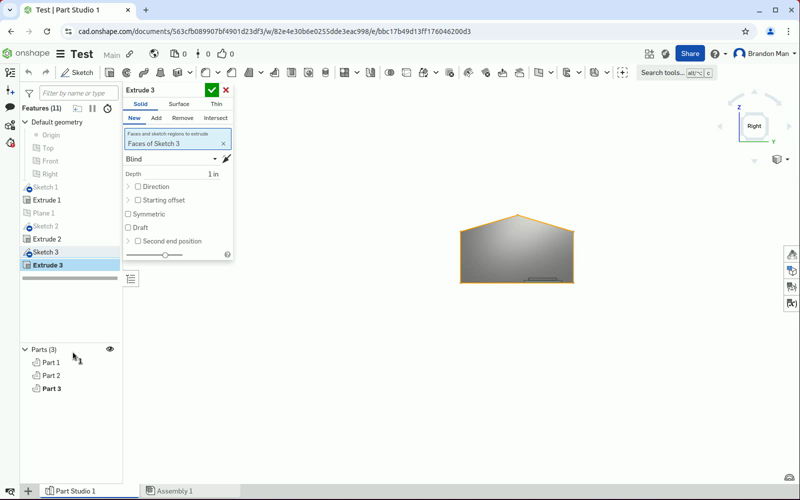
mouse_move(143, 106)
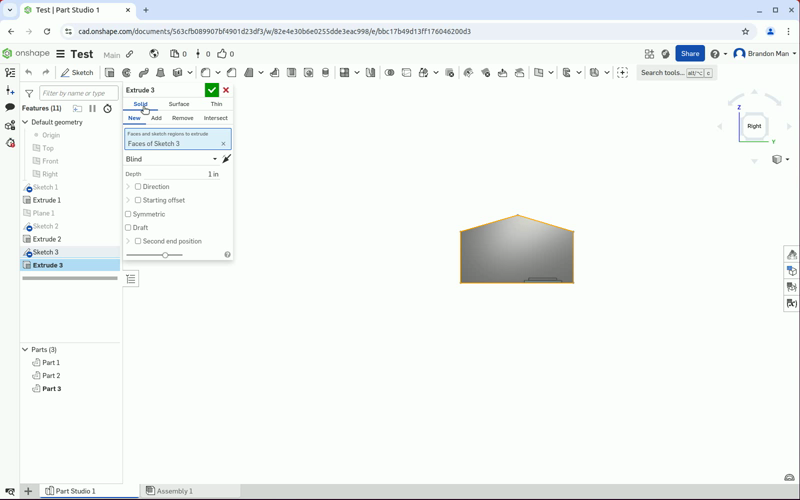
click(143, 106)
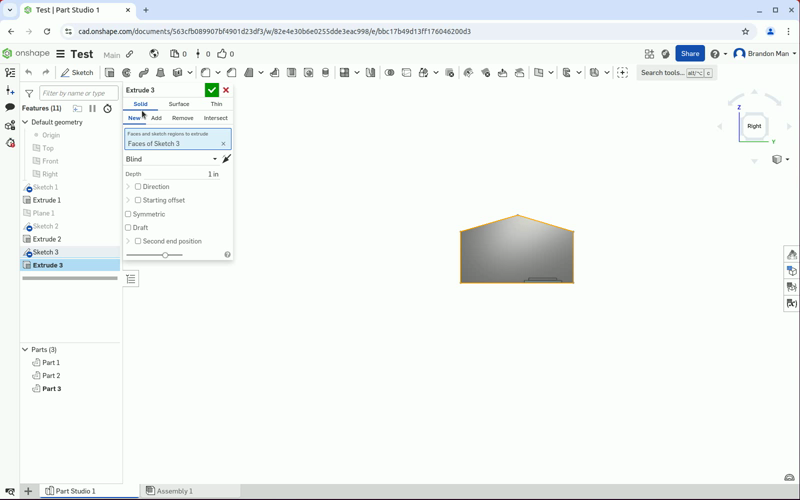
mouse_move(137, 120)
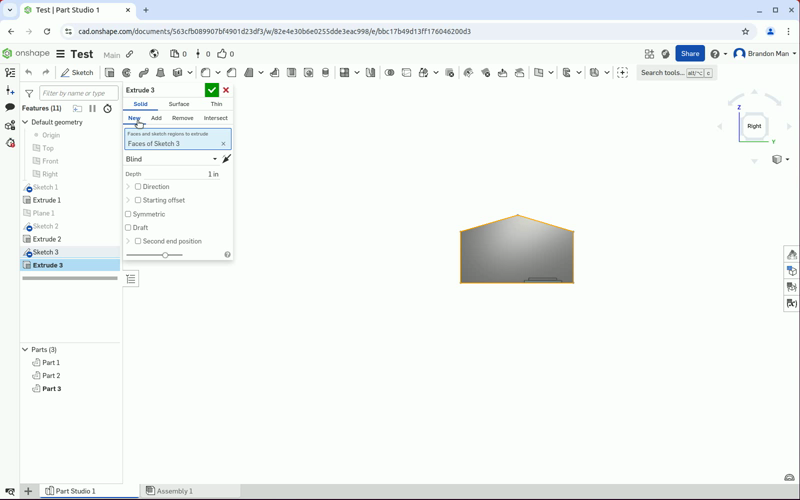
click(137, 120)
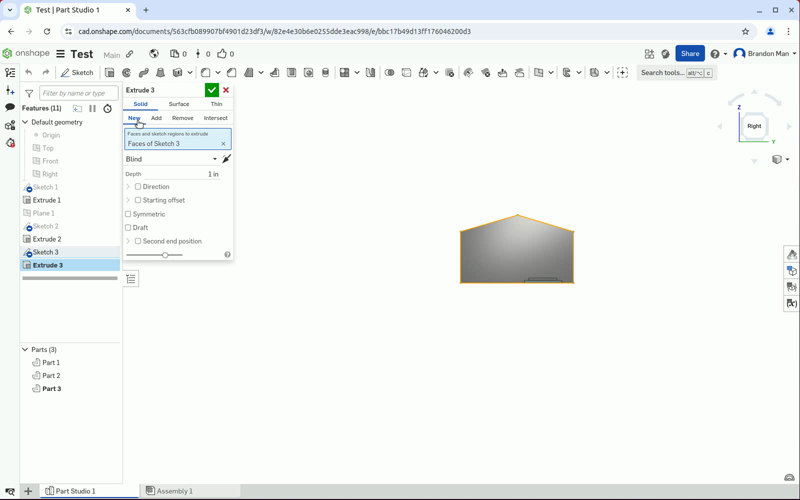
key(tab, 4)
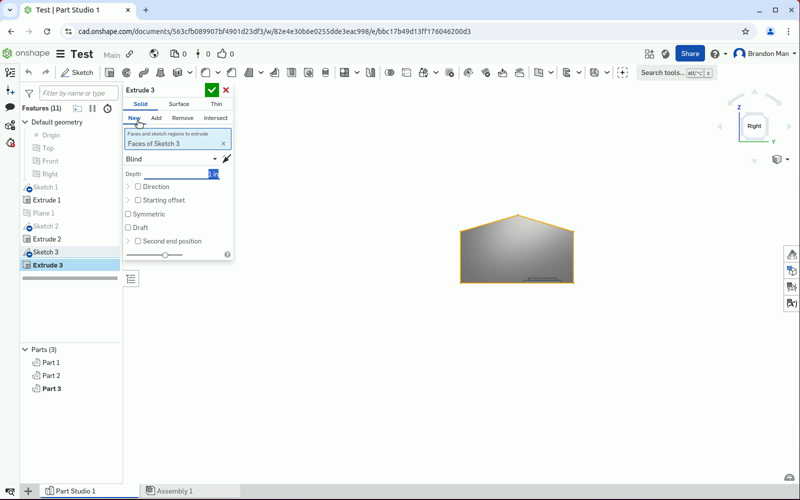
text(-11.554)
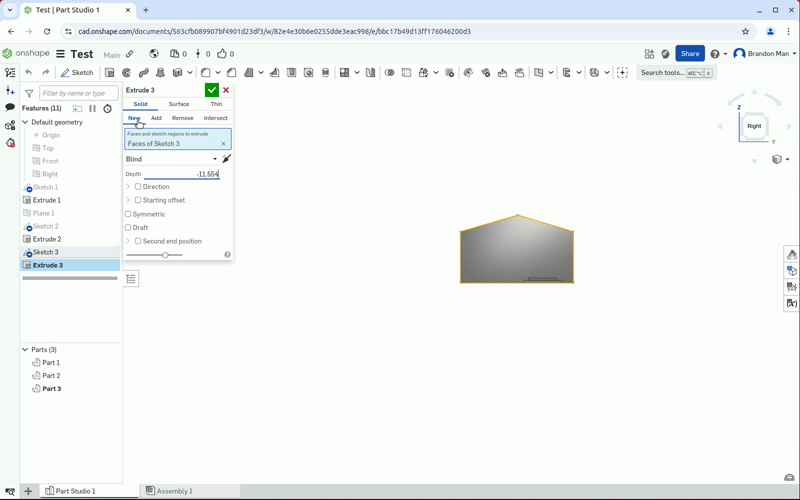
key(enter)
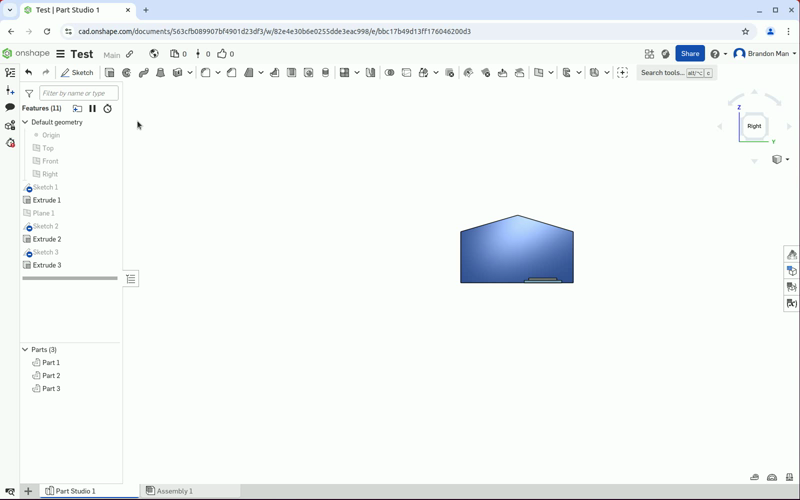
key(shift+h)
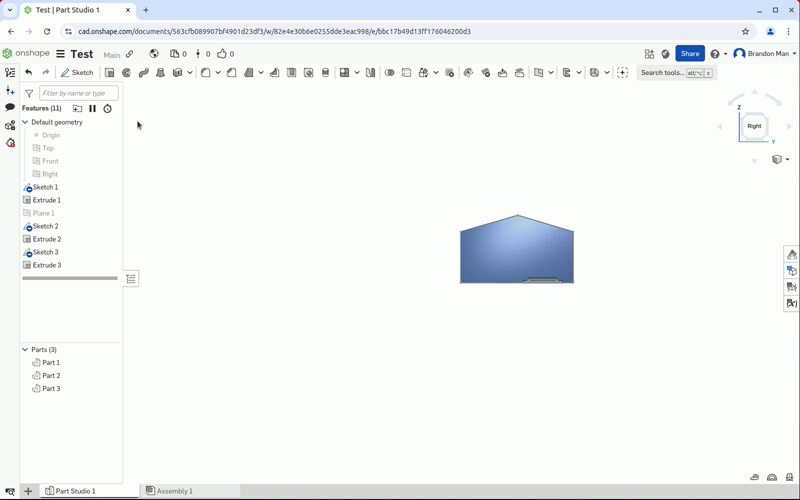
key(shift+h)
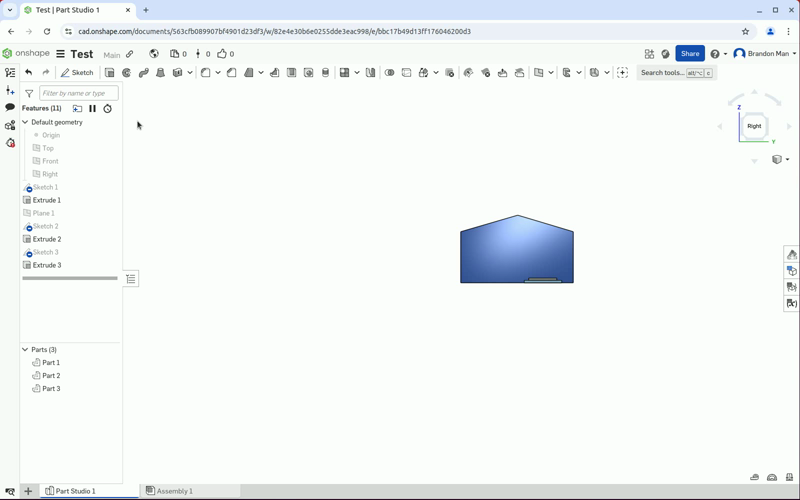
mouse_move(73, 189)
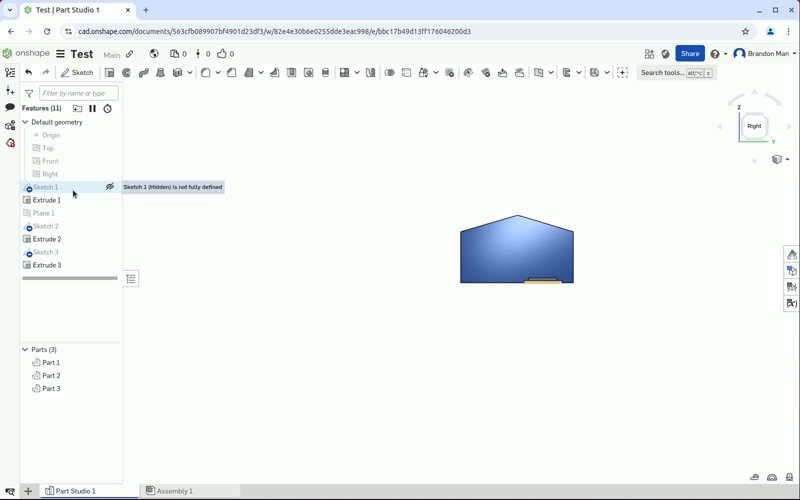
click(73, 189)
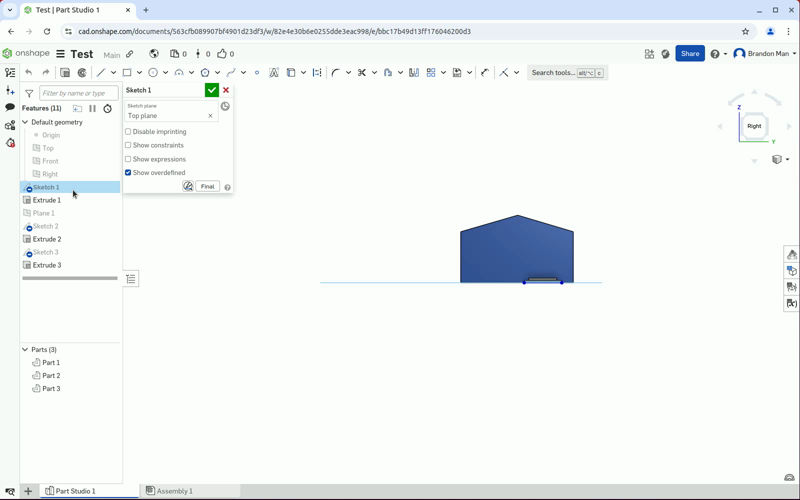
mouse_move(229, 92)
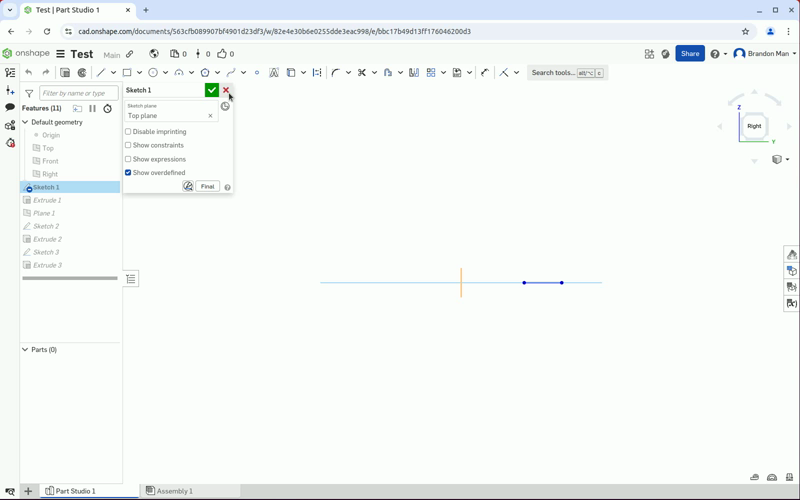
click(229, 92)
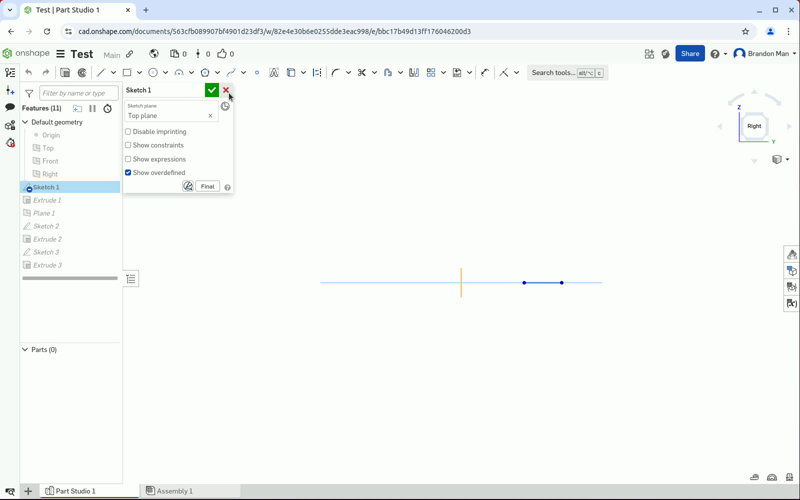
key(shift+s)
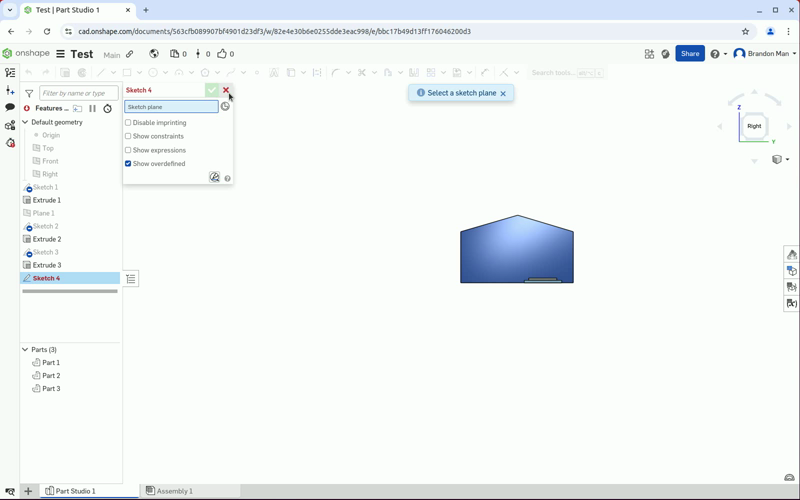
mouse_move(73, 176)
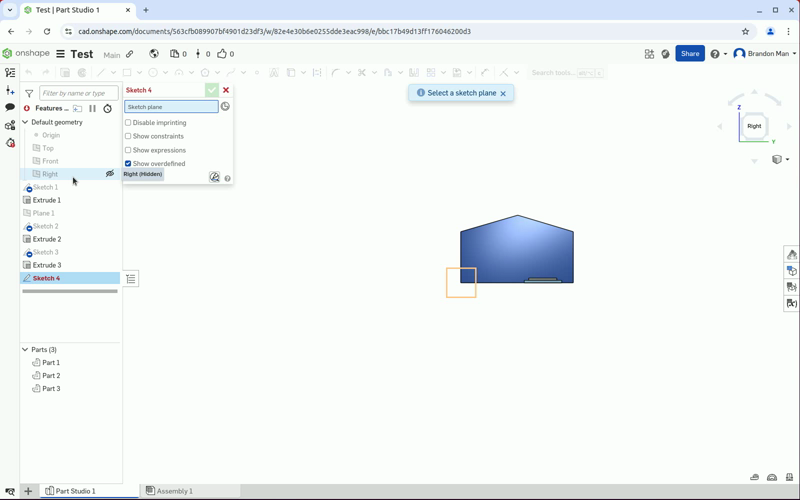
click(73, 176)
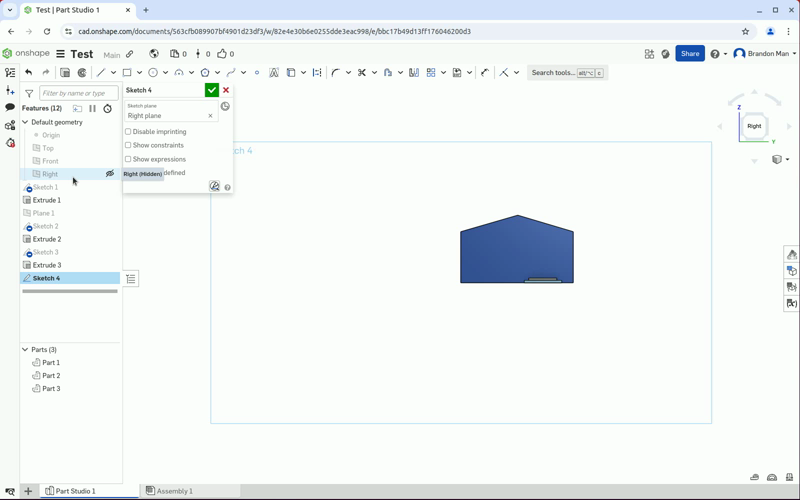
mouse_move(73, 352)
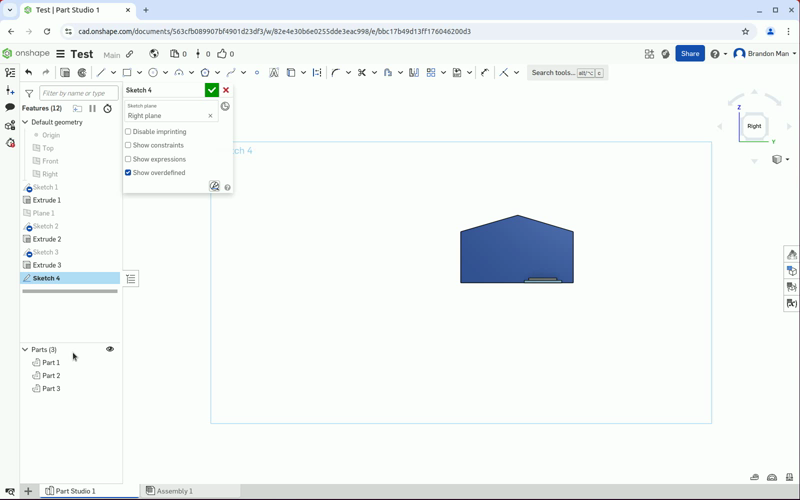
key(y)
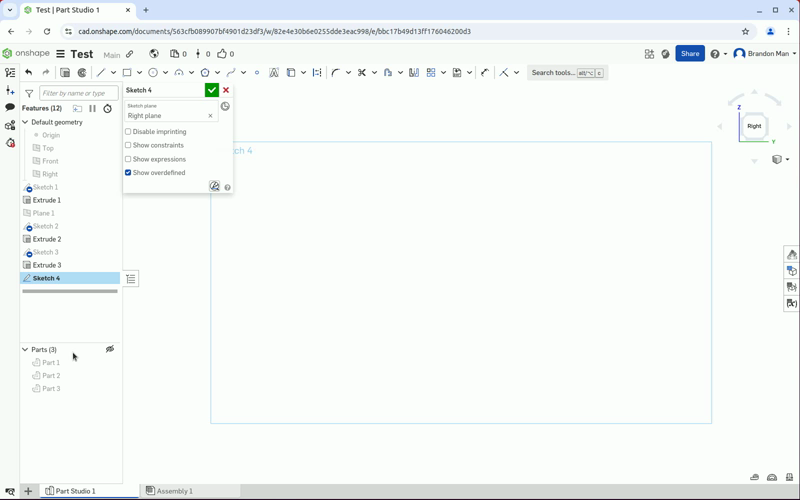
key(l)
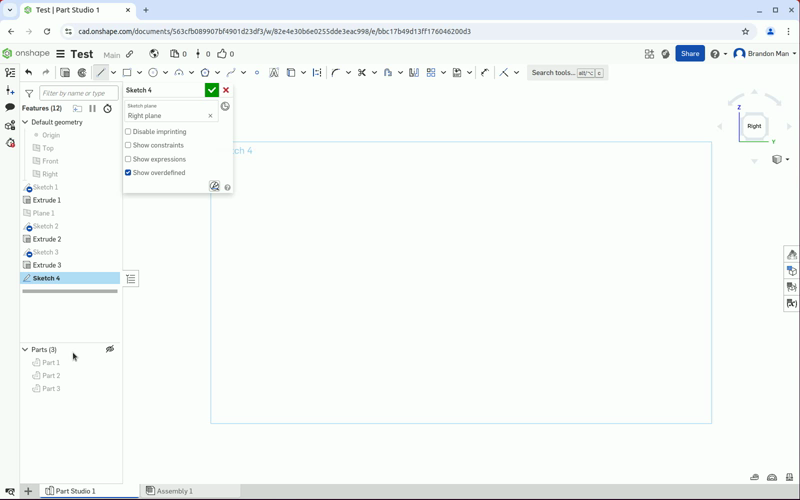
key_down(shift)
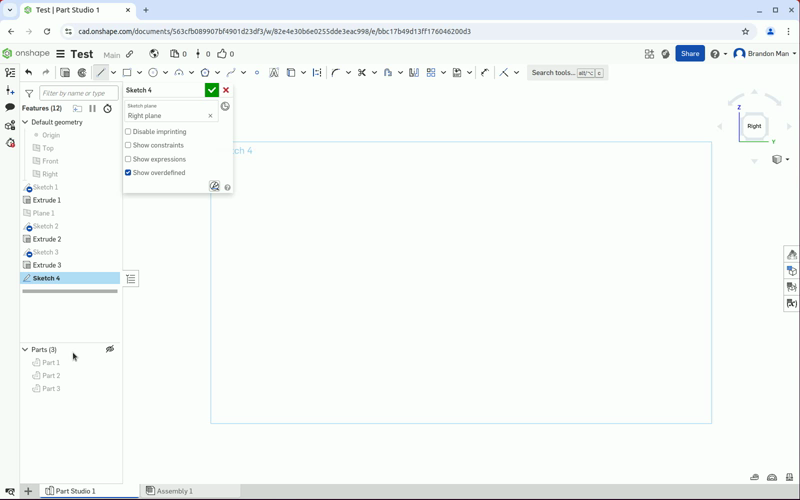
mouse_move(535, 276)
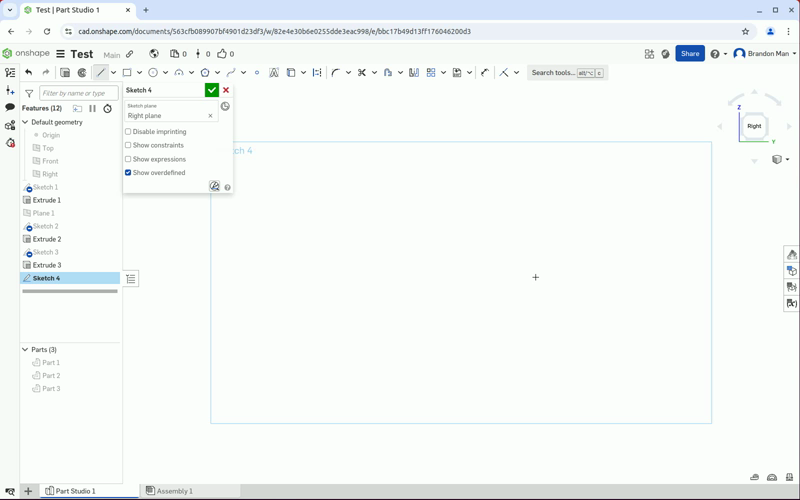
click(535, 276)
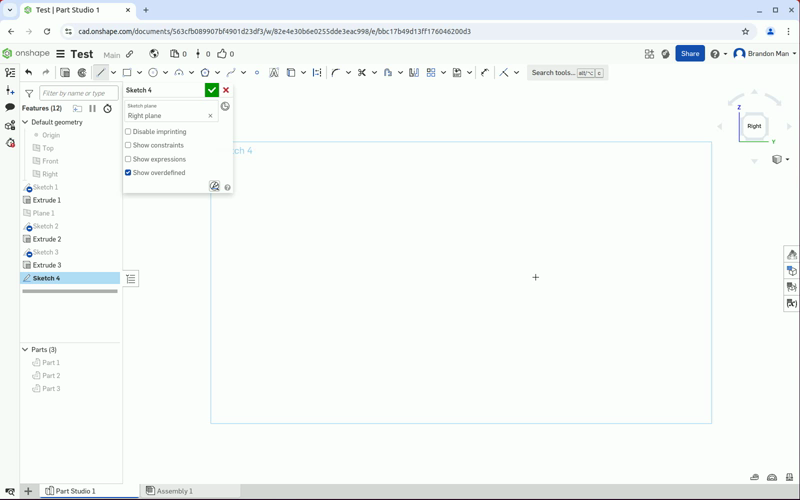
key_up(shift)
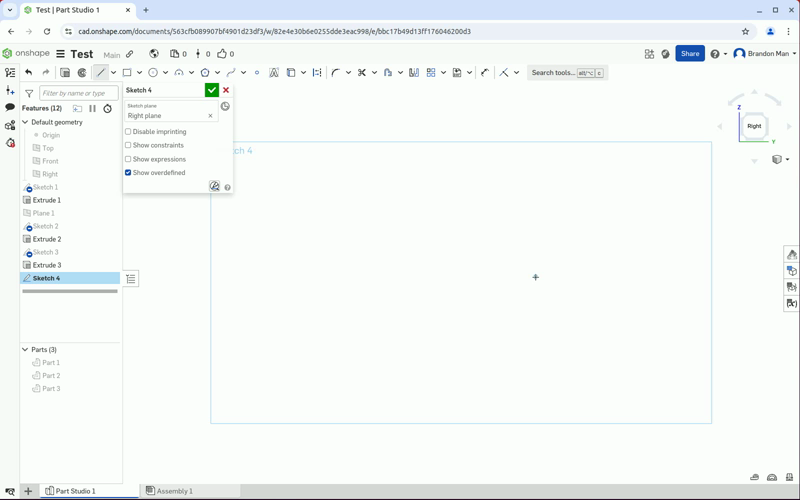
key_down(shift)
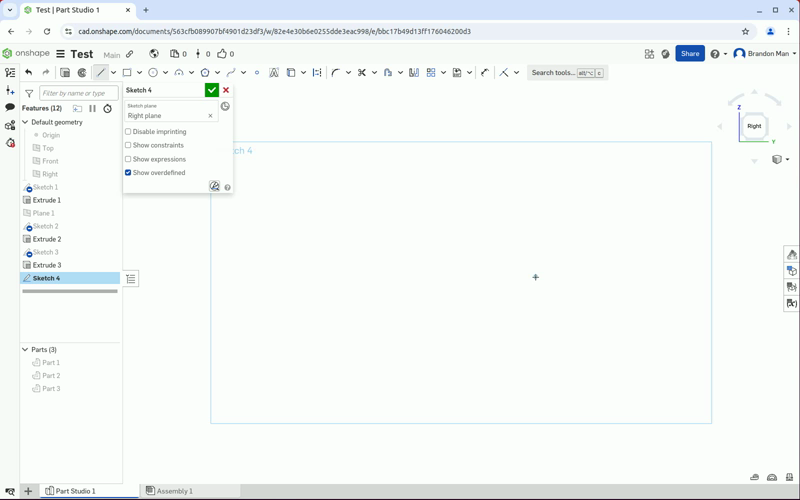
mouse_move(565, 276)
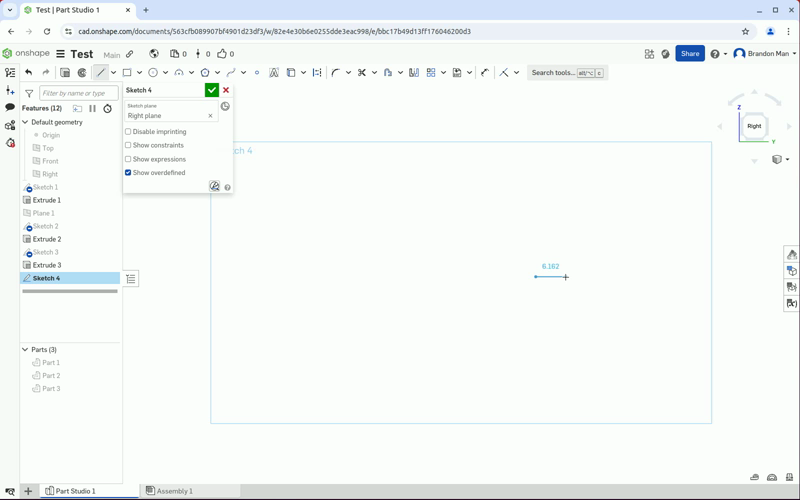
mouse_move(550, 276)
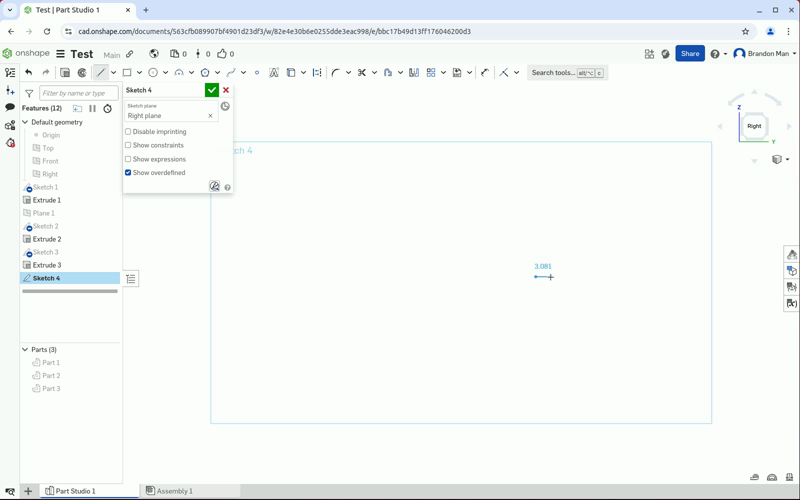
click(550, 276)
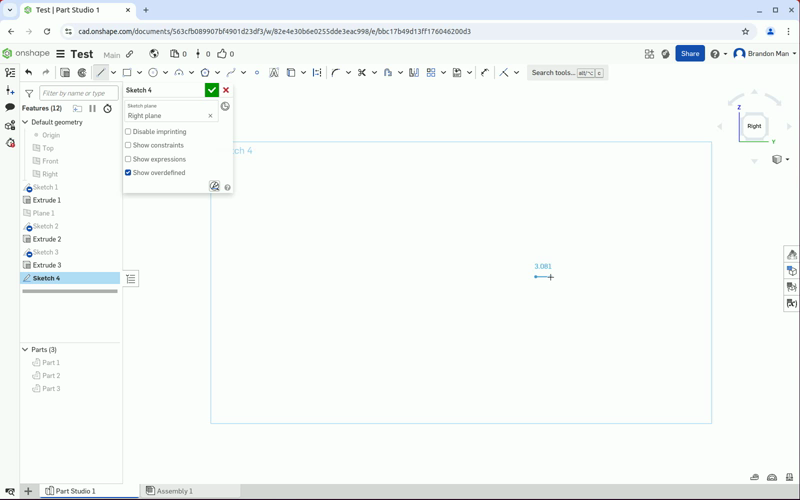
key_up(shift)
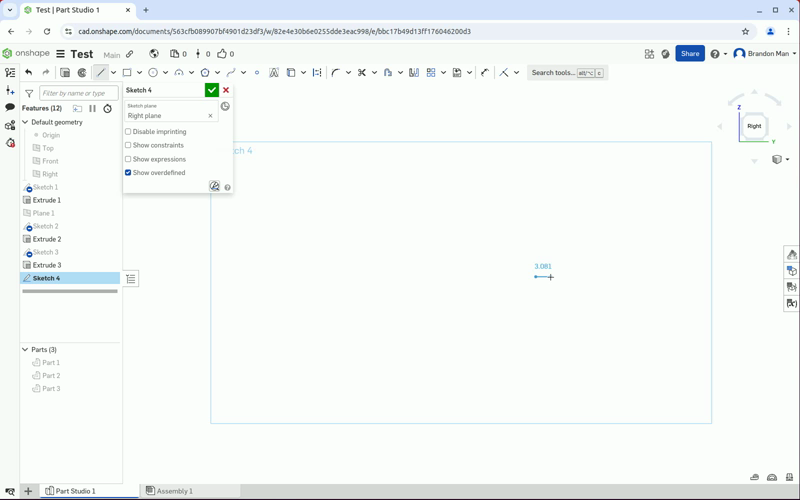
key_down(shift)
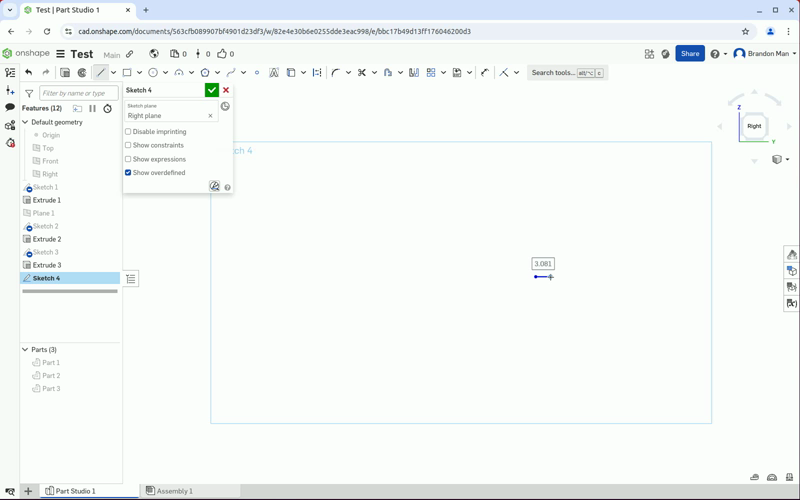
mouse_move(580, 276)
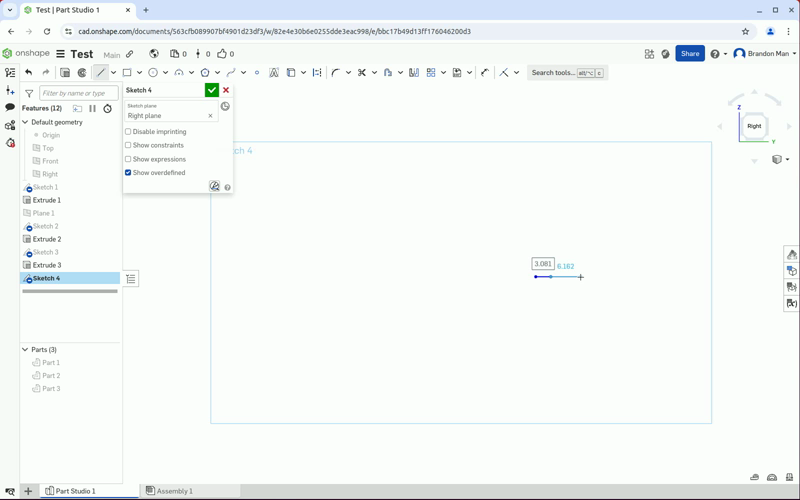
mouse_move(550, 236)
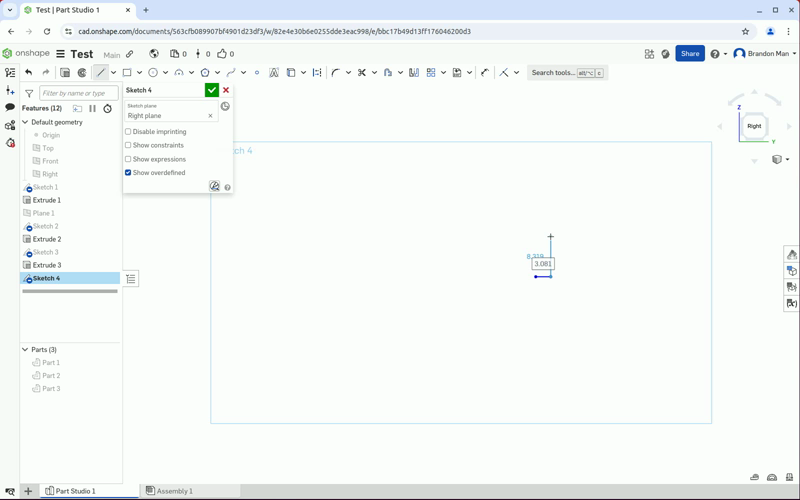
click(550, 236)
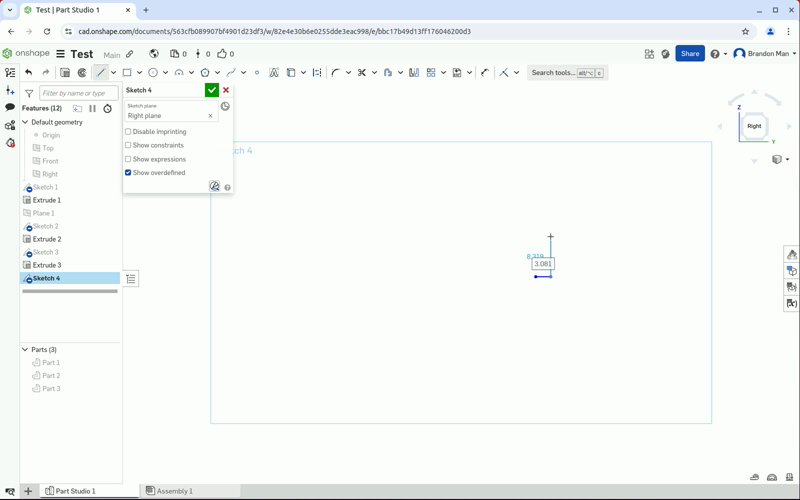
key_up(shift)
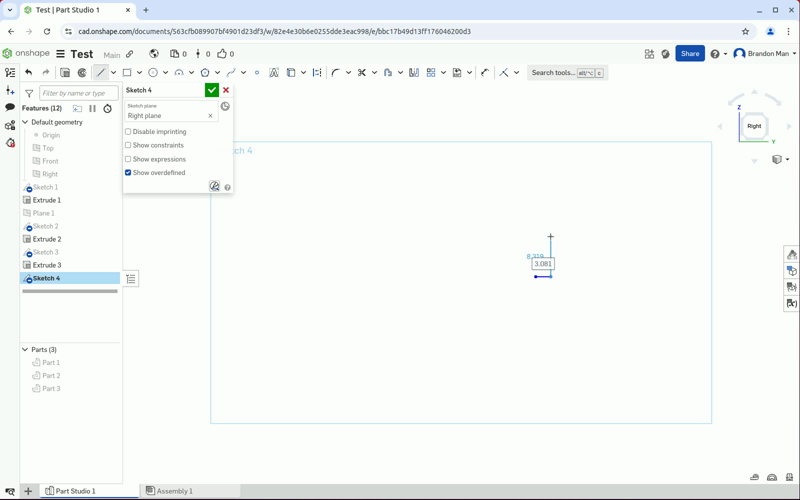
key_down(shift)
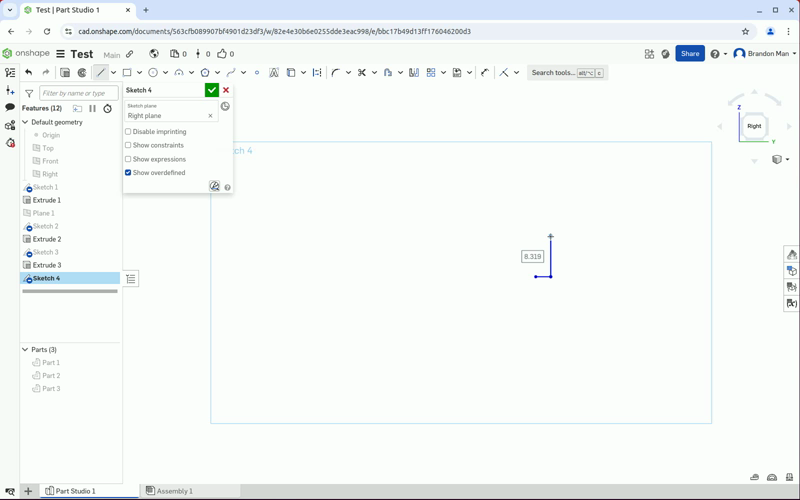
mouse_move(580, 236)
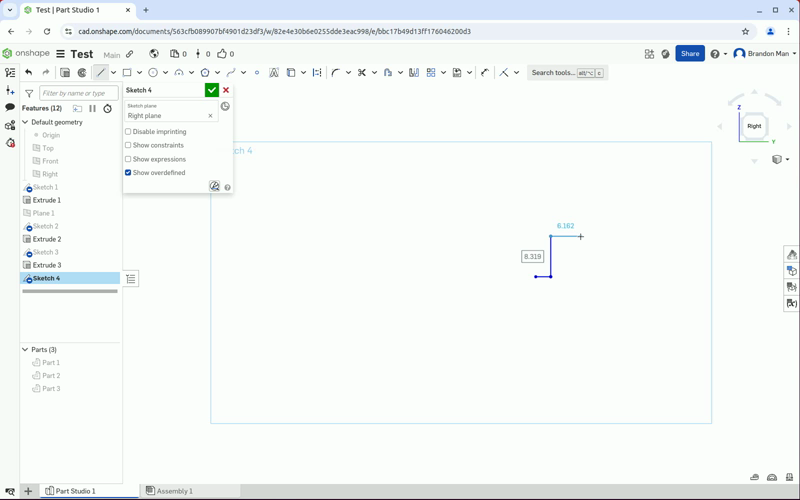
mouse_move(535, 236)
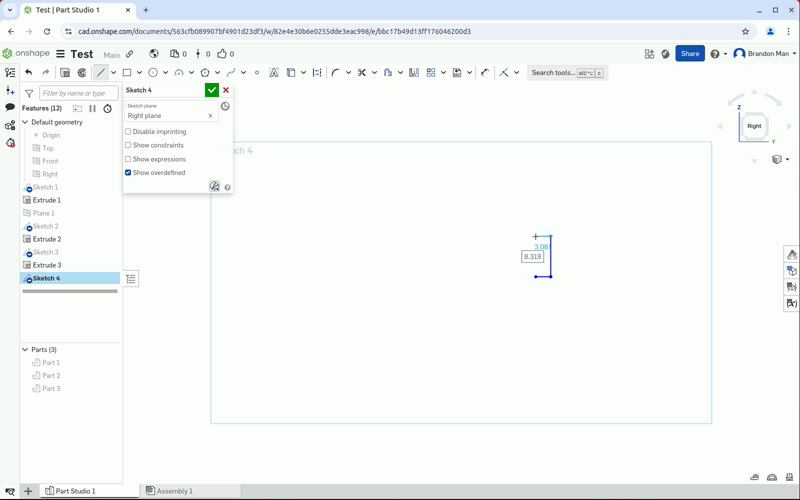
click(535, 236)
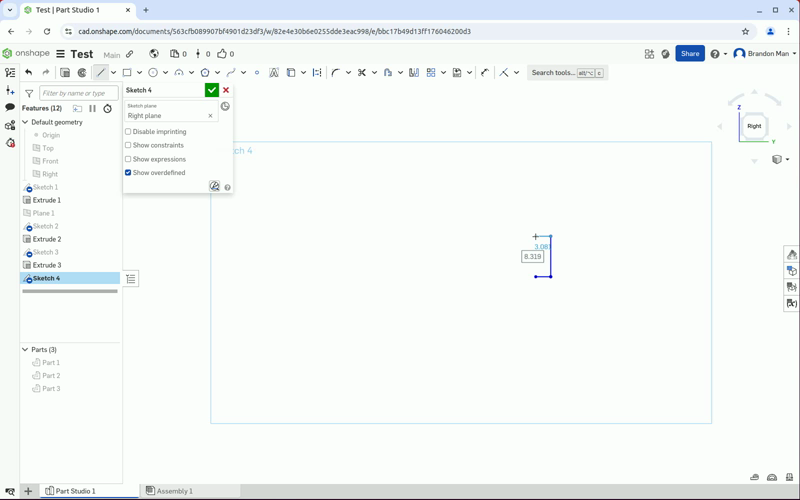
key_up(shift)
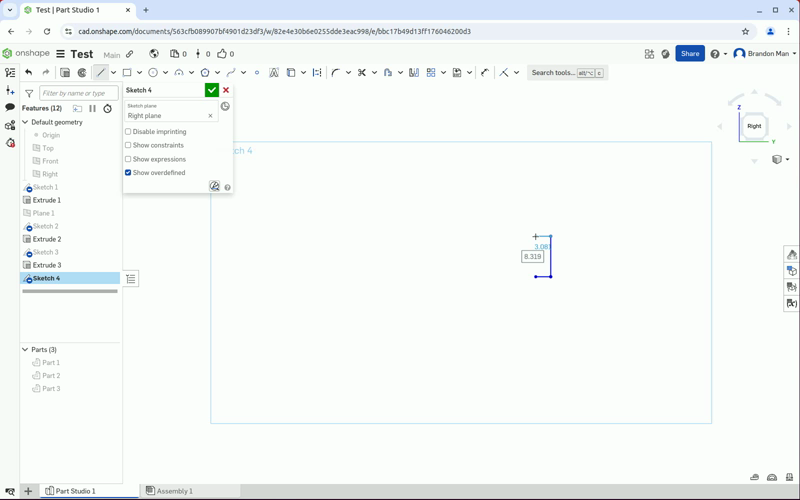
mouse_move(565, 236)
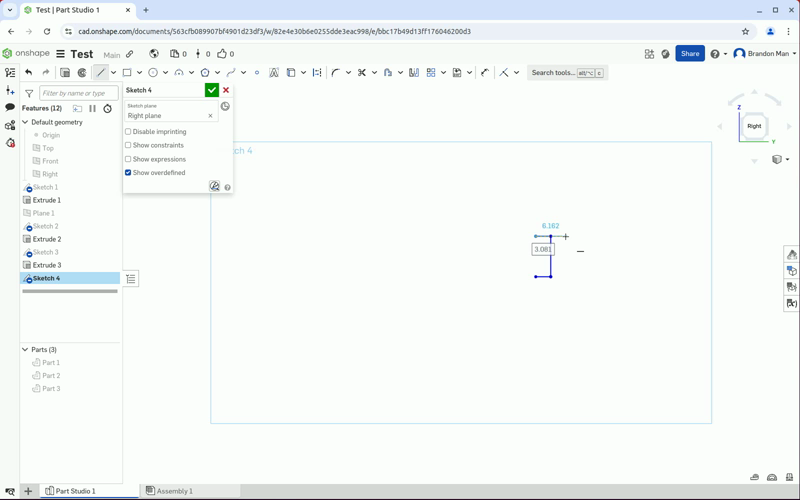
key_down(shift)
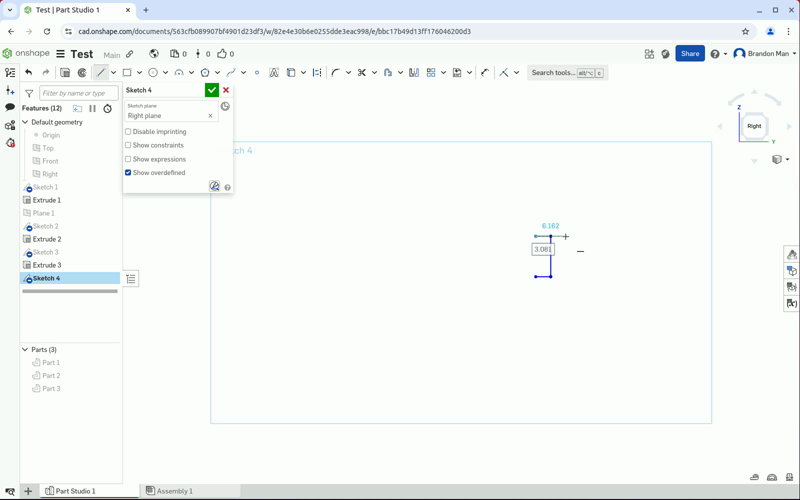
mouse_move(535, 276)
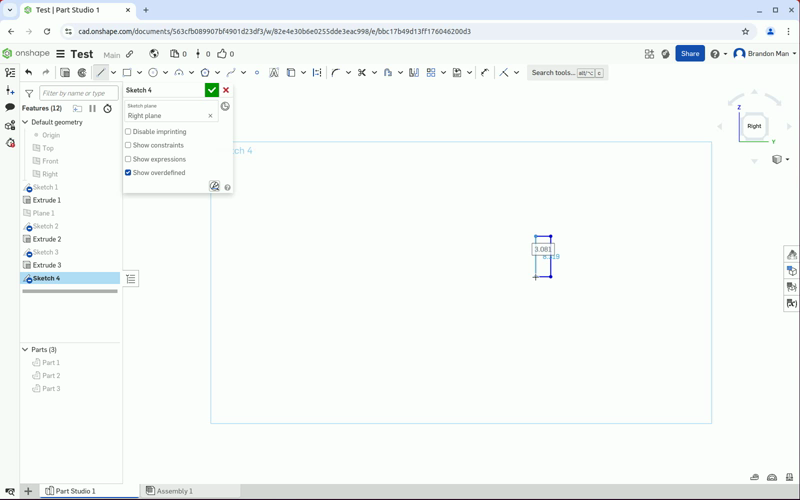
key_up(shift)
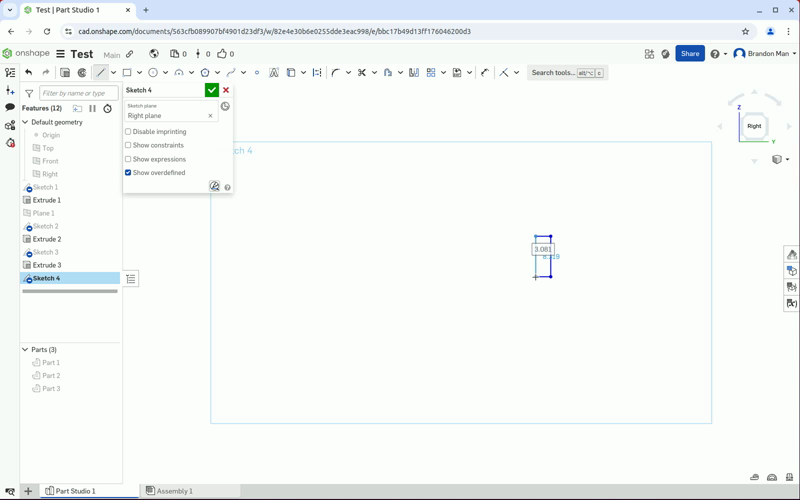
click(535, 276)
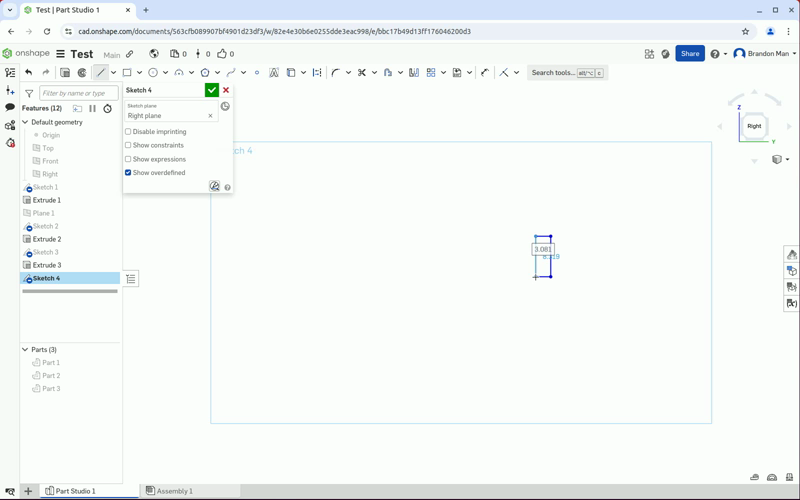
key(esc)
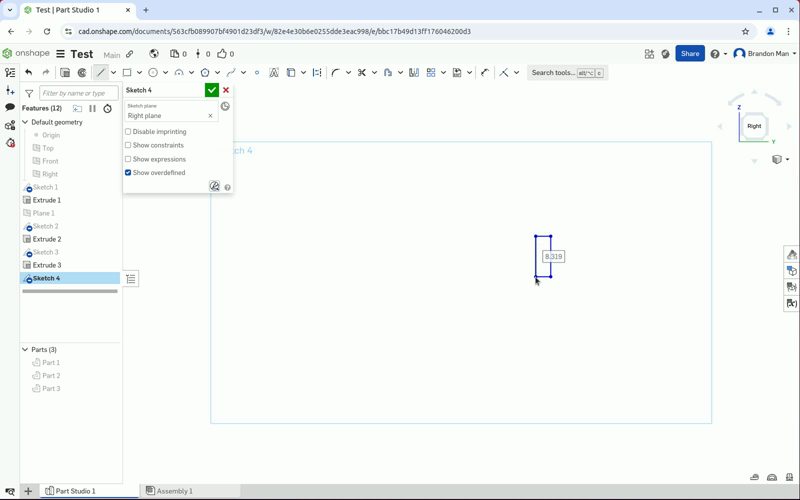
mouse_move(546, 262)
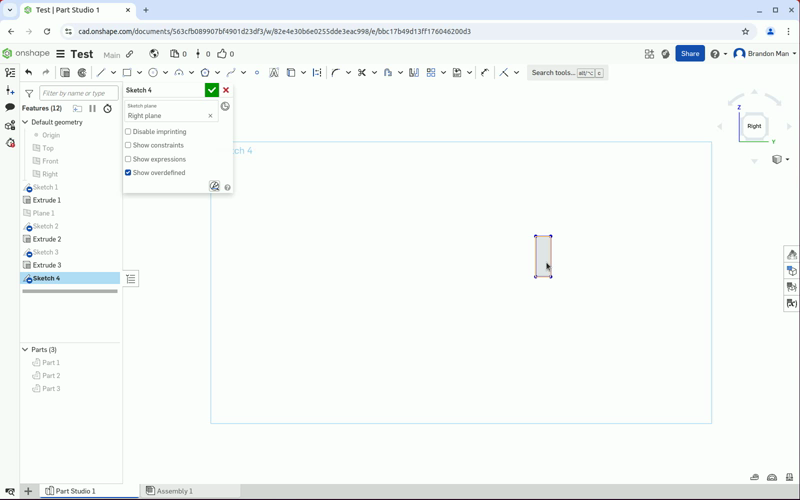
scroll(6)
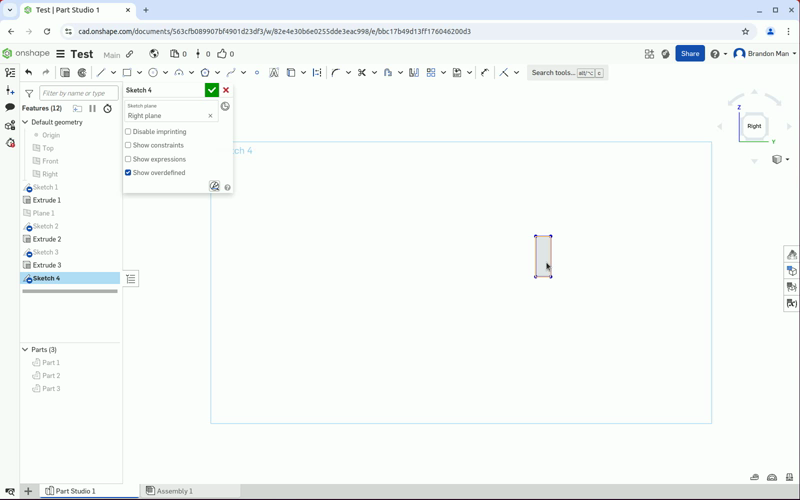
scroll(6)
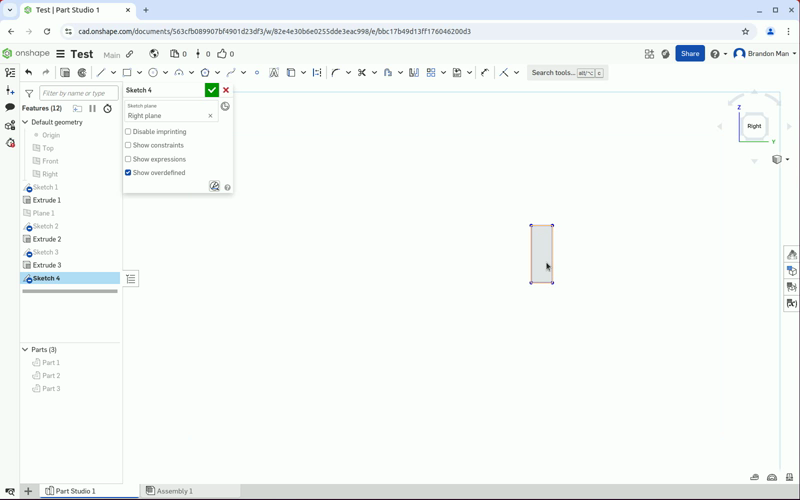
scroll(6)
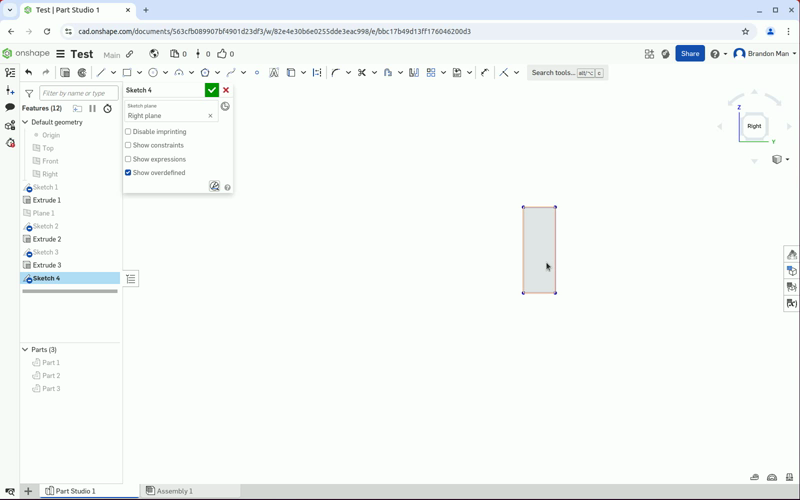
scroll(6)
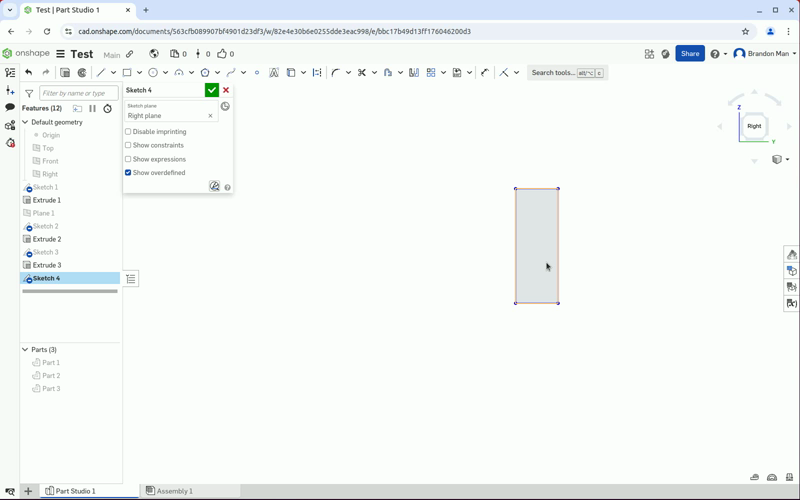
scroll(6)
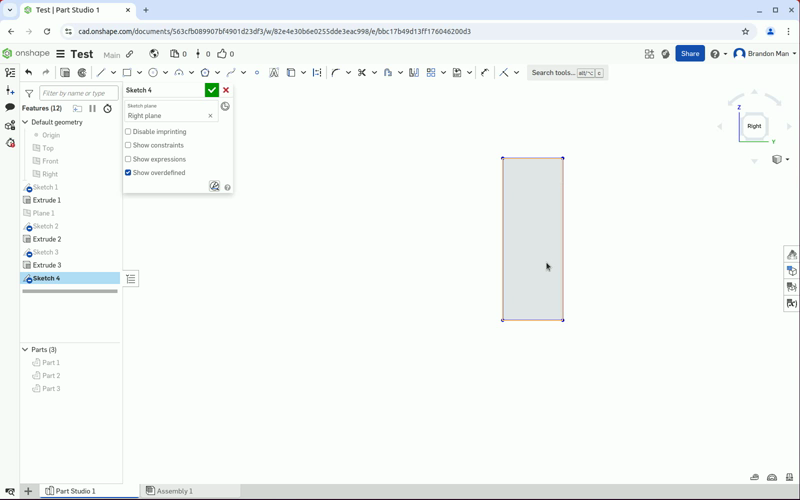
scroll(6)
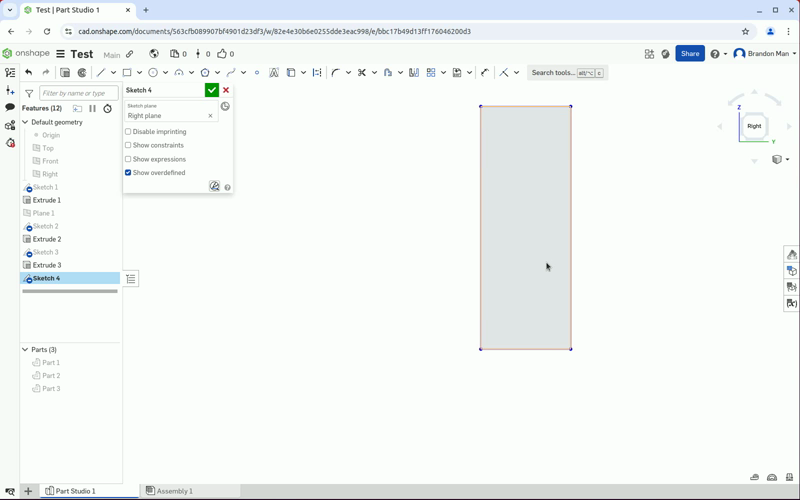
scroll(6)
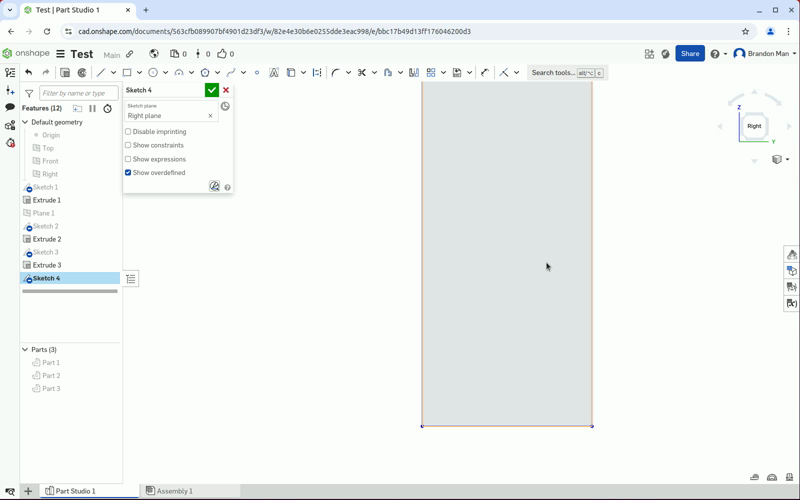
click(546, 262)
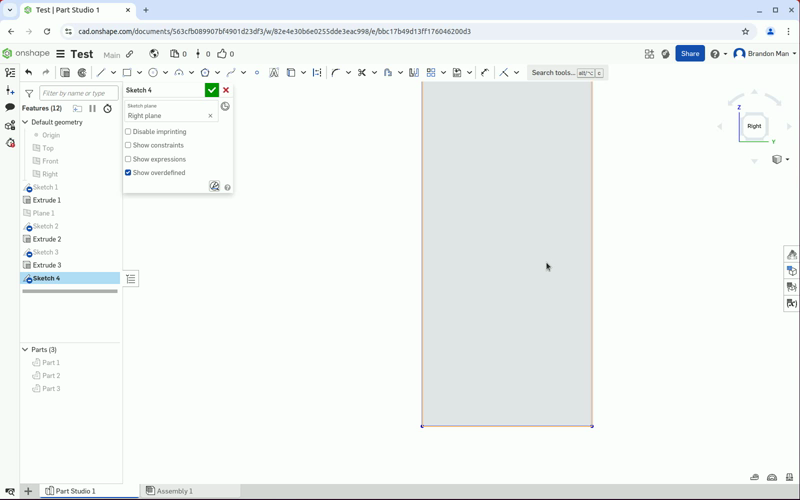
scroll(-6)
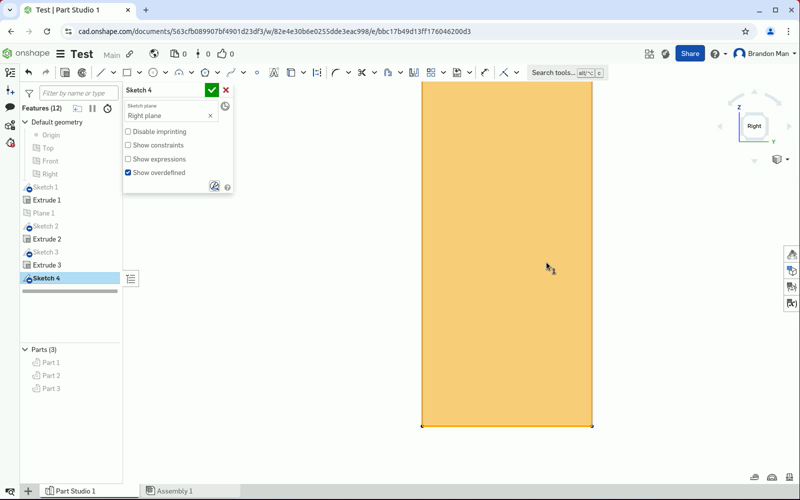
scroll(-6)
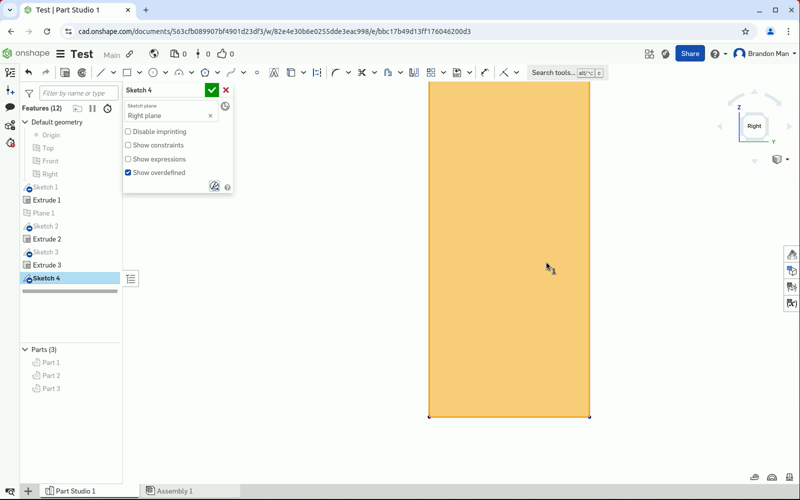
scroll(-6)
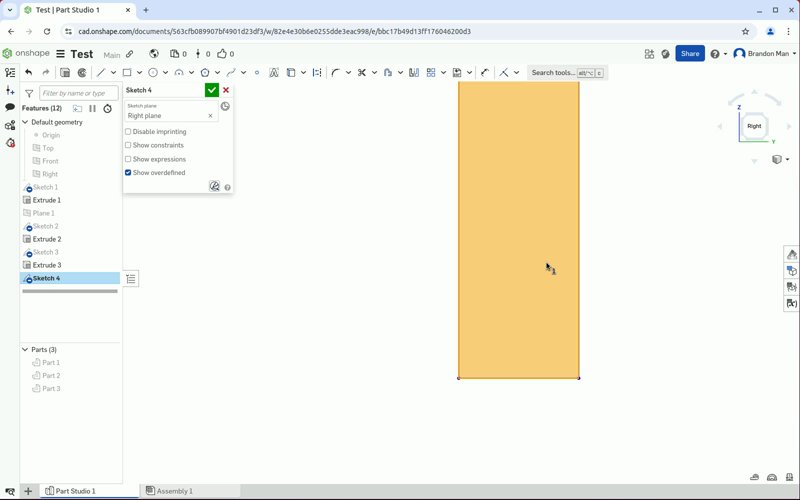
scroll(-6)
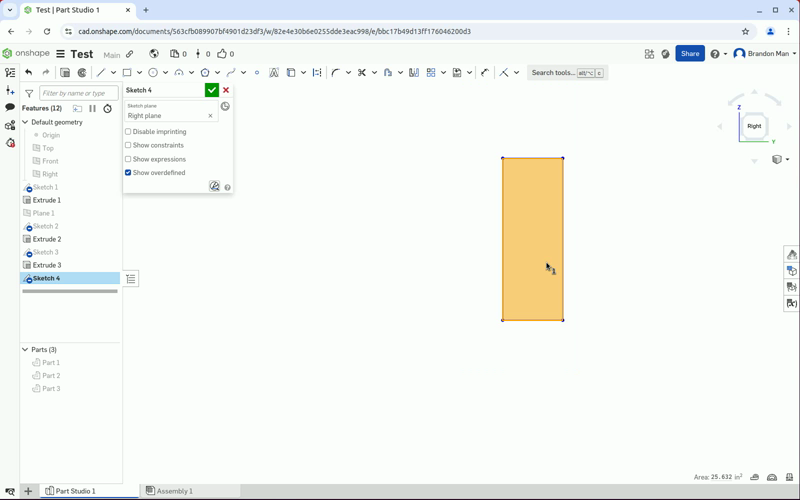
scroll(-6)
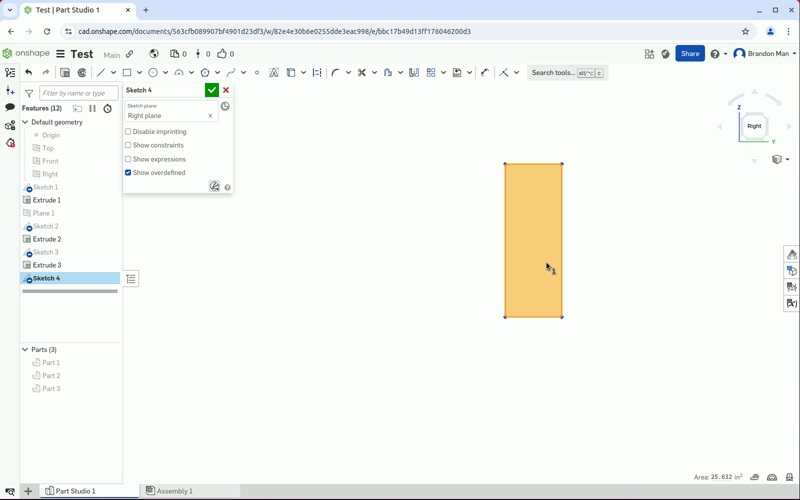
scroll(-6)
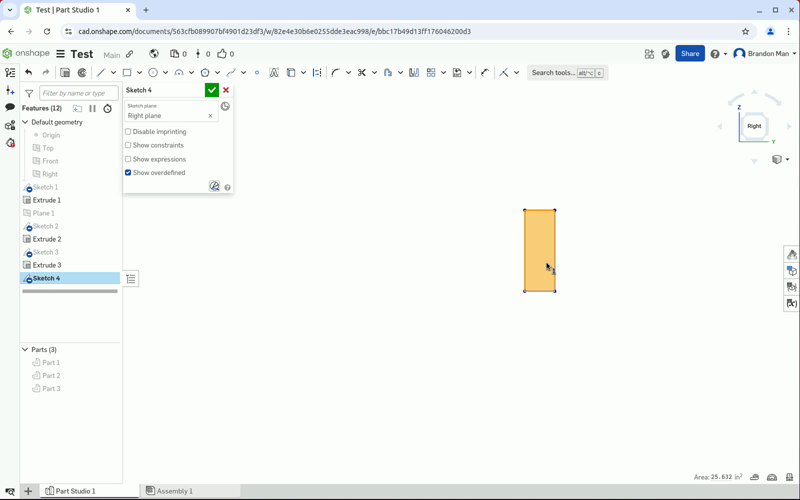
scroll(-6)
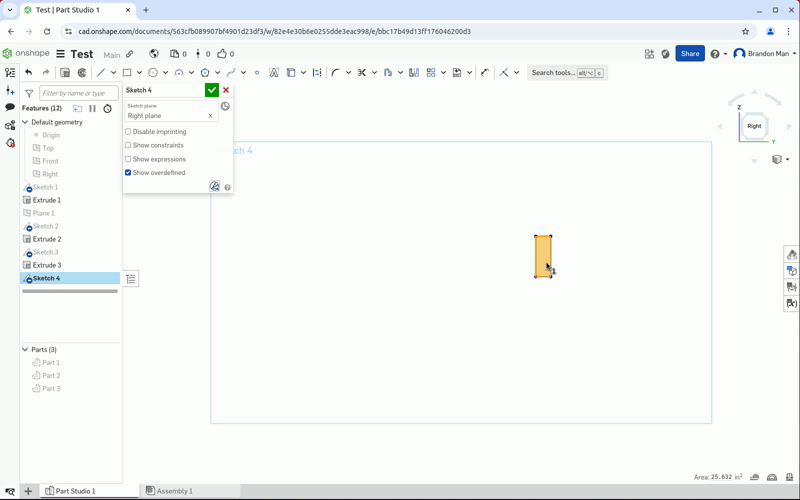
mouse_move(73, 352)
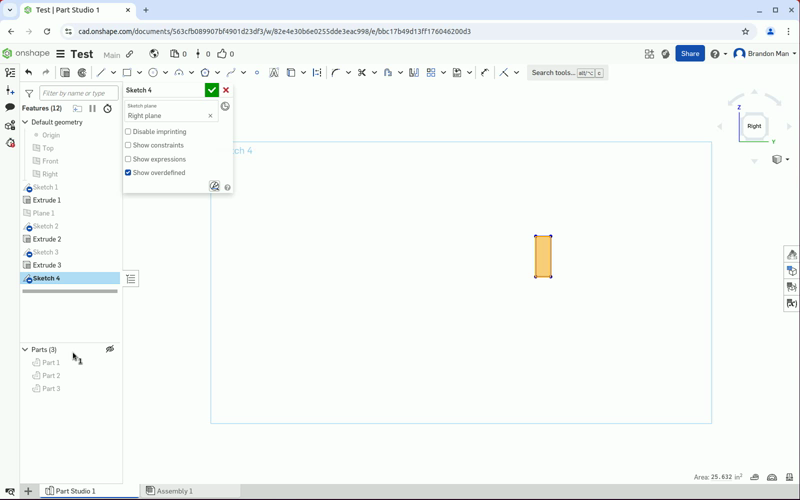
key(shift+y)
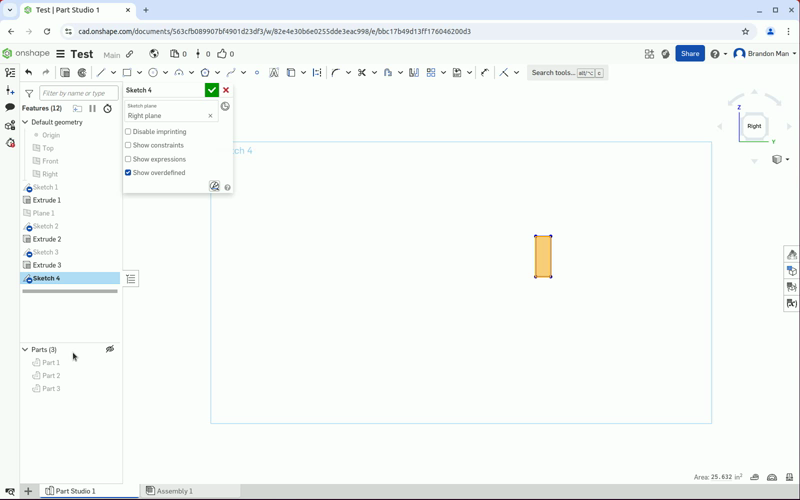
key(shift+e)
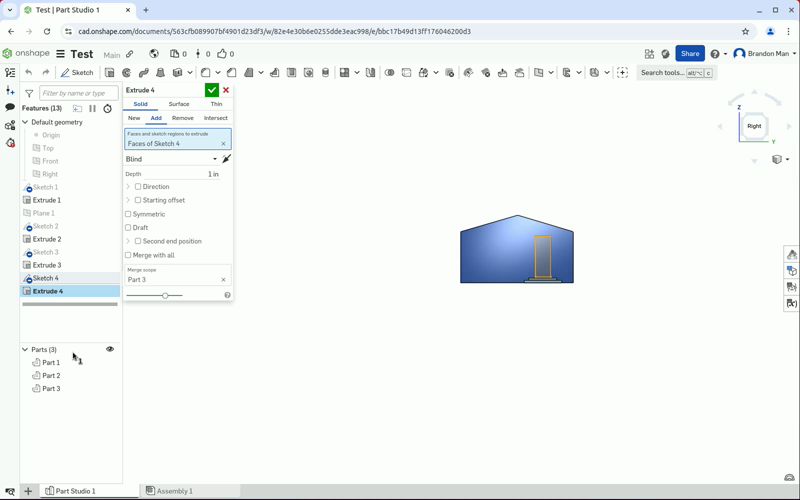
mouse_move(143, 106)
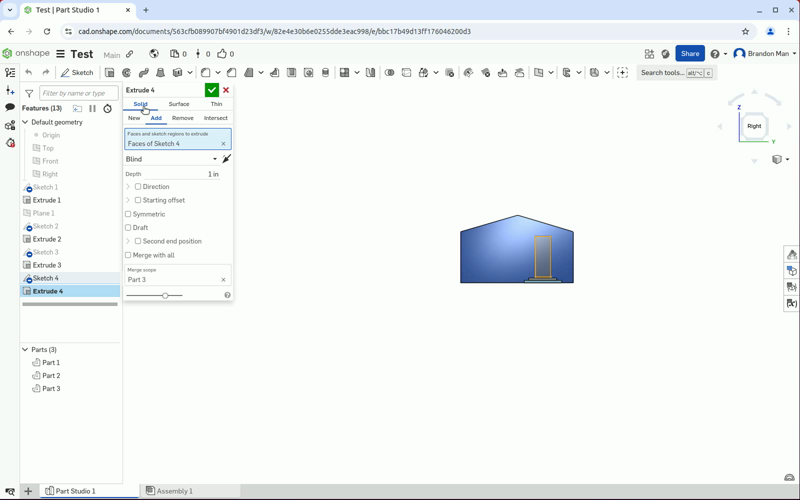
click(143, 106)
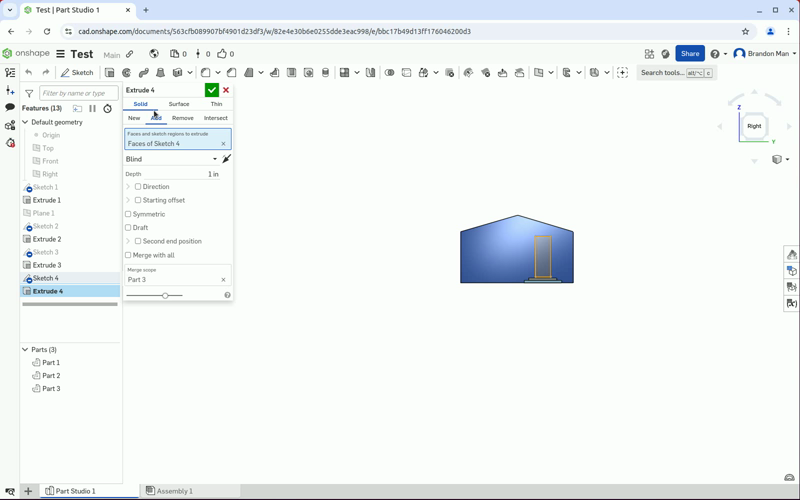
mouse_move(186, 120)
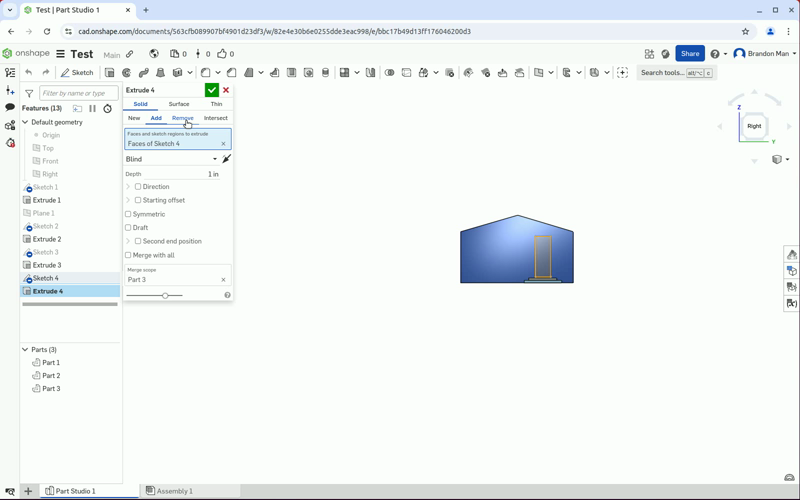
click(186, 120)
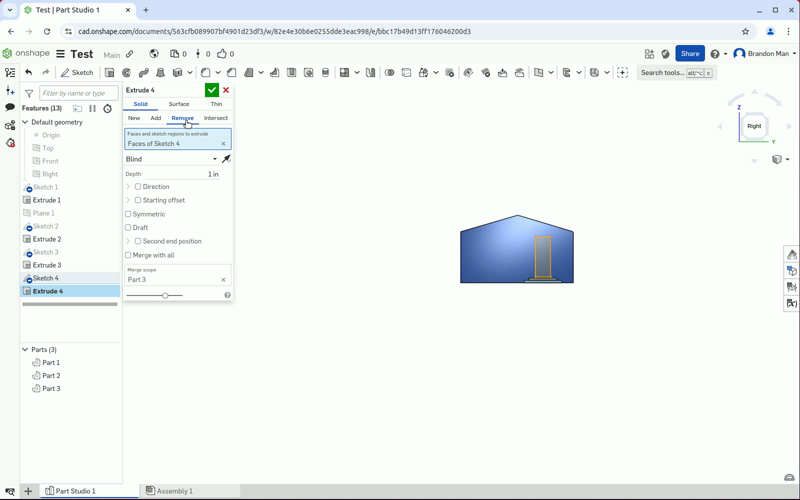
key(tab, 4)
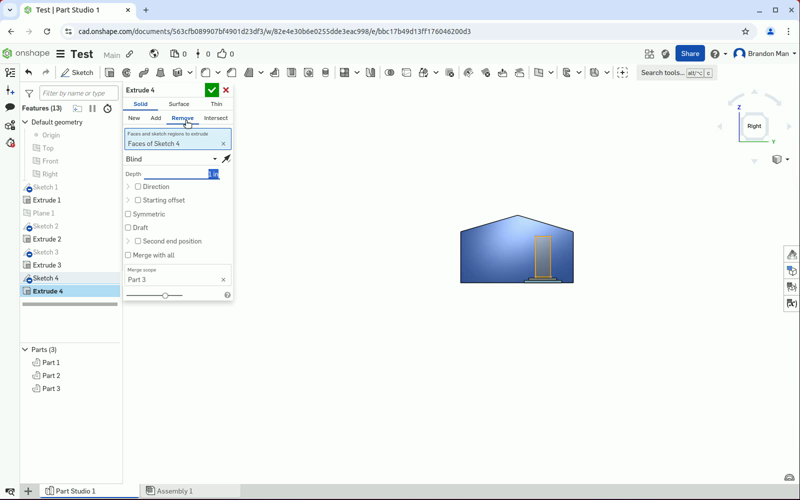
text(0.241)
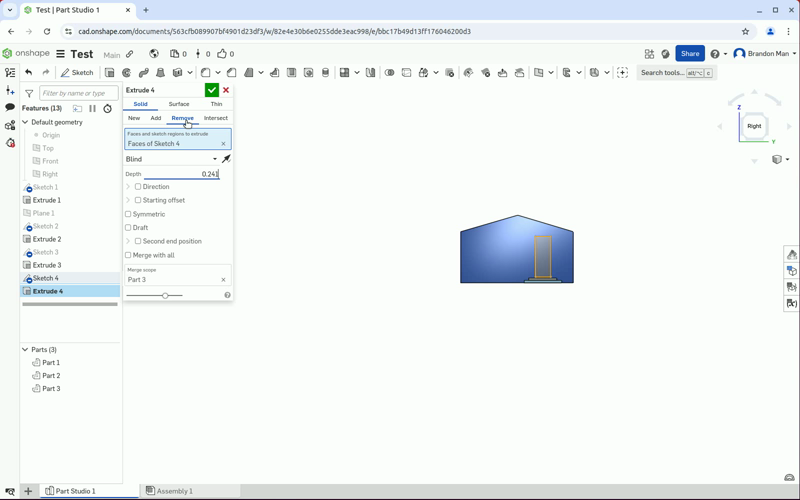
key(tab, 6)
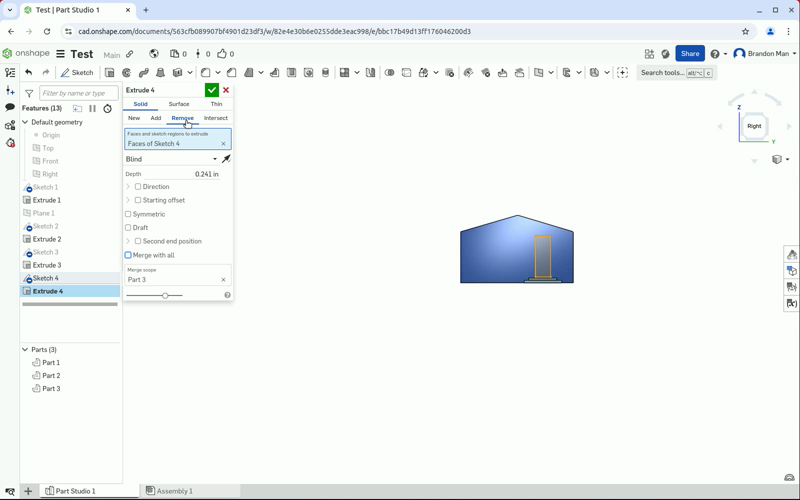
key(space)
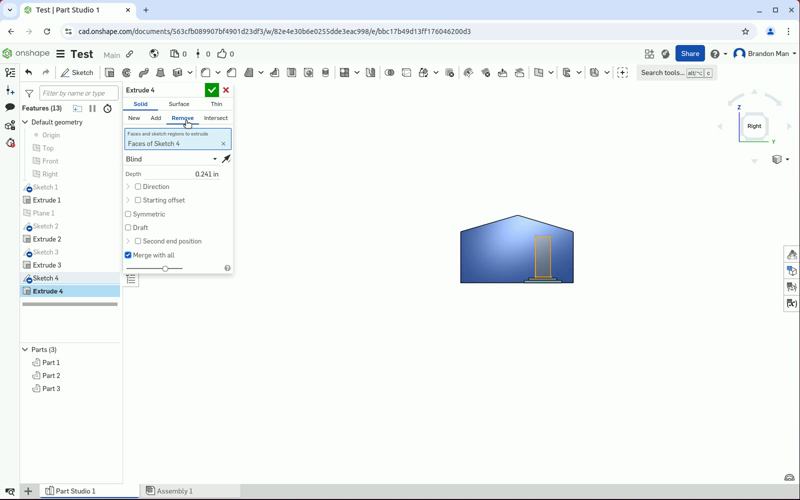
key(enter)
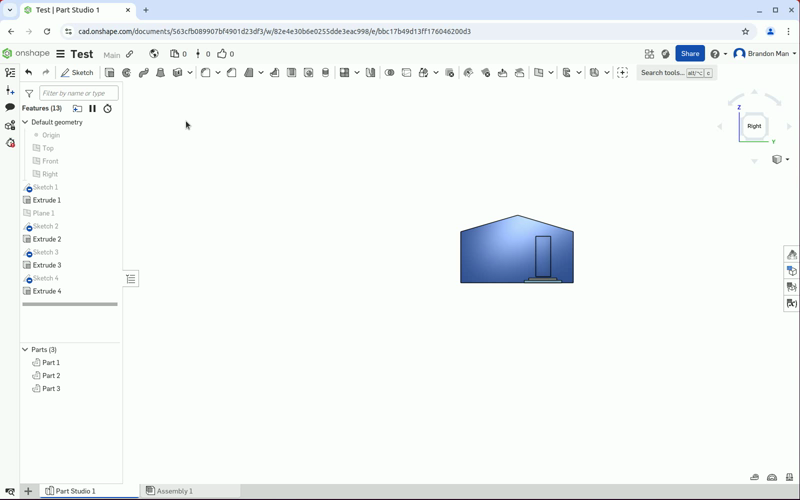
key(shift+h)
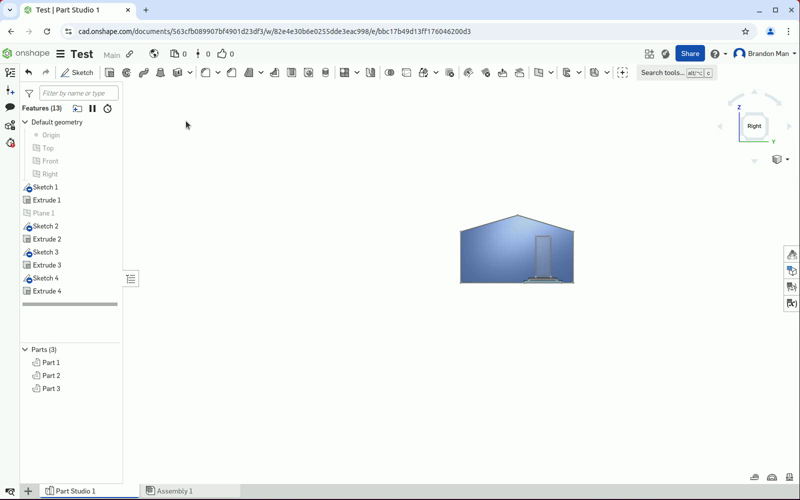
key(shift+h)
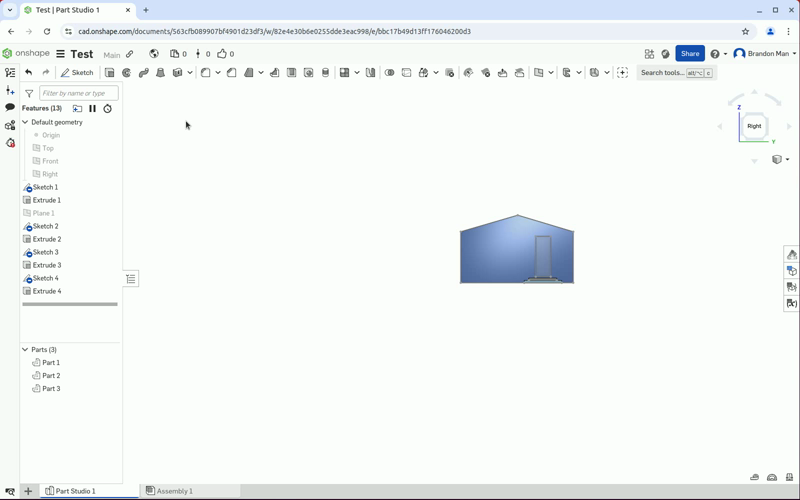
key(shift+7)
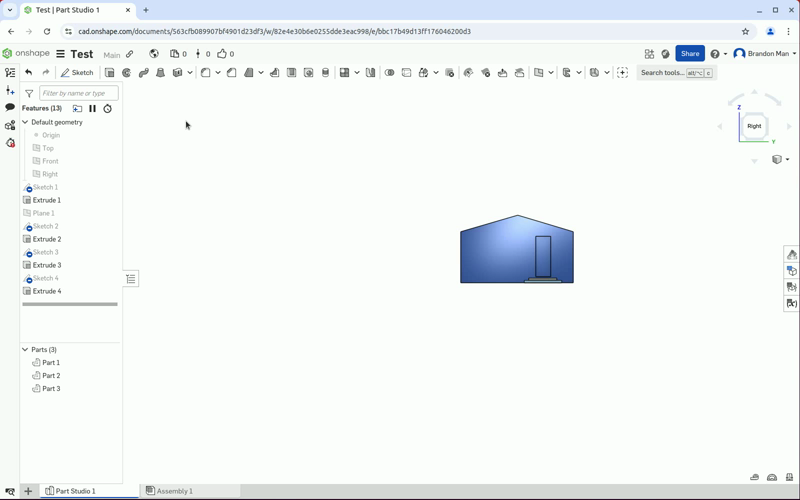
key(right, 2)
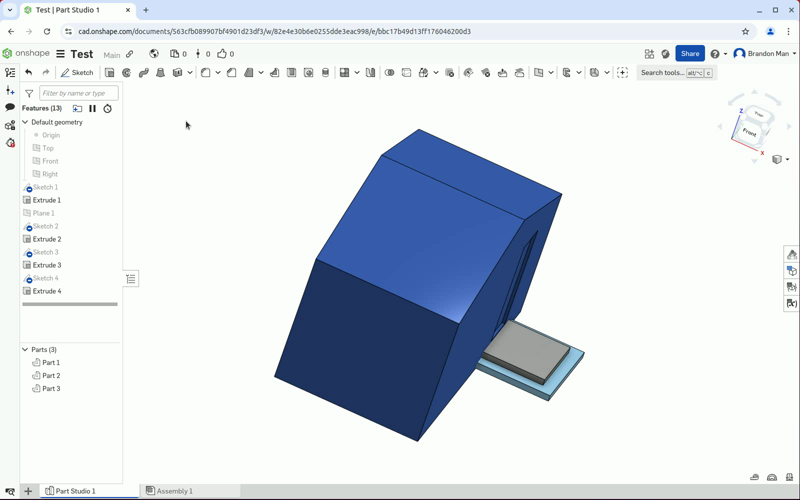
key(down, 2)
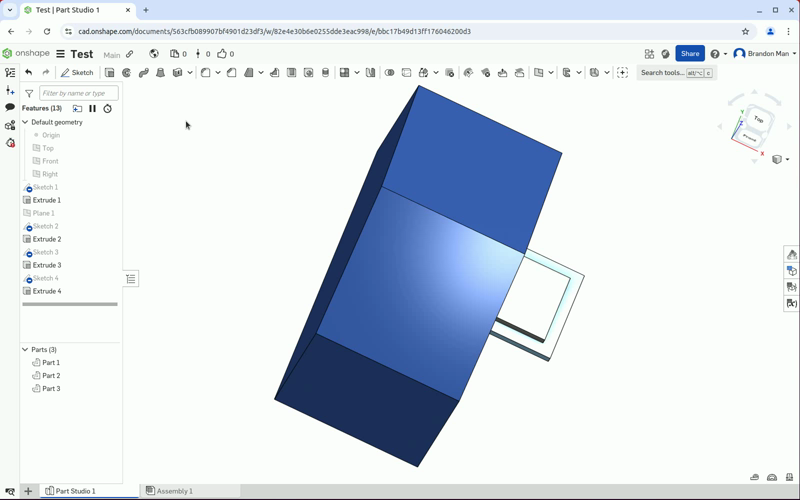
key(up, 2)
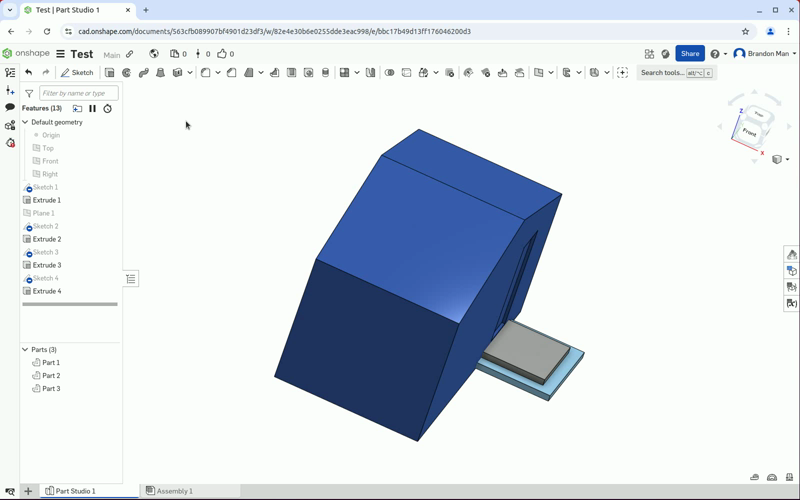
key(left, 2)
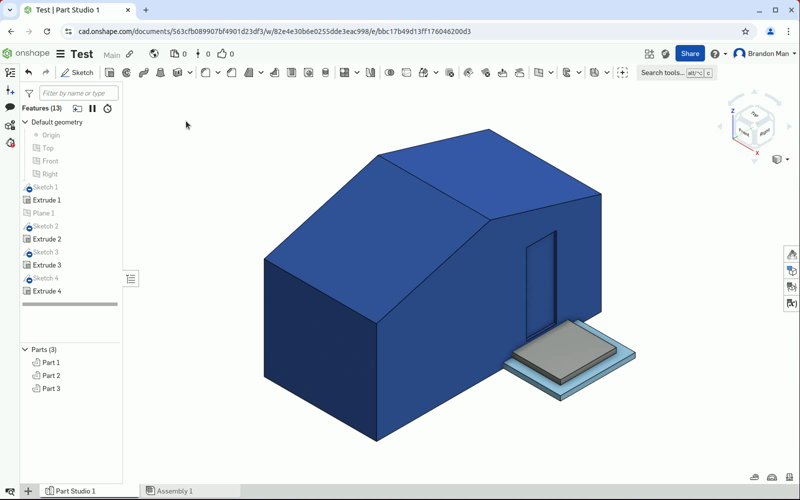
mouse_move(73, 189)
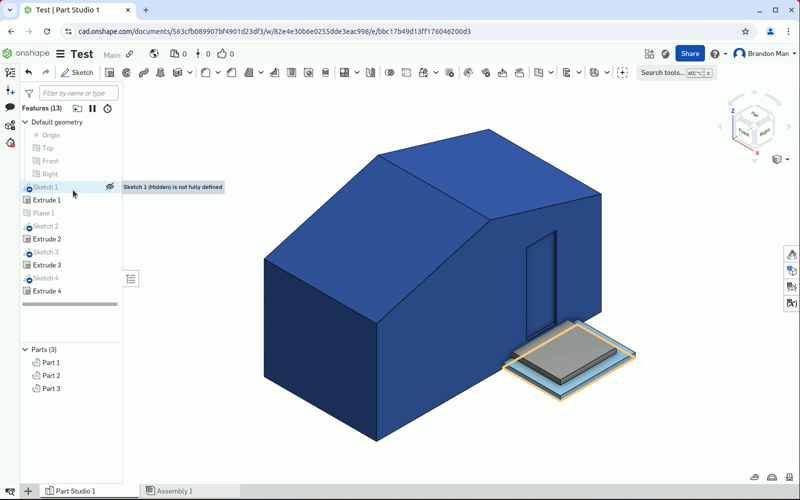
click(73, 189)